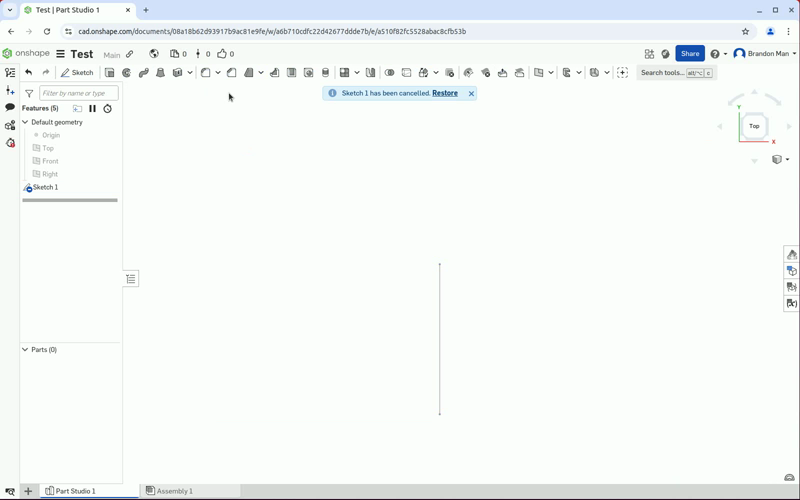
key(shift+h)
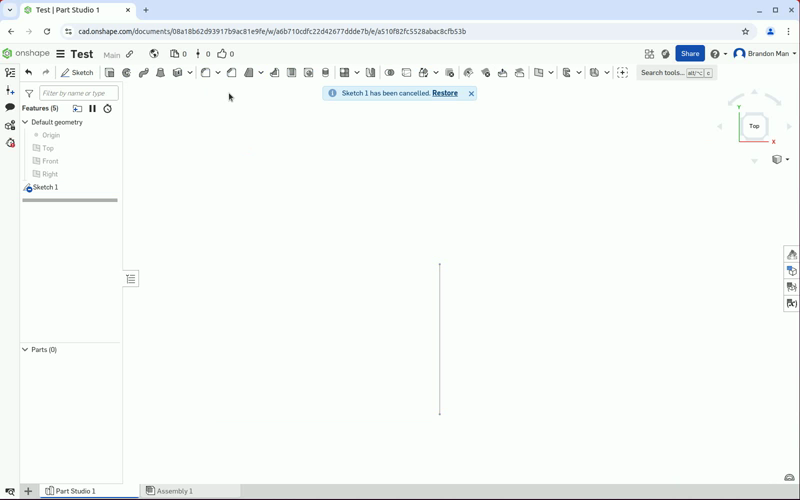
key(shift+s)
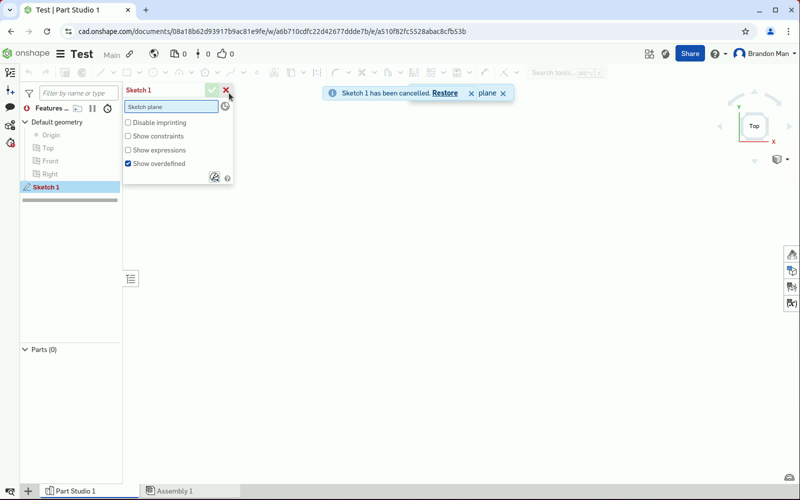
mouse_move(73, 150)
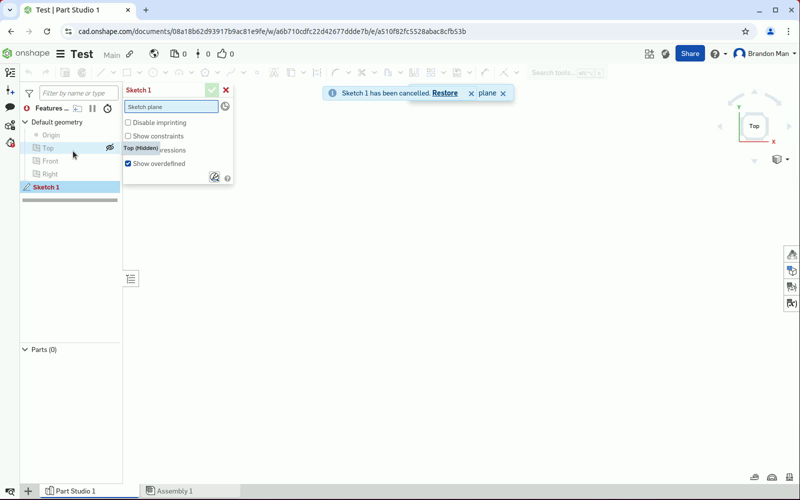
click(73, 150)
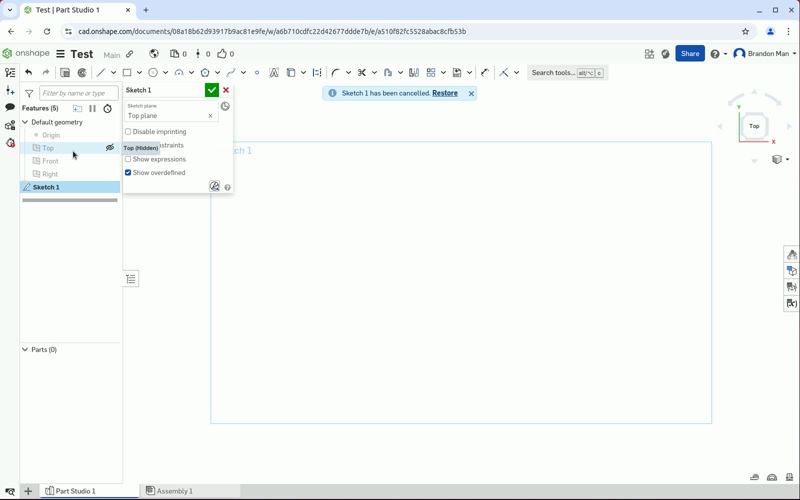
mouse_move(73, 352)
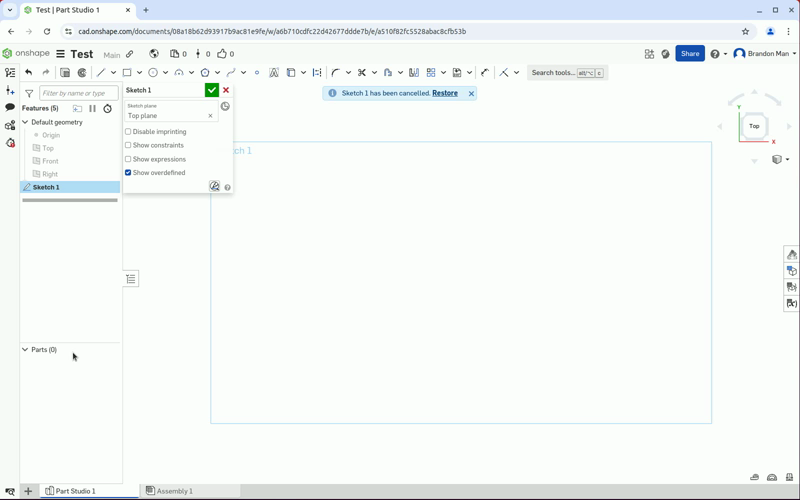
key(y)
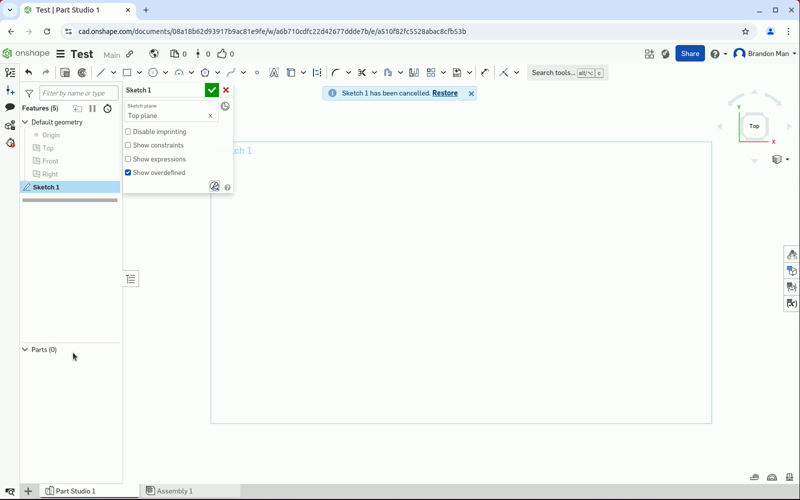
key(l)
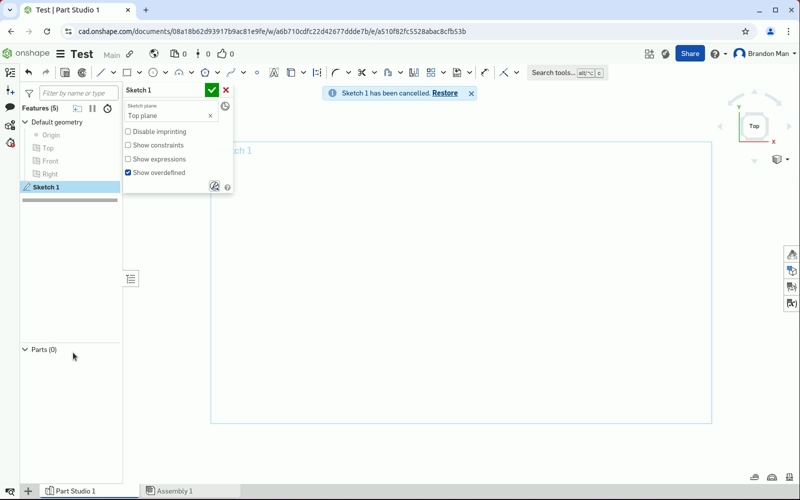
key_down(shift)
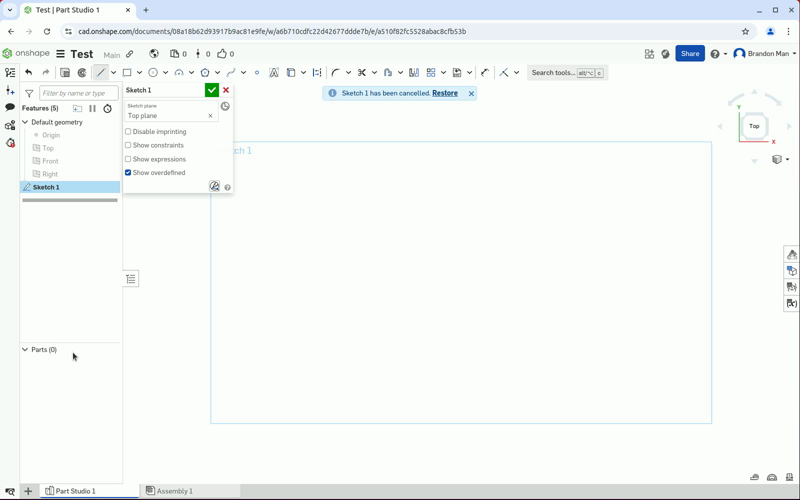
mouse_move(460, 282)
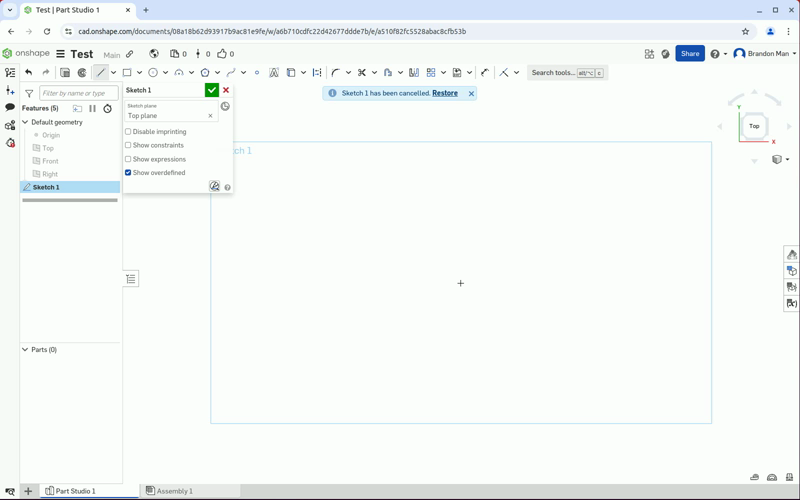
click(460, 282)
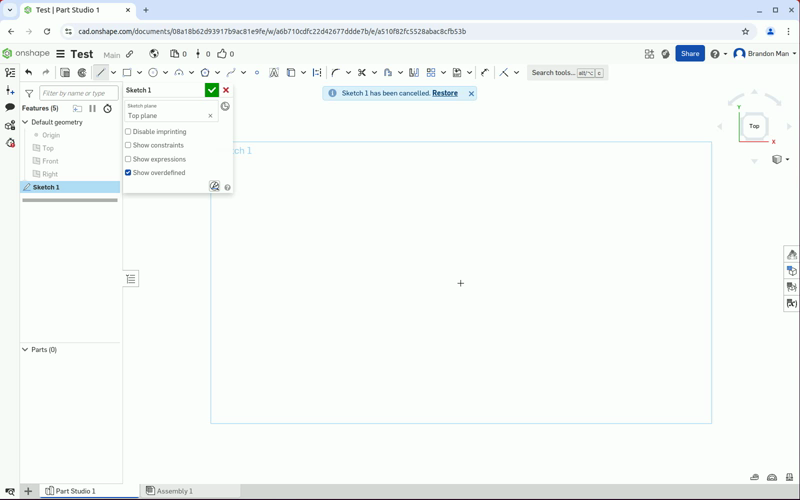
key_up(shift)
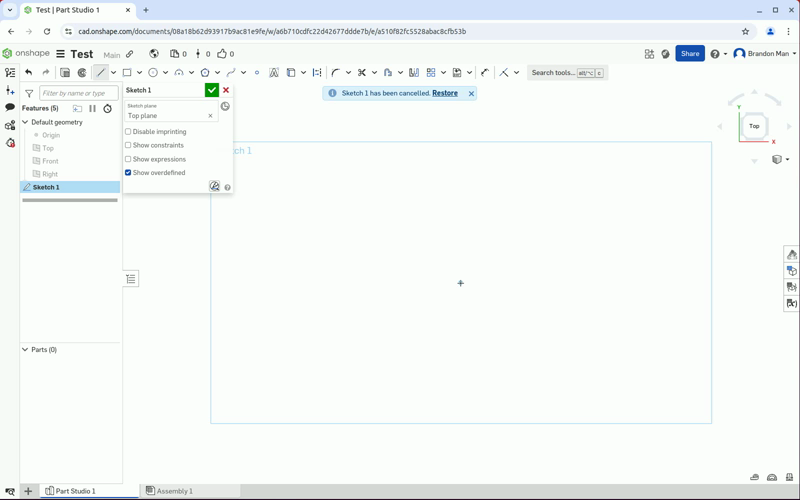
key_down(shift)
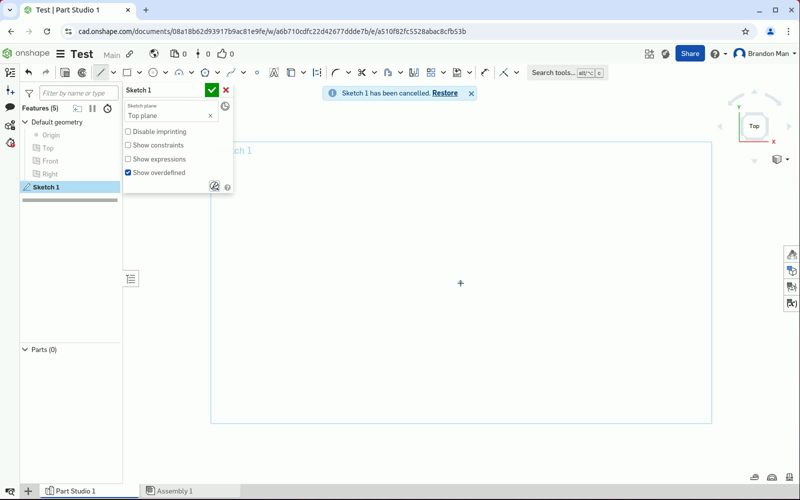
mouse_move(561, 282)
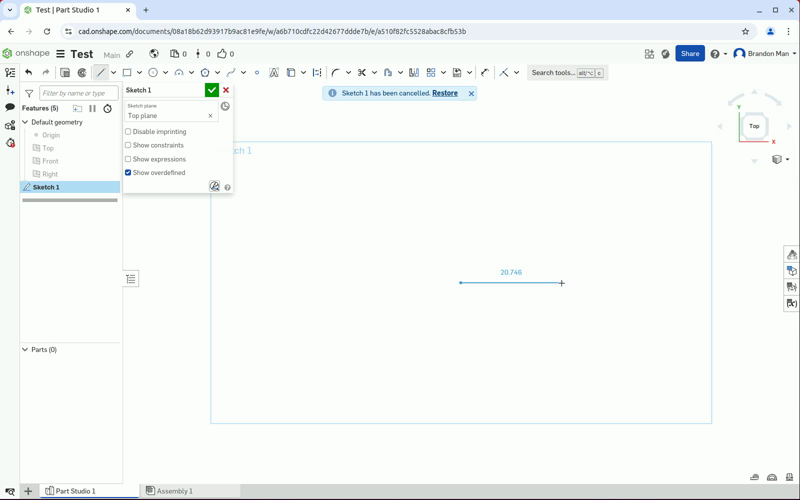
click(561, 282)
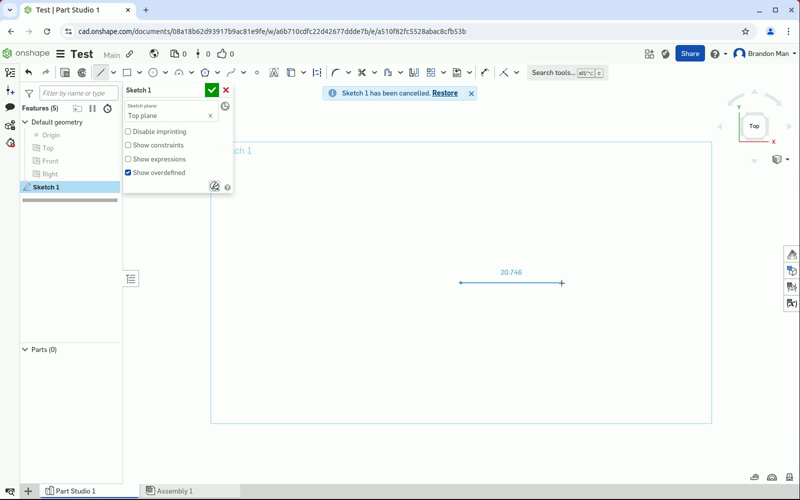
key_up(shift)
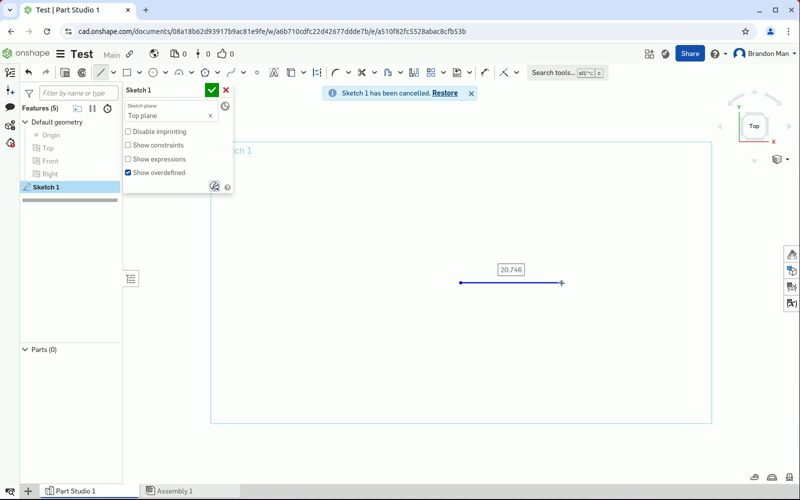
key_down(shift)
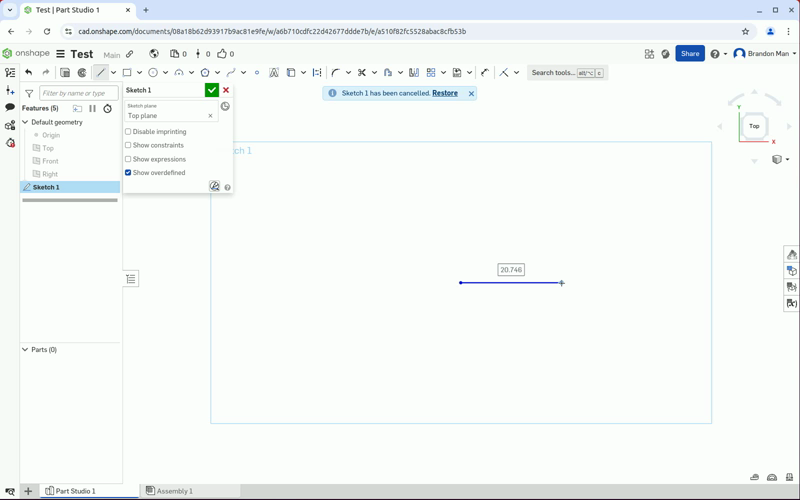
mouse_move(589, 282)
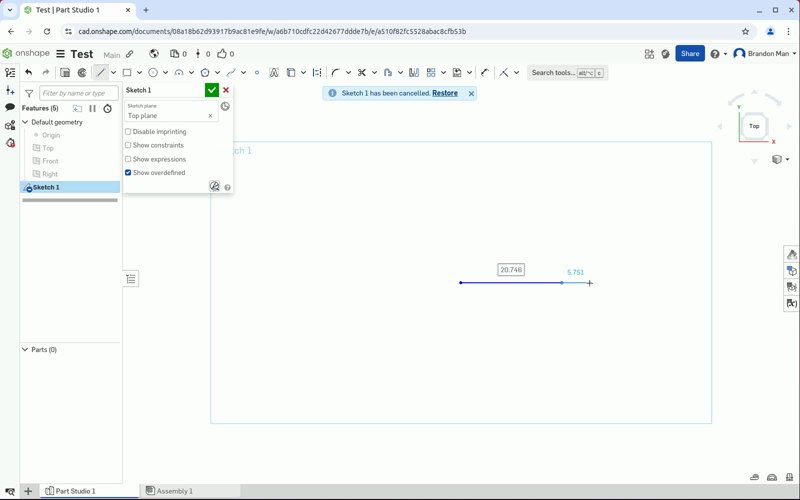
mouse_move(560, 281)
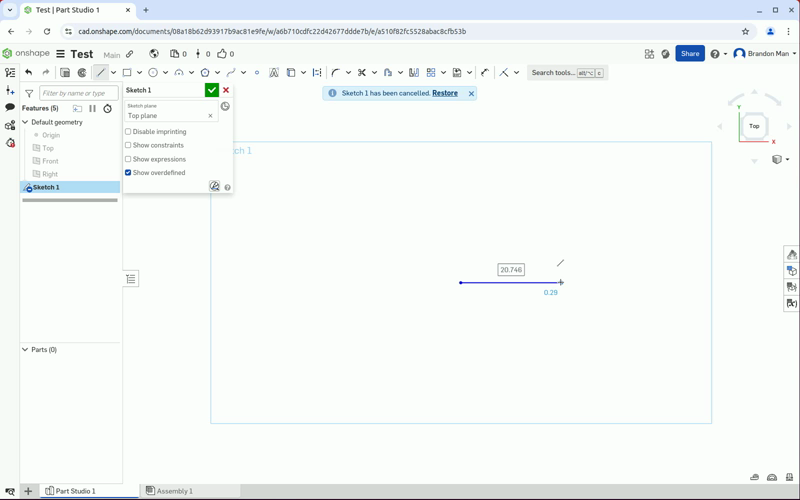
scroll(6)
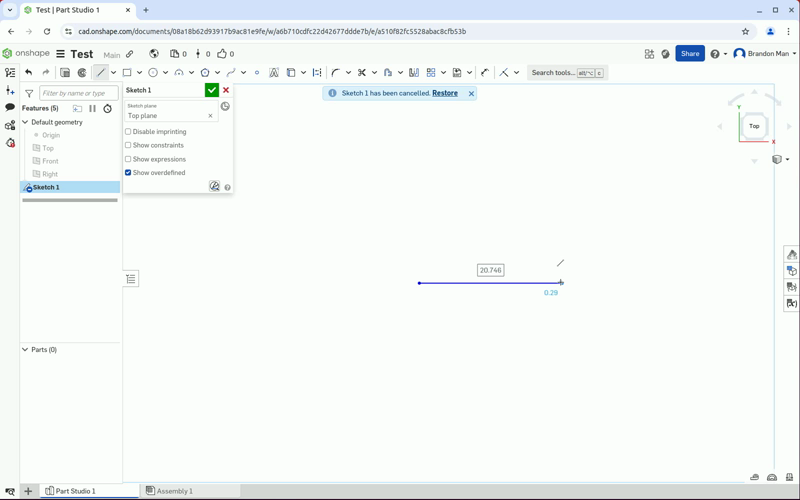
scroll(6)
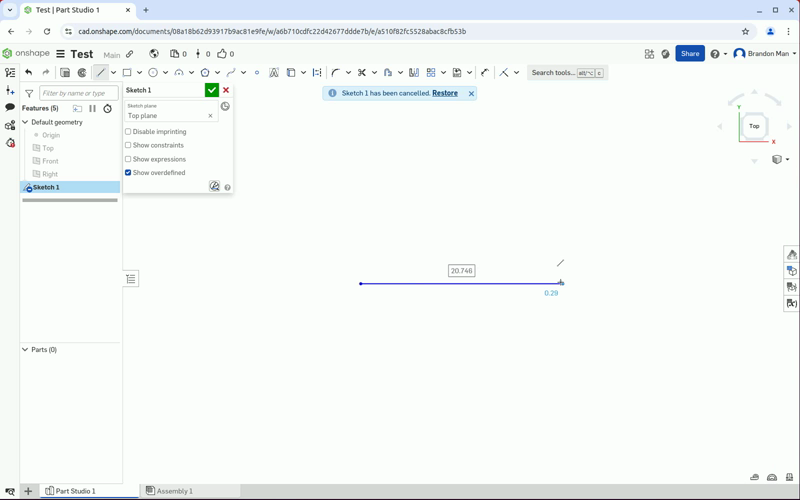
scroll(6)
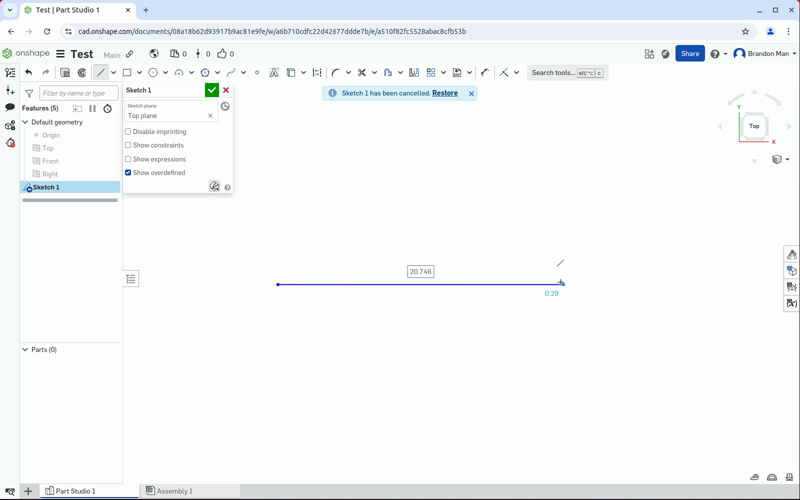
scroll(6)
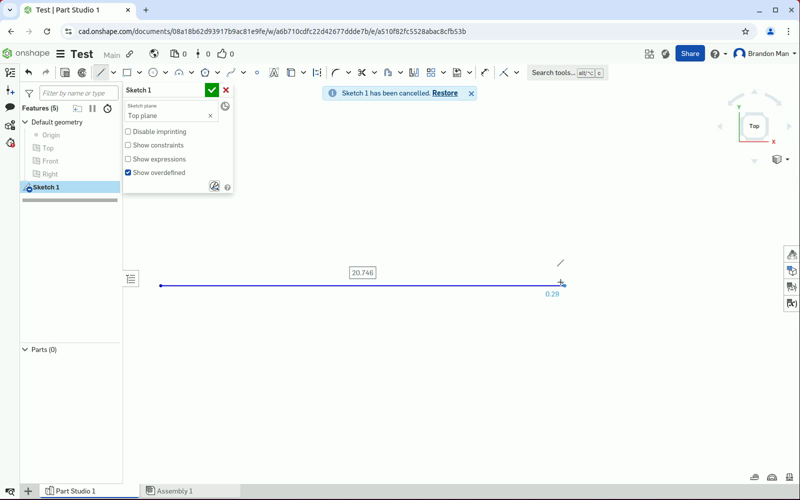
scroll(6)
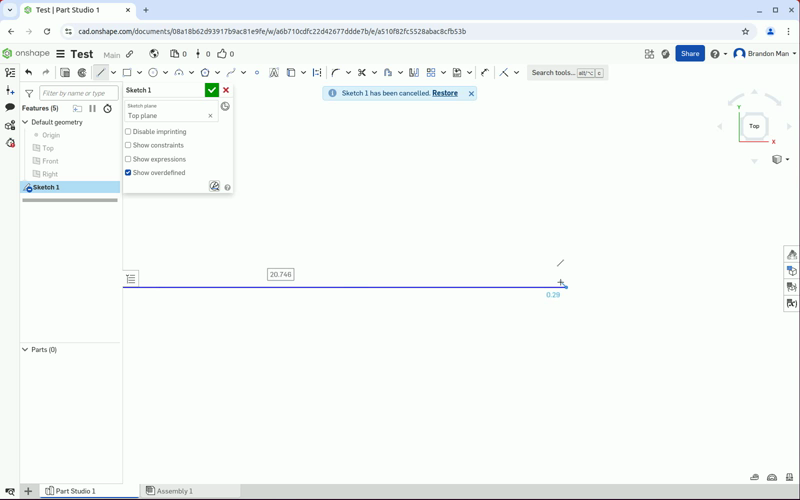
scroll(6)
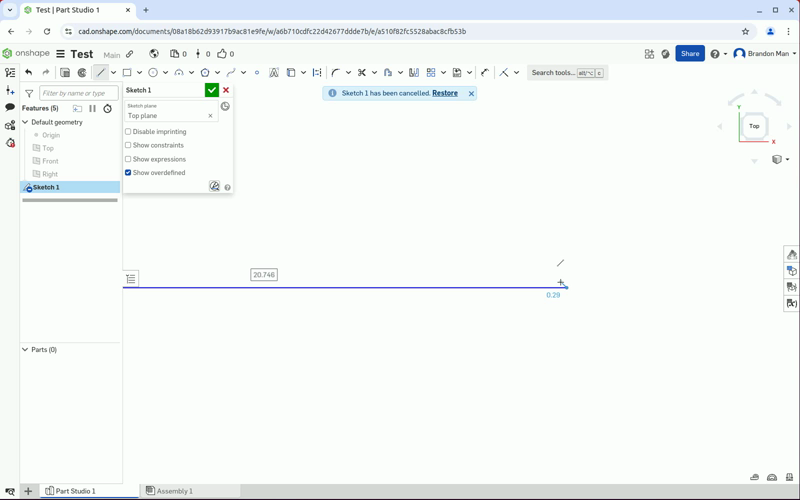
scroll(6)
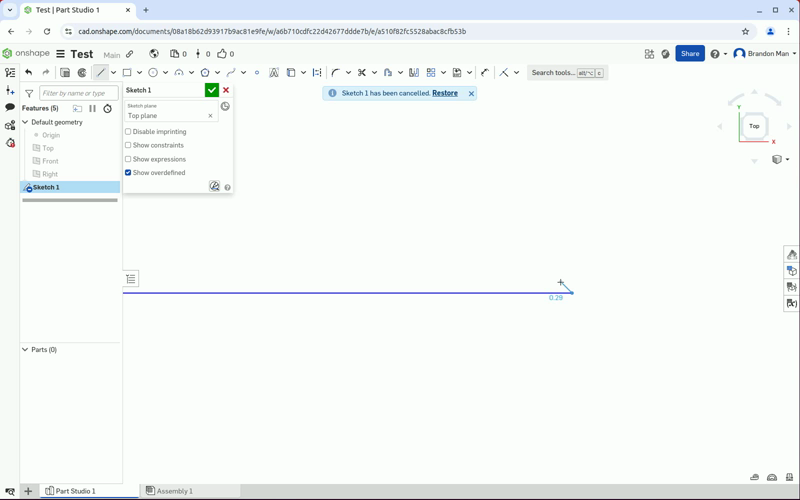
click(560, 281)
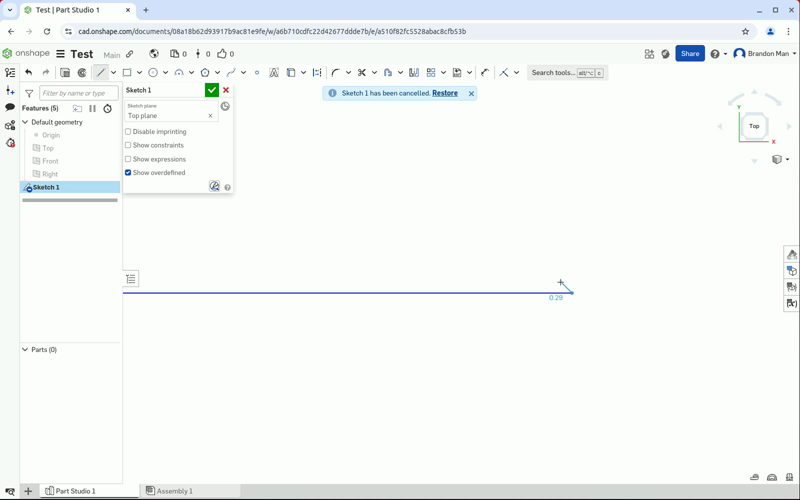
scroll(-6)
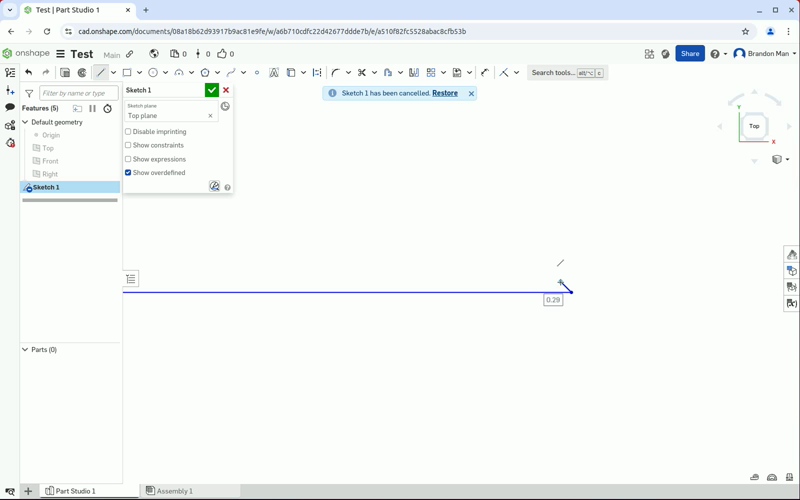
scroll(-6)
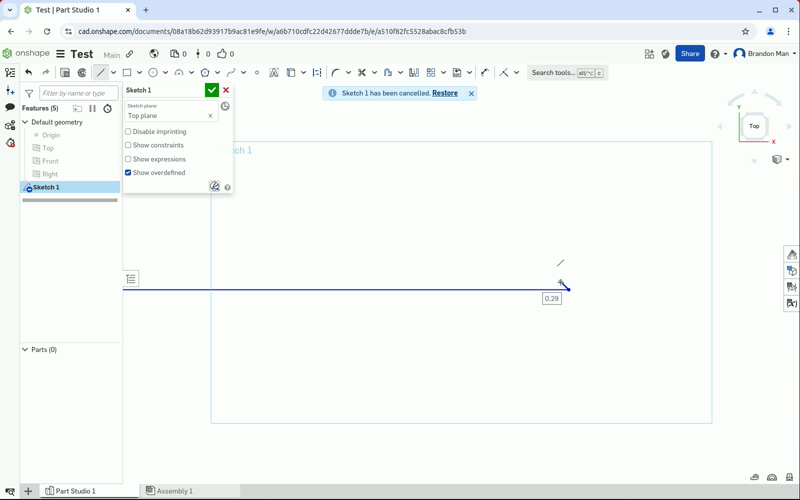
scroll(-6)
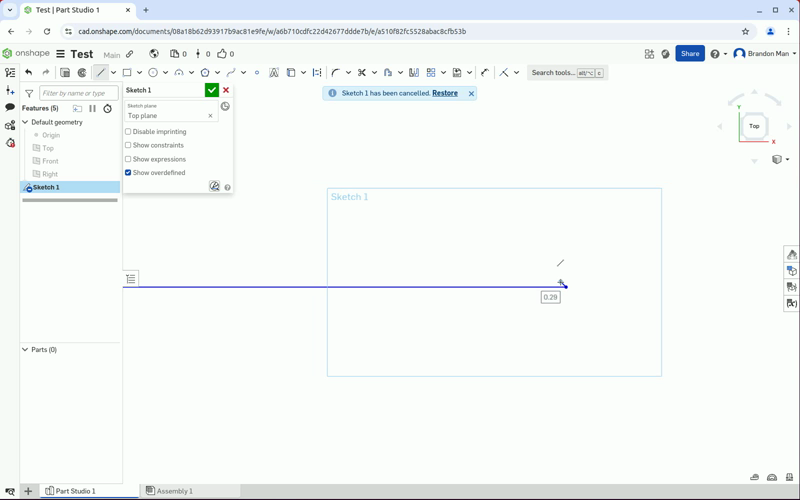
scroll(-6)
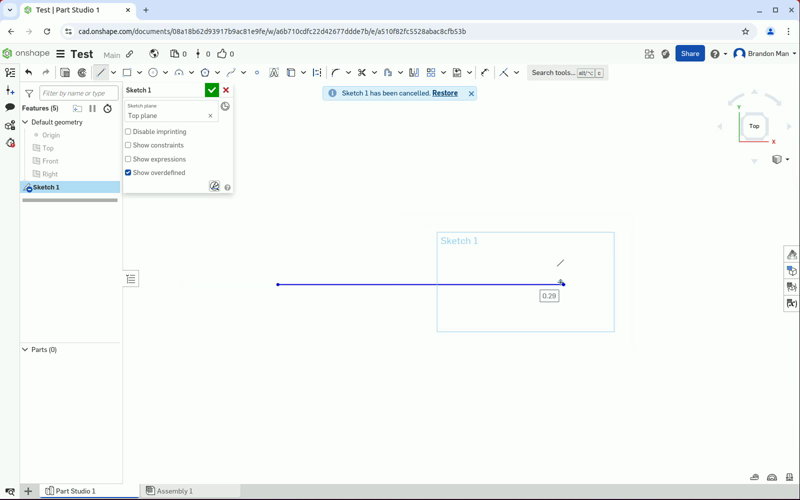
scroll(-6)
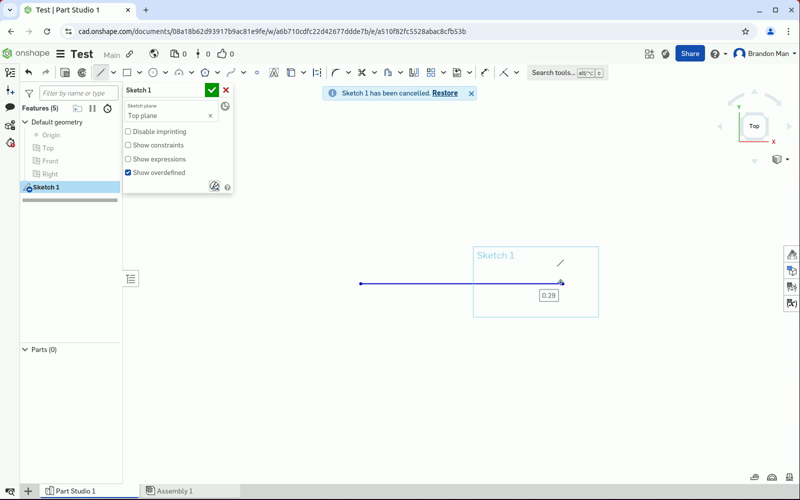
scroll(-6)
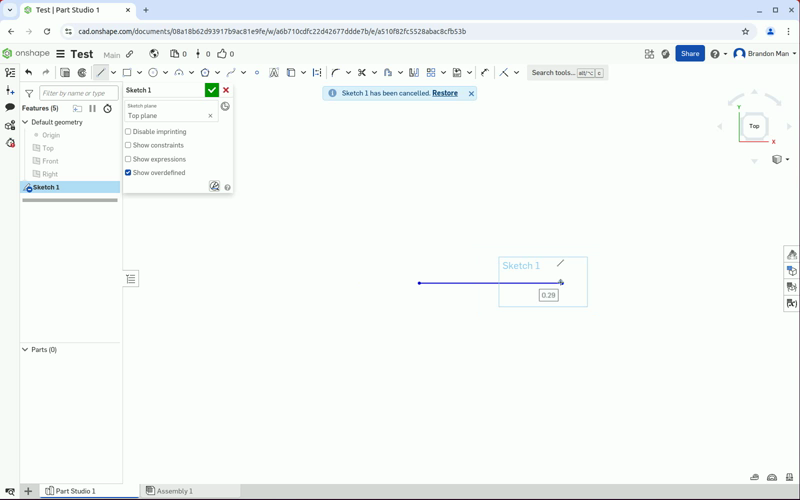
scroll(-6)
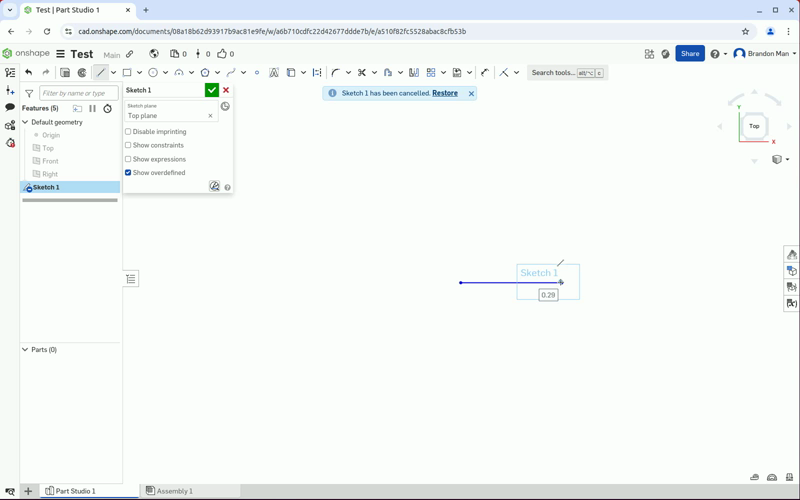
key_up(shift)
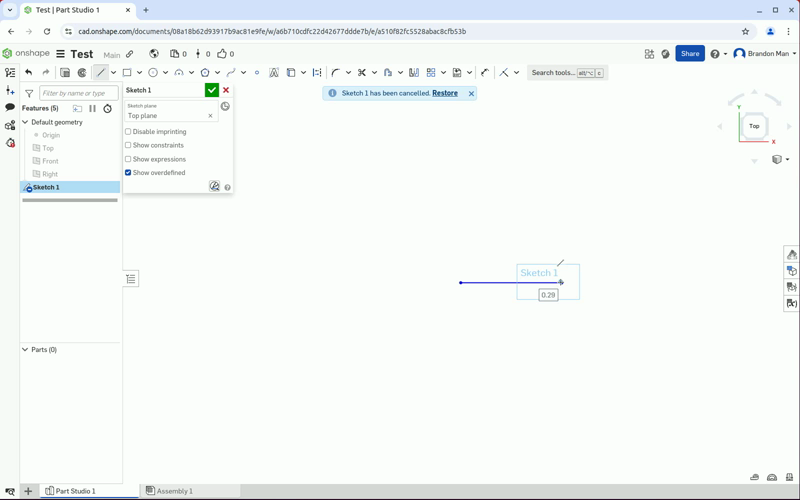
key_down(shift)
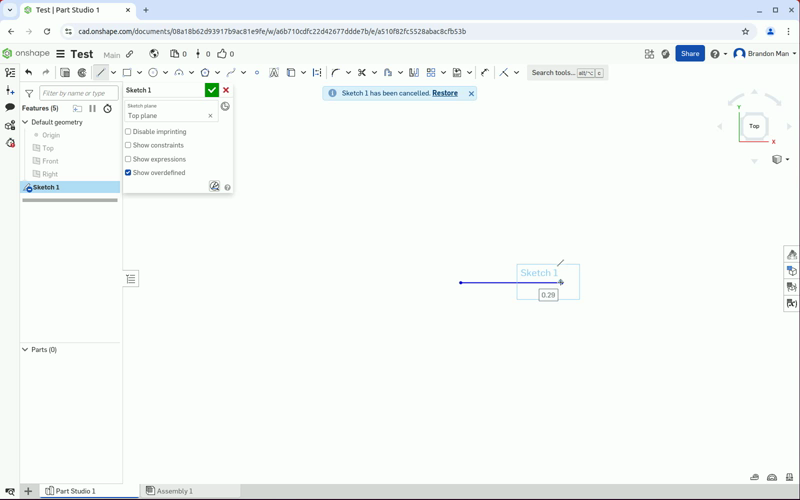
mouse_move(589, 281)
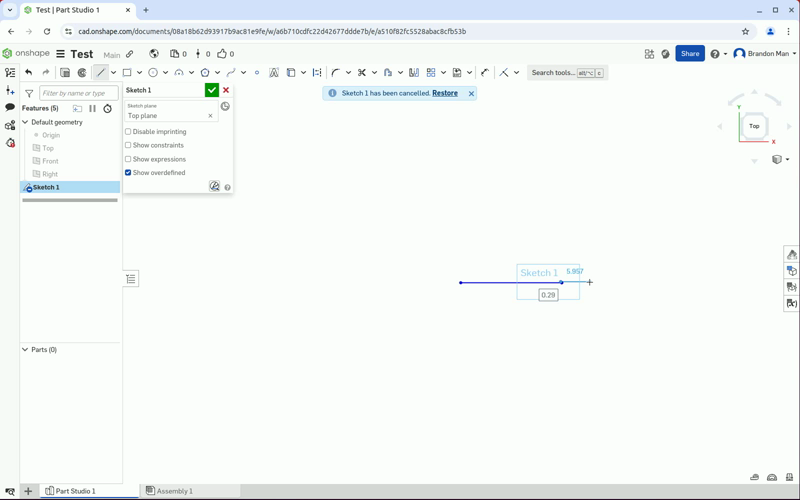
mouse_move(561, 279)
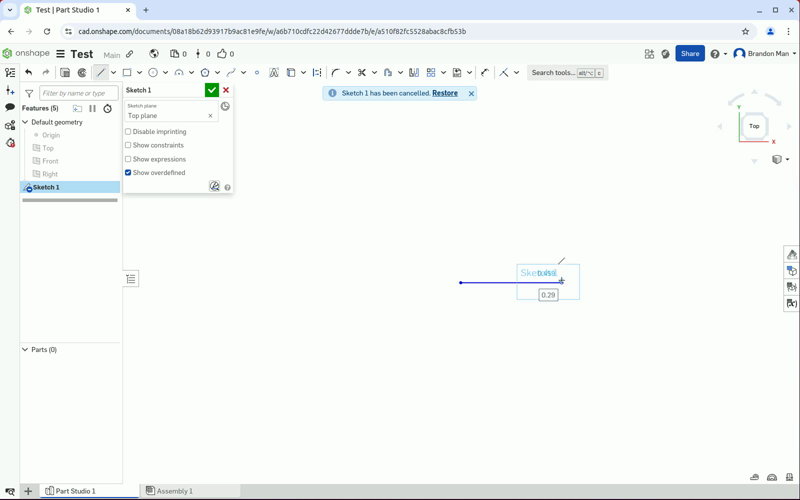
scroll(6)
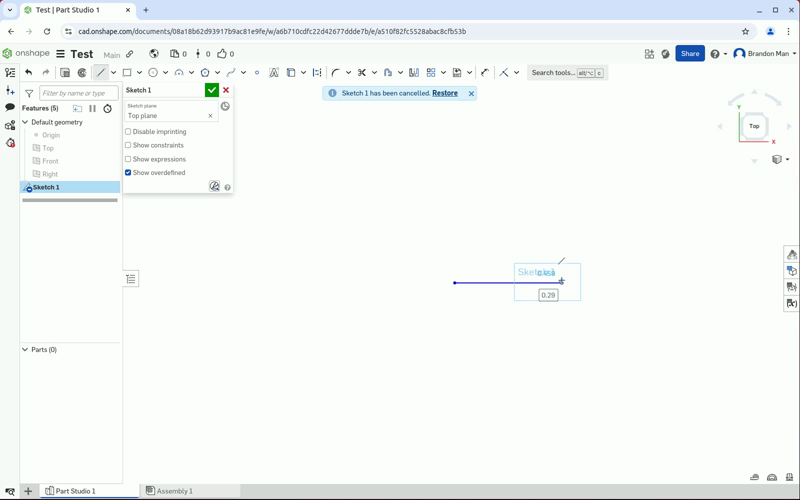
scroll(6)
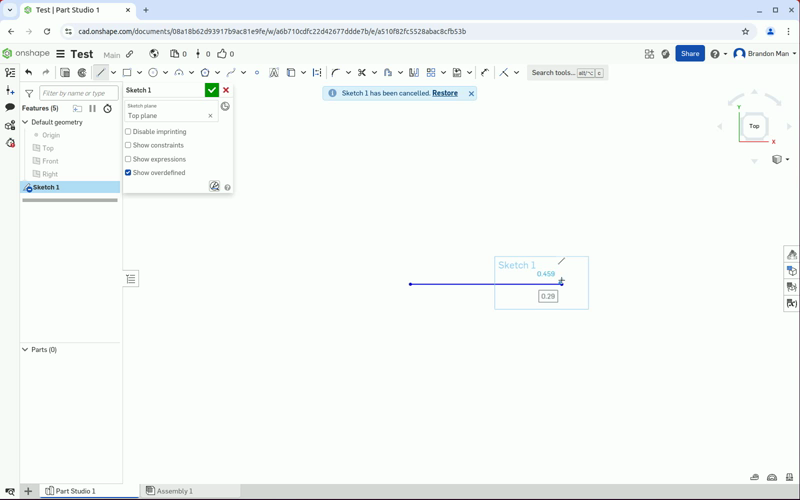
scroll(6)
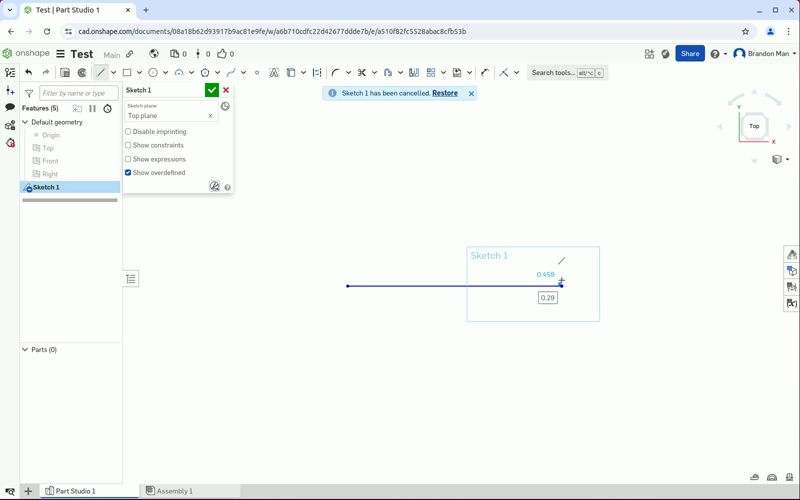
scroll(6)
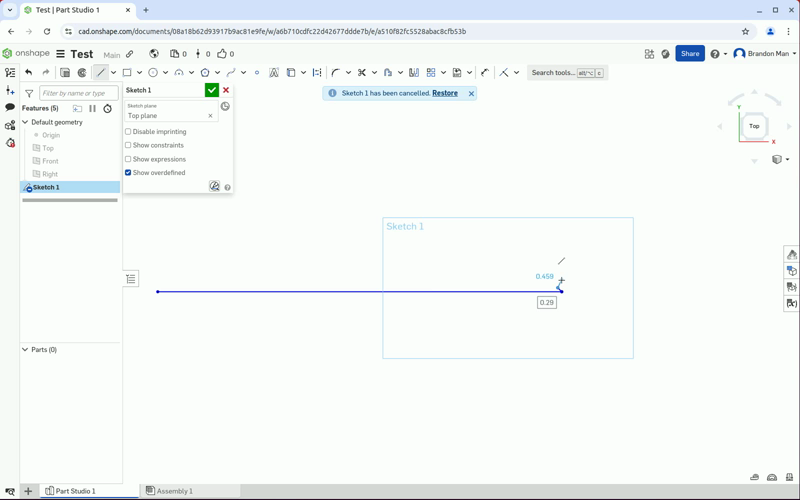
scroll(6)
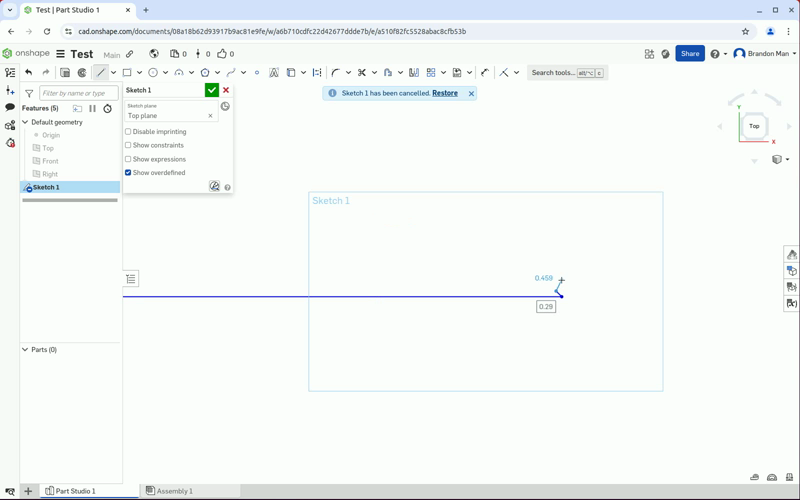
scroll(6)
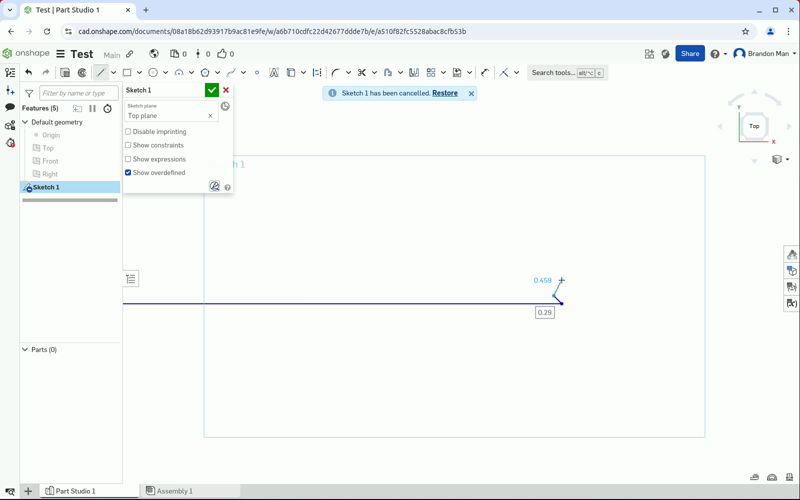
scroll(6)
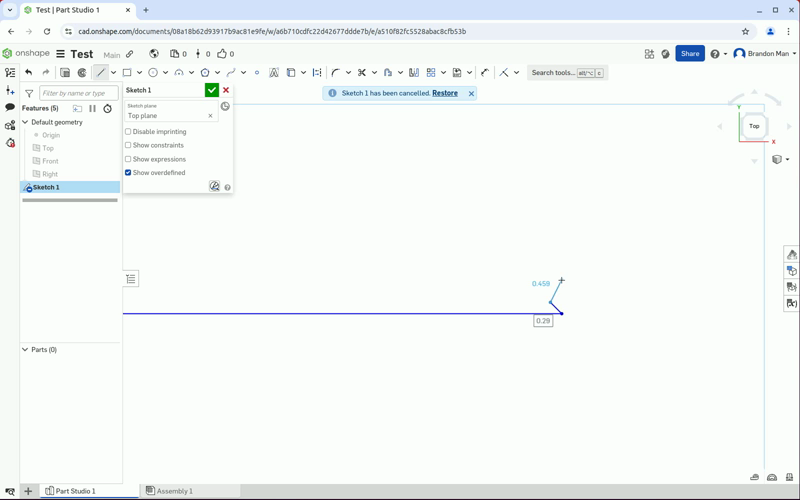
click(561, 279)
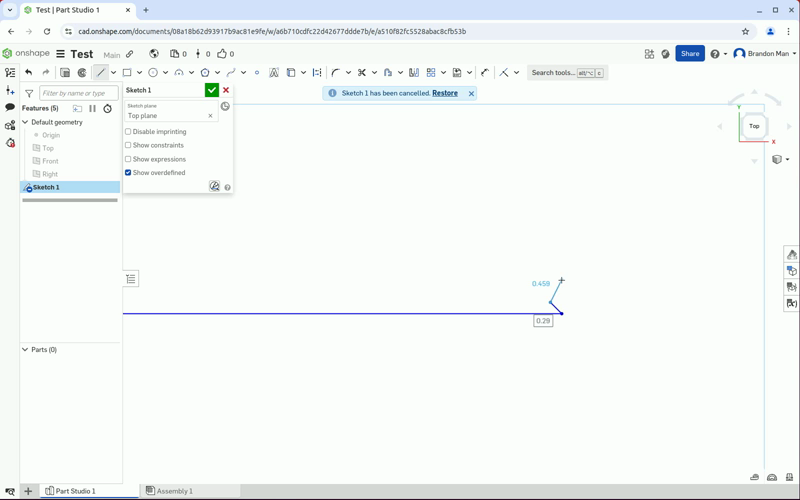
scroll(-6)
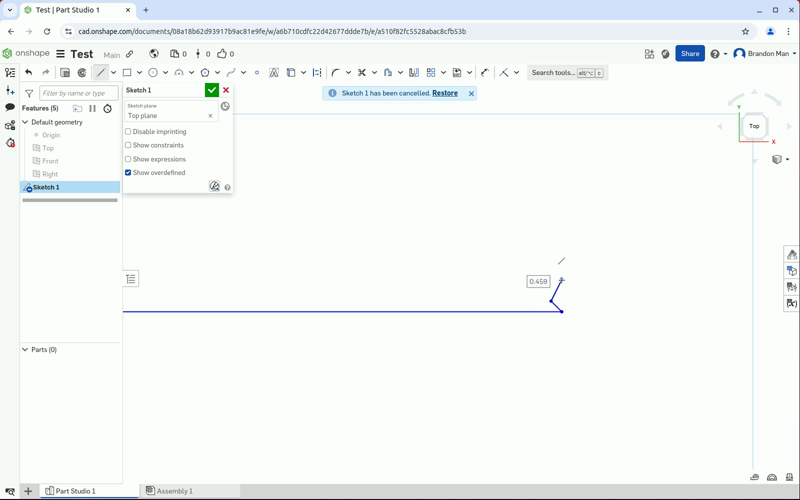
scroll(-6)
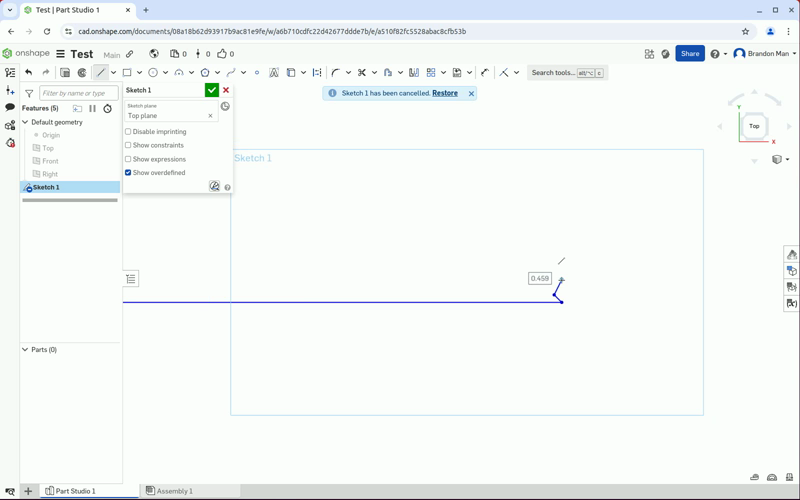
scroll(-6)
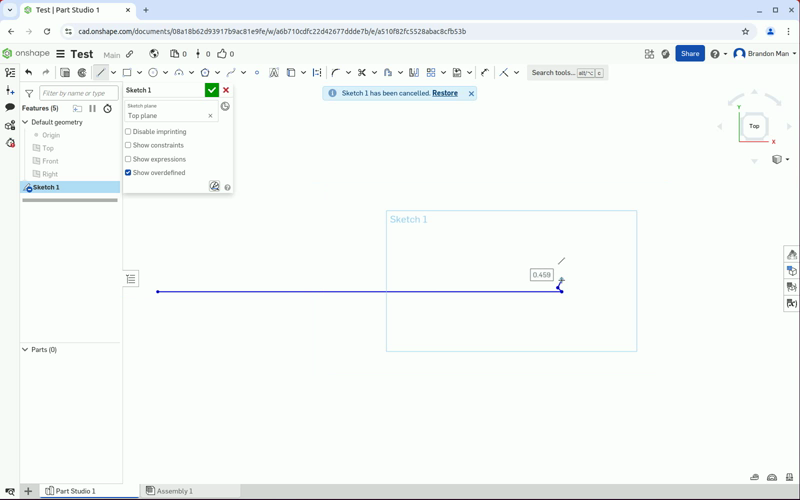
scroll(-6)
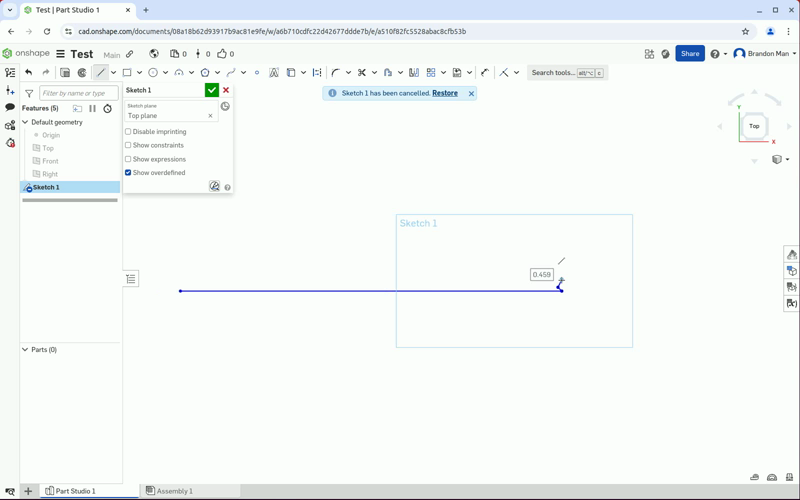
scroll(-6)
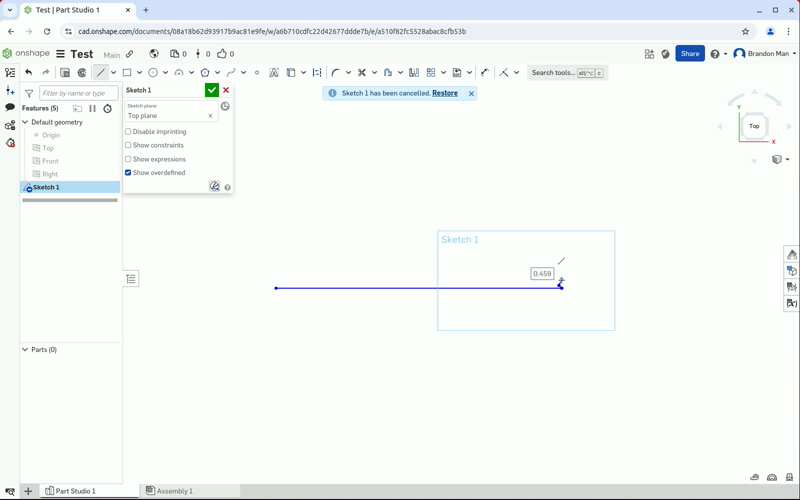
scroll(-6)
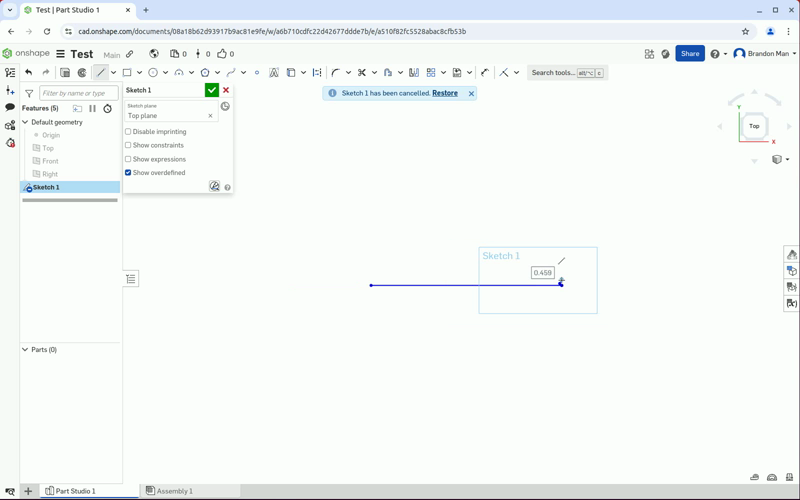
scroll(-6)
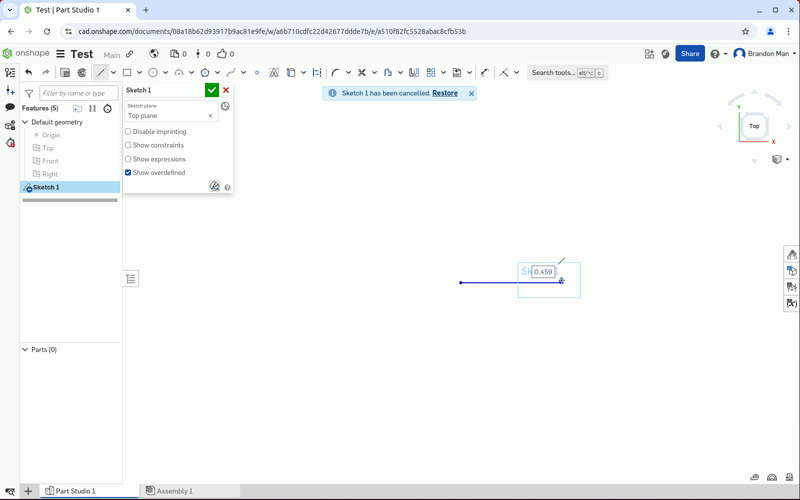
key_up(shift)
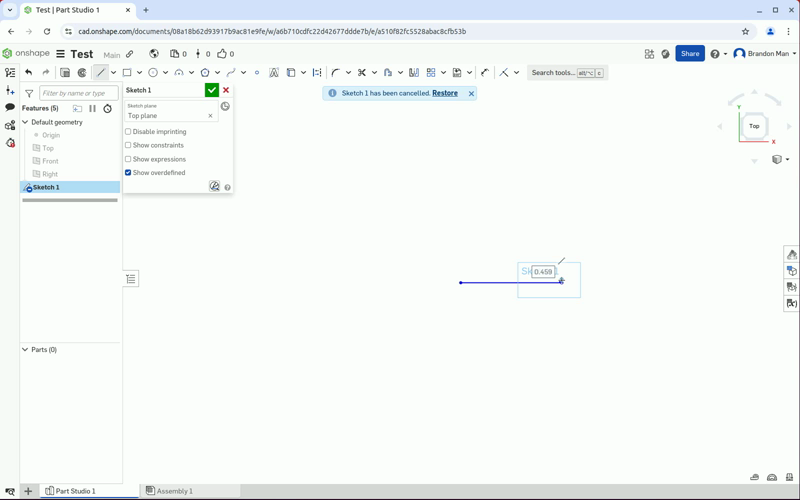
key_down(shift)
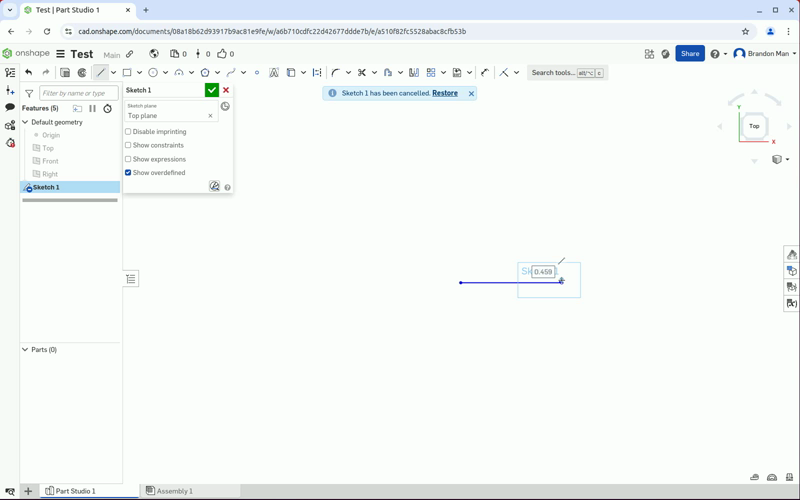
mouse_move(475, 279)
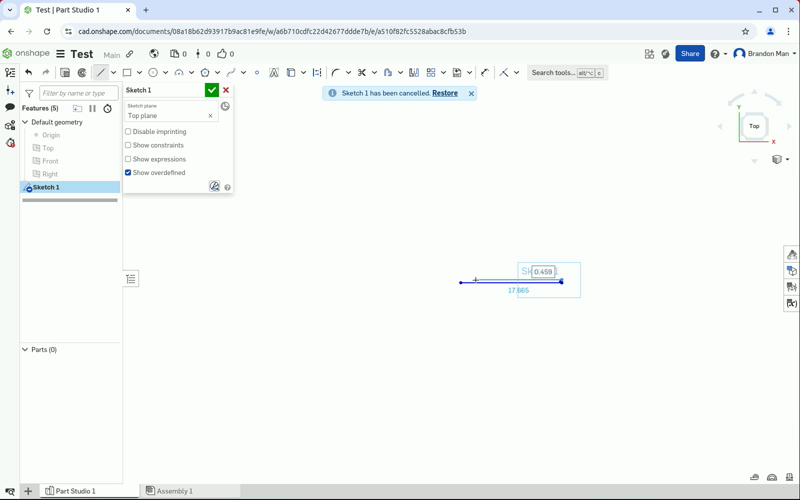
click(475, 279)
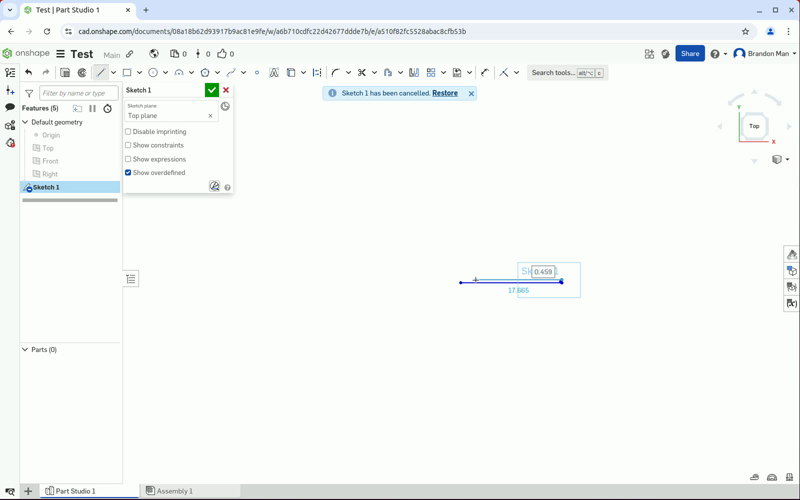
key_up(shift)
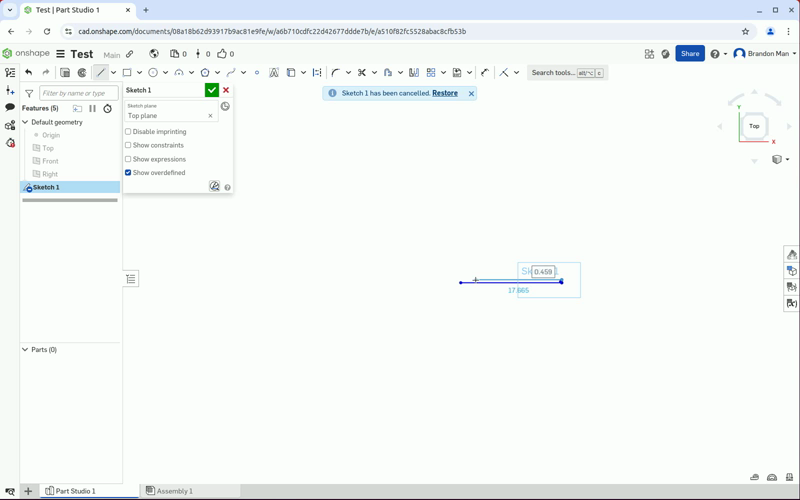
key_down(shift)
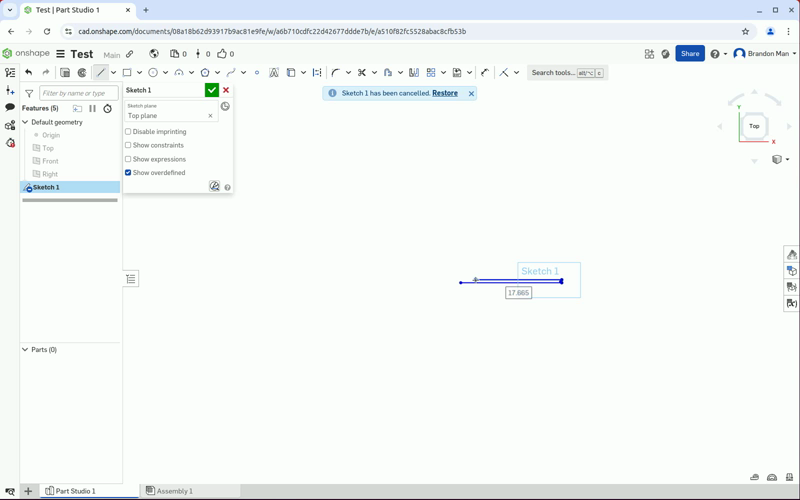
mouse_move(505, 279)
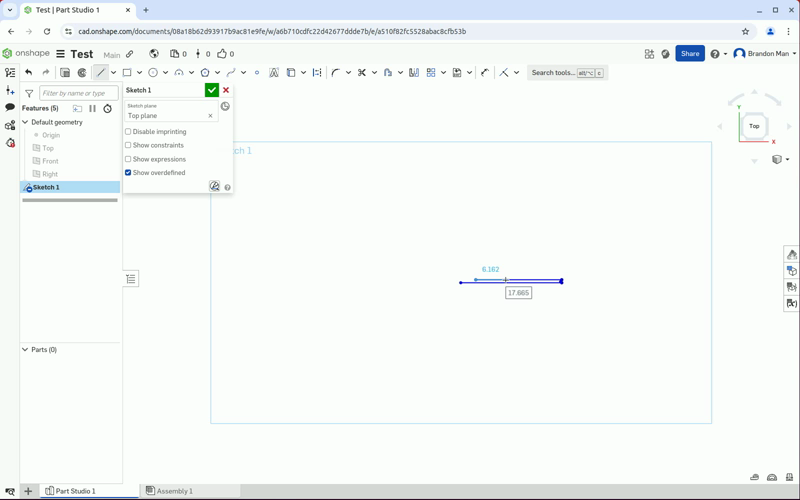
mouse_move(460, 279)
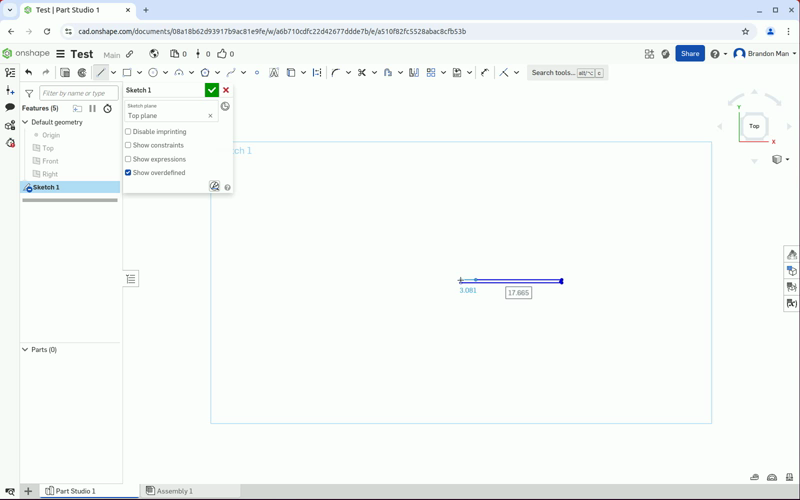
scroll(6)
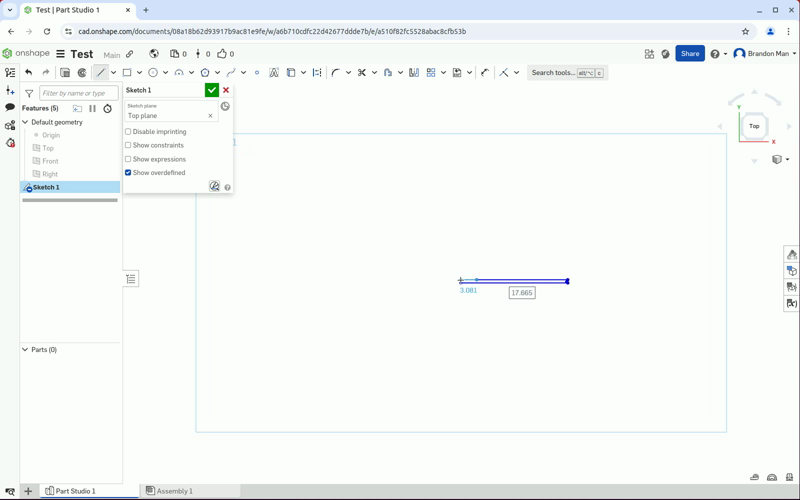
scroll(6)
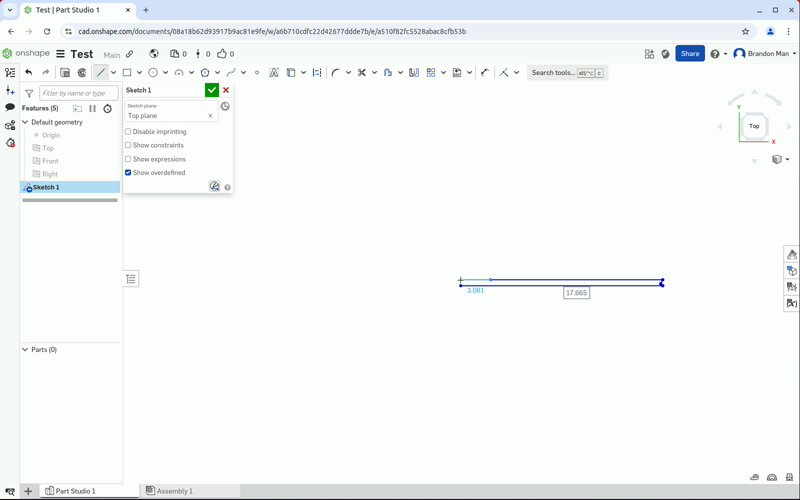
scroll(6)
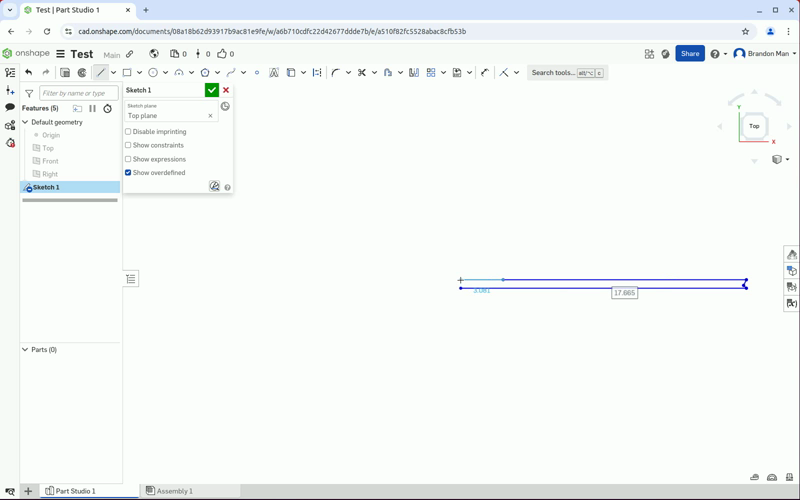
scroll(6)
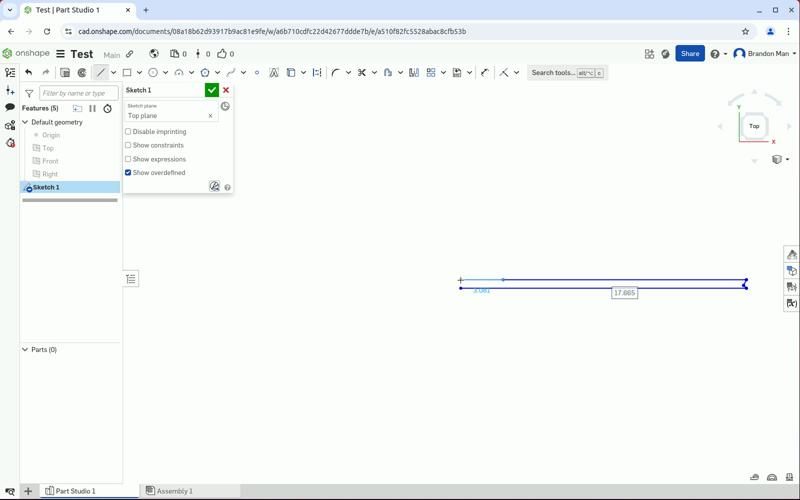
scroll(6)
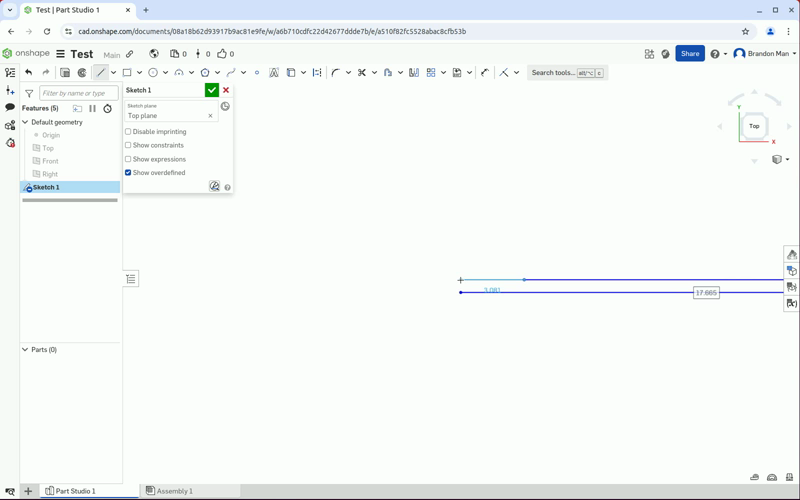
scroll(6)
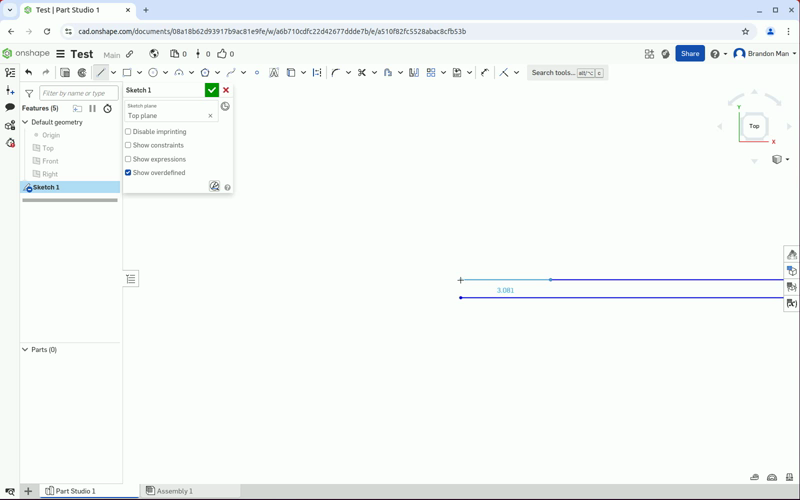
scroll(6)
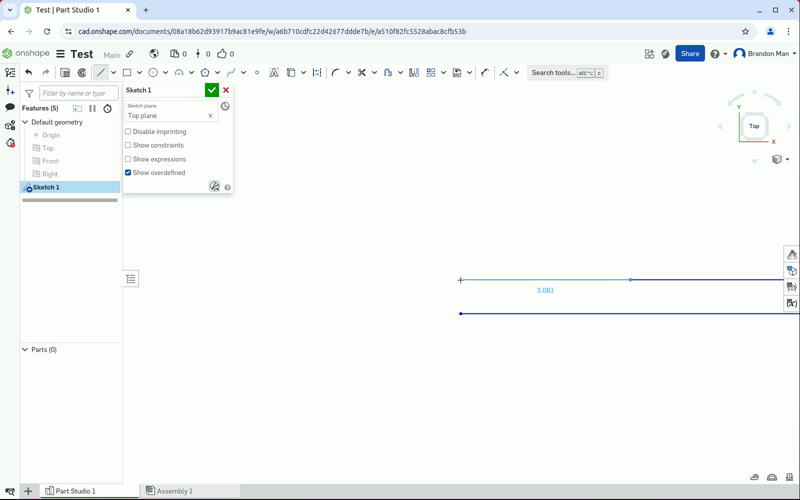
click(460, 279)
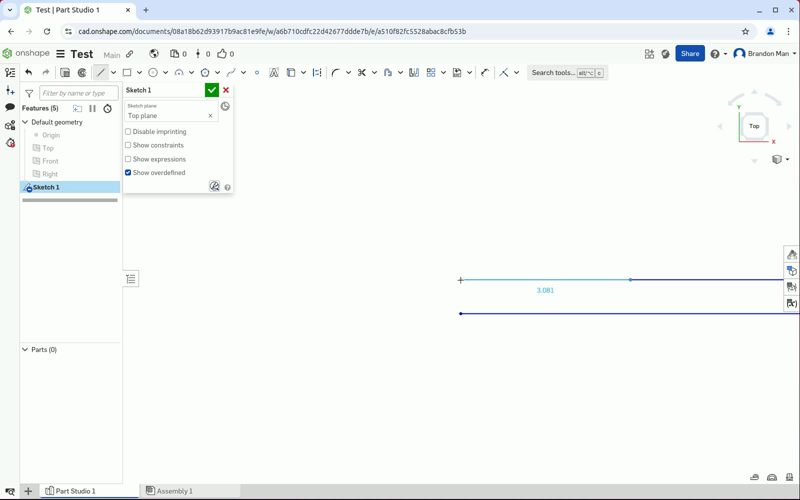
scroll(-6)
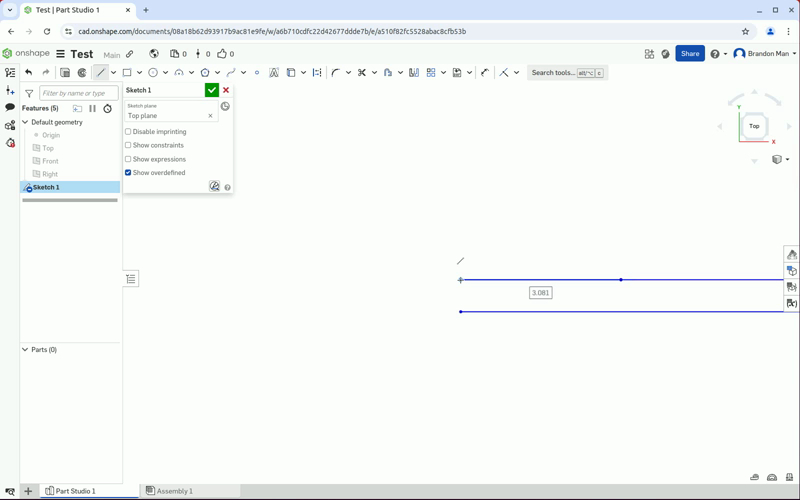
scroll(-6)
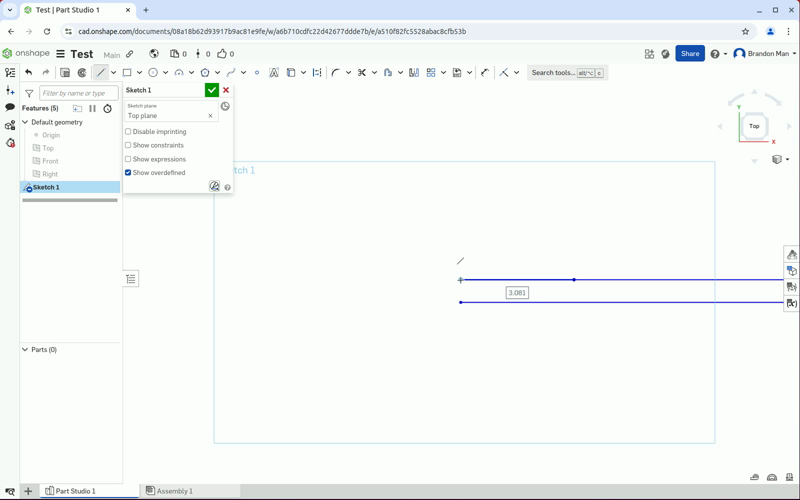
scroll(-6)
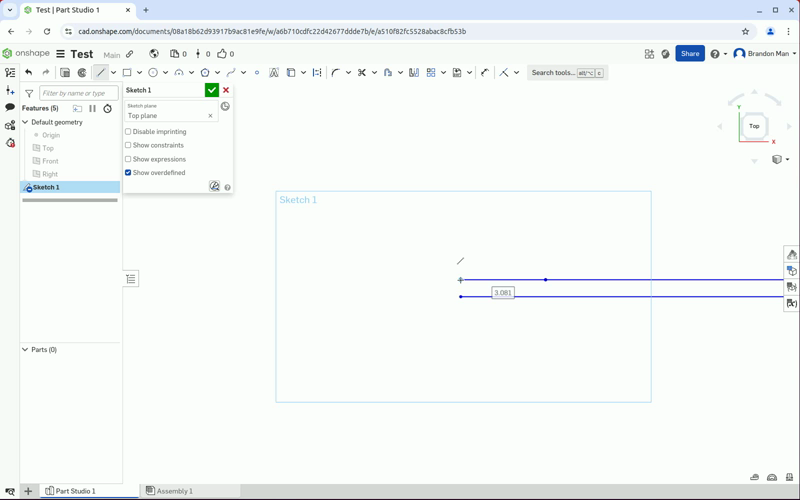
scroll(-6)
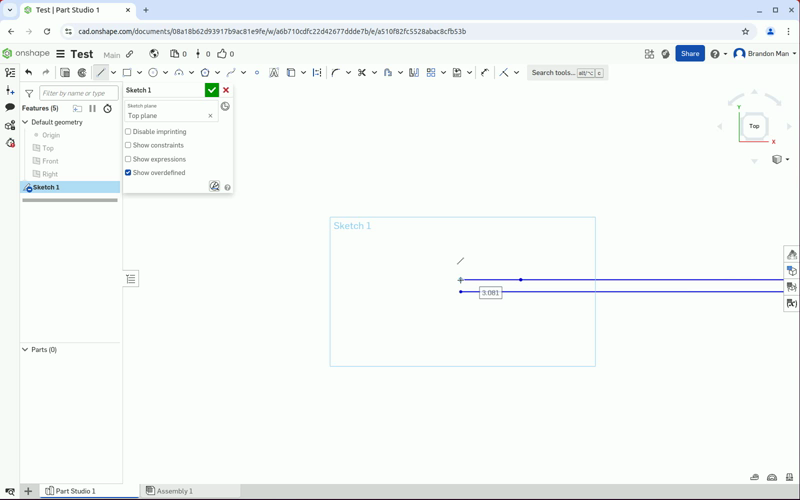
scroll(-6)
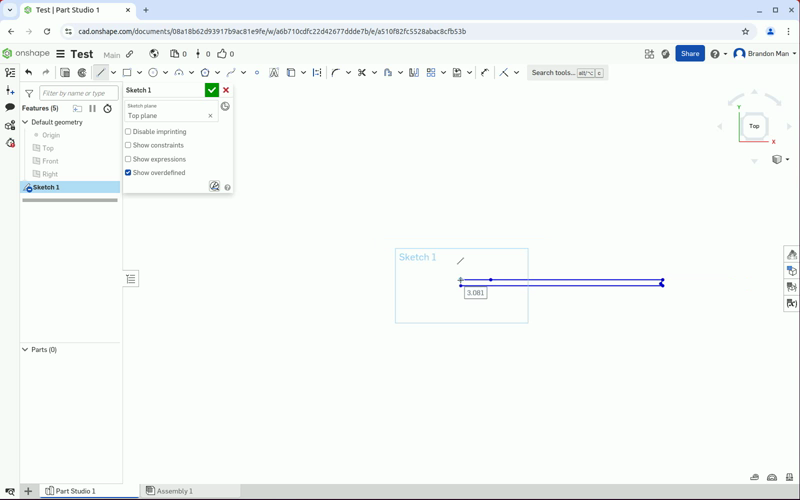
scroll(-6)
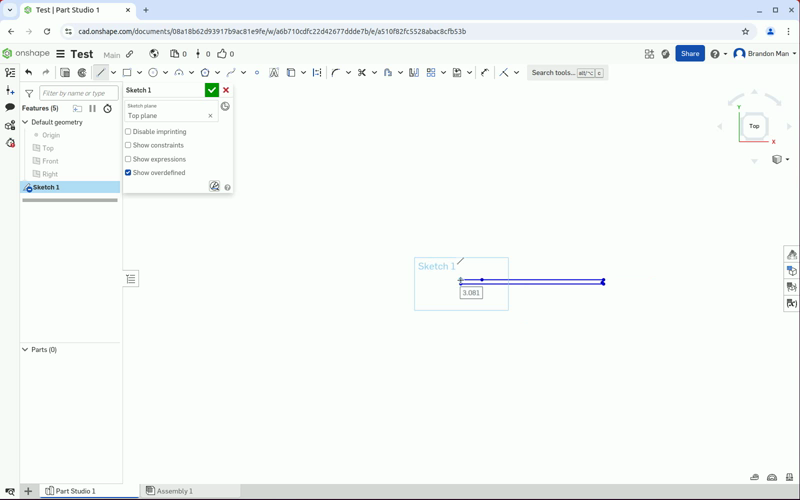
scroll(-6)
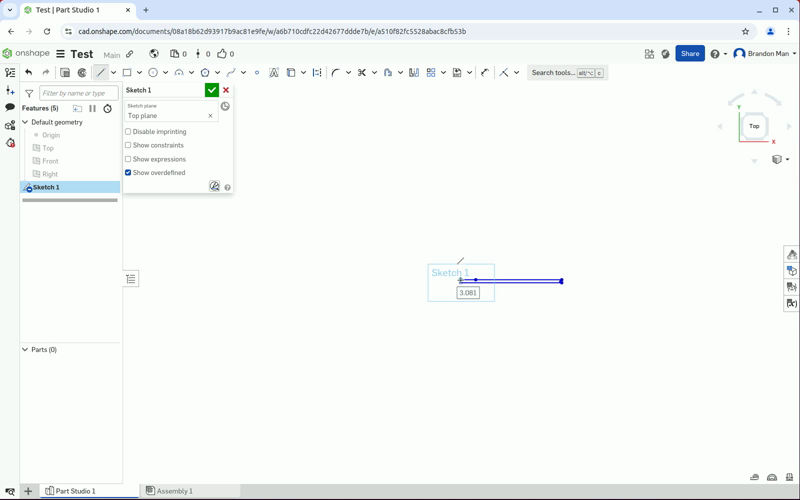
key_up(shift)
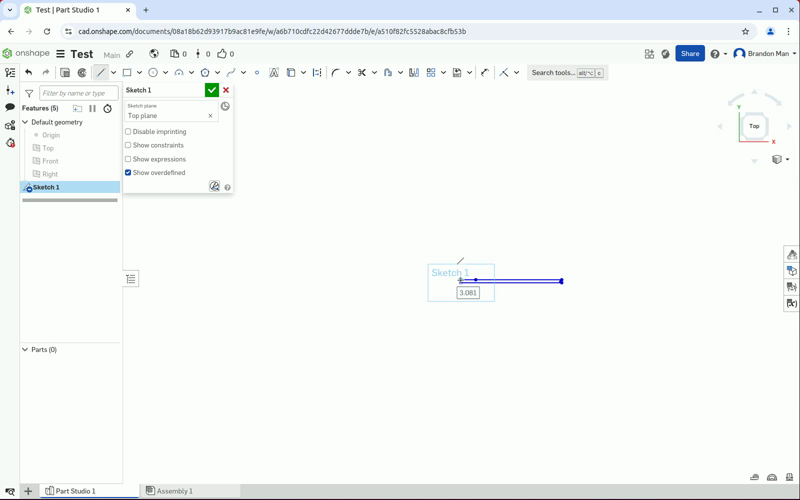
key_down(shift)
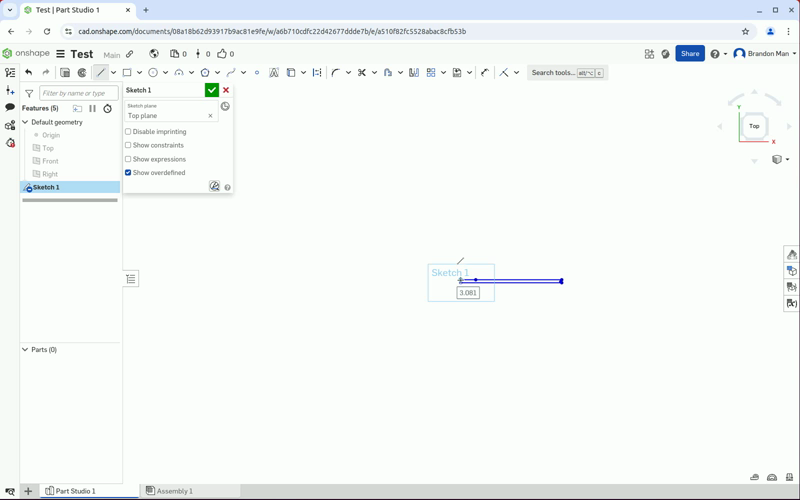
mouse_move(490, 279)
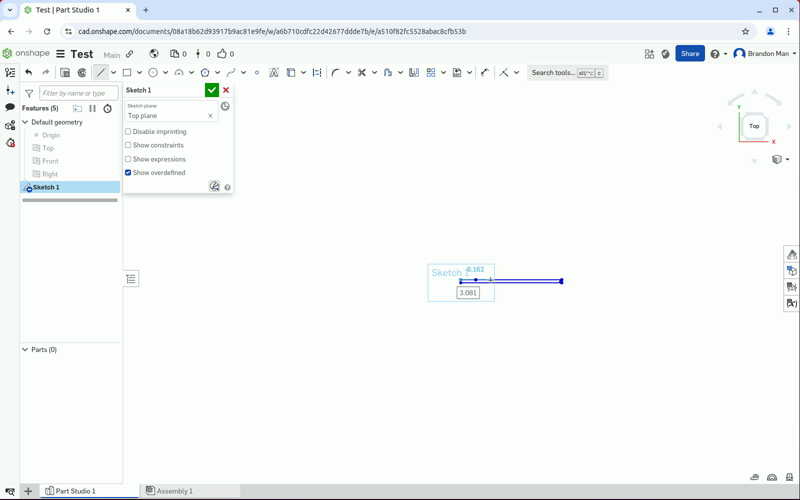
mouse_move(461, 281)
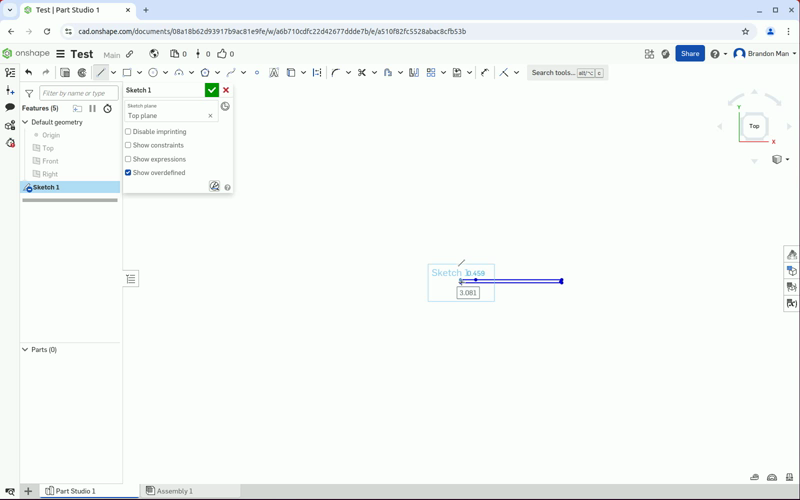
scroll(6)
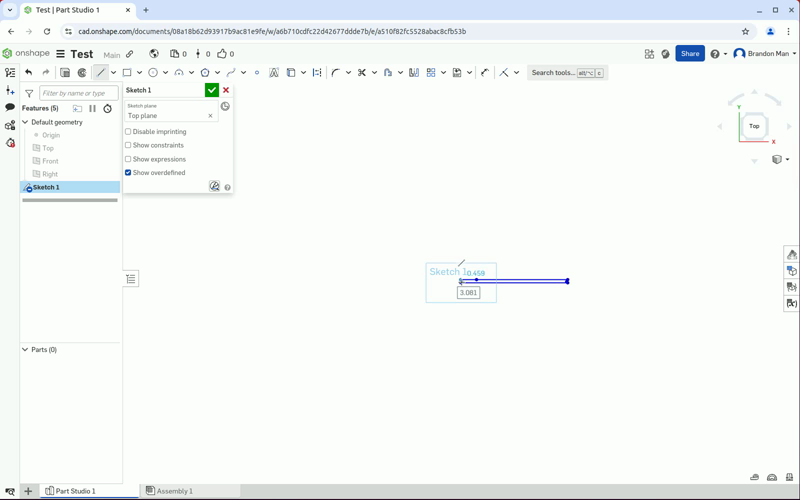
scroll(6)
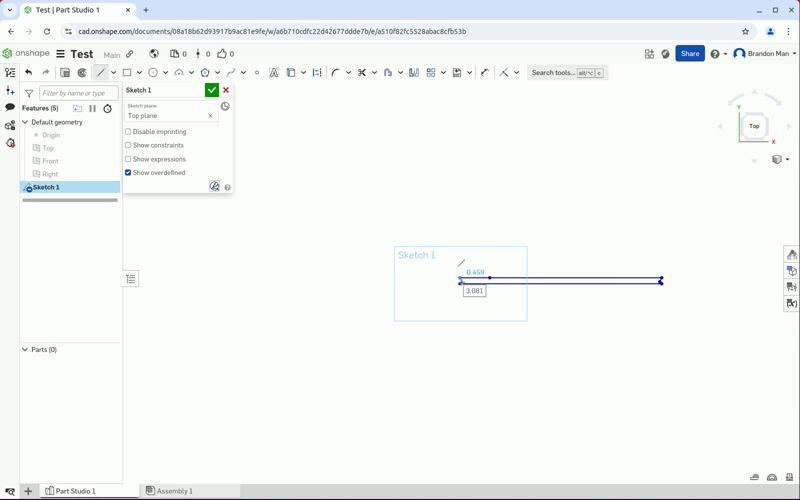
scroll(6)
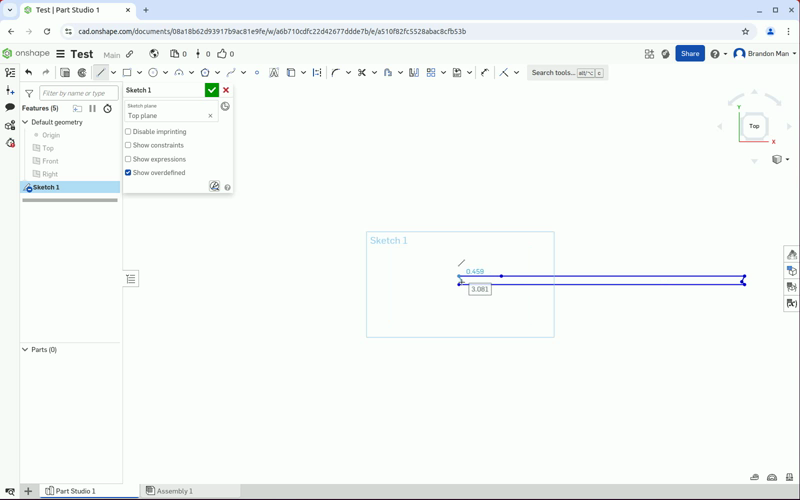
scroll(6)
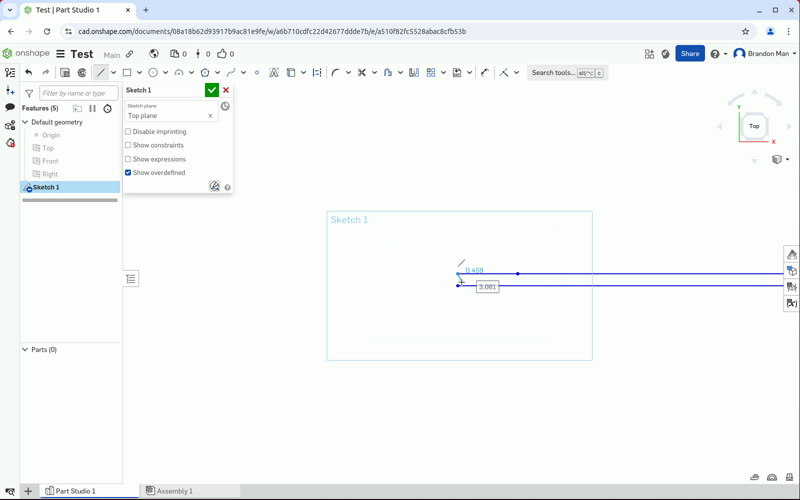
scroll(6)
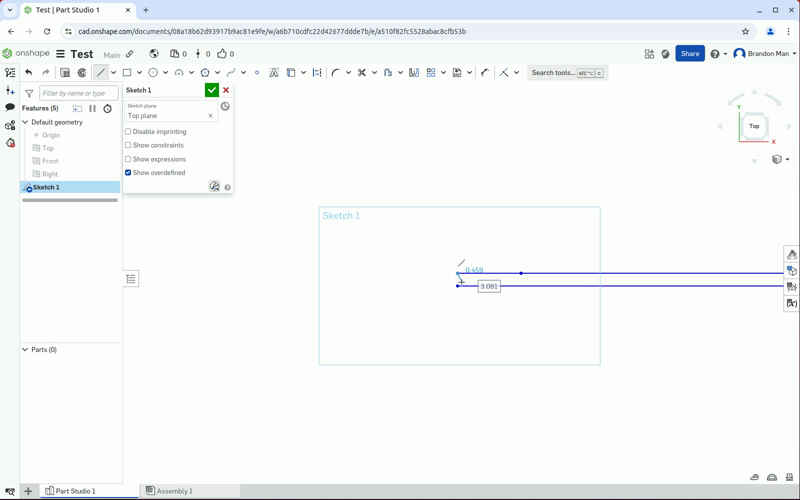
scroll(6)
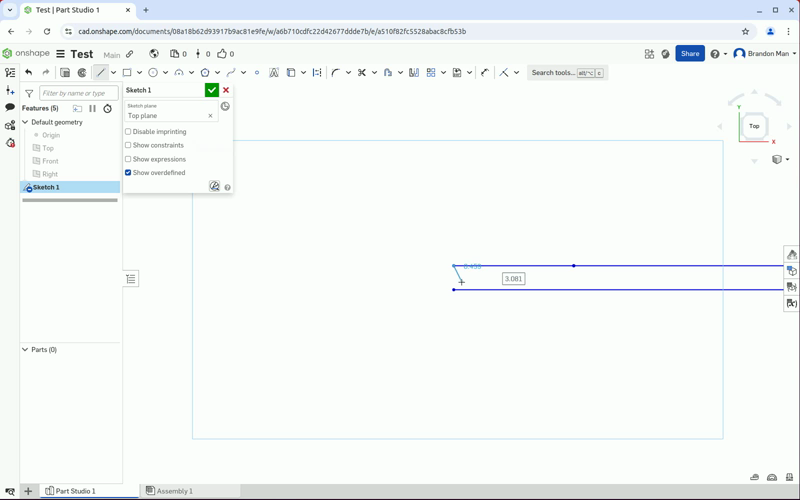
scroll(6)
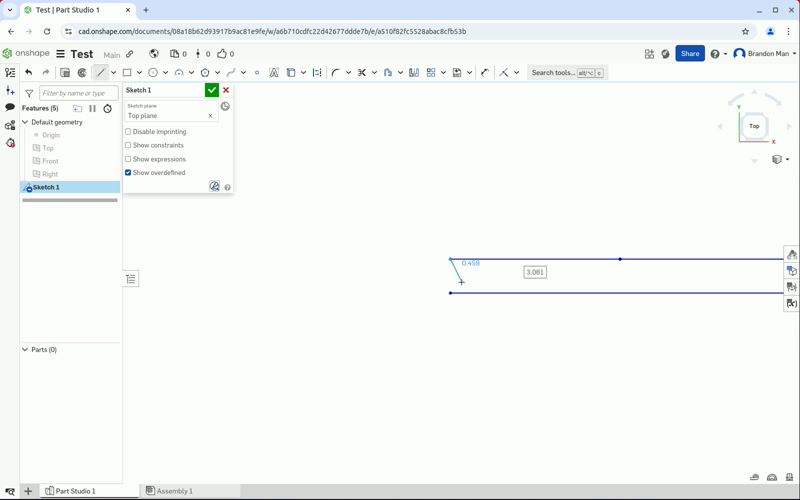
click(461, 281)
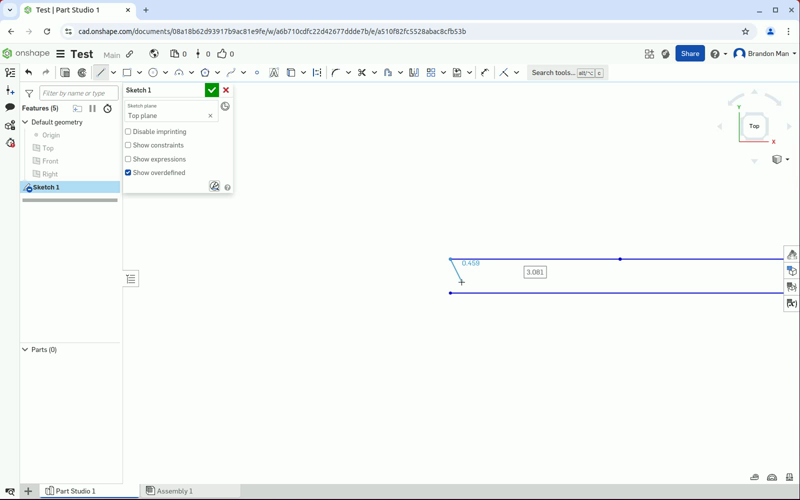
scroll(-6)
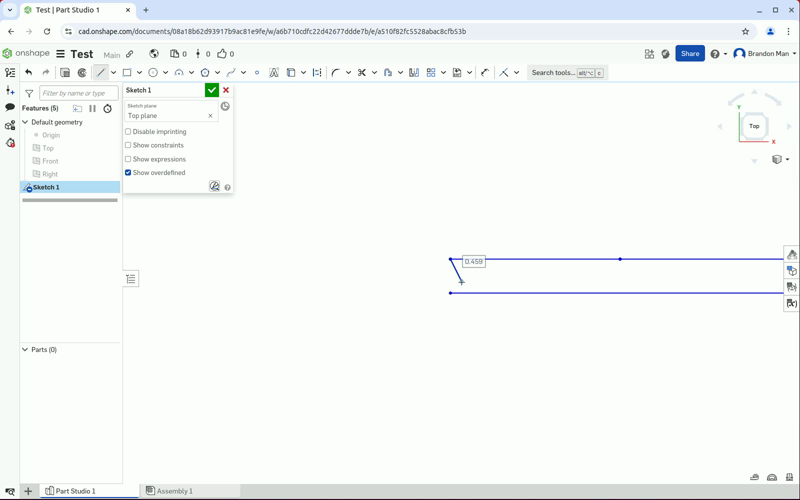
scroll(-6)
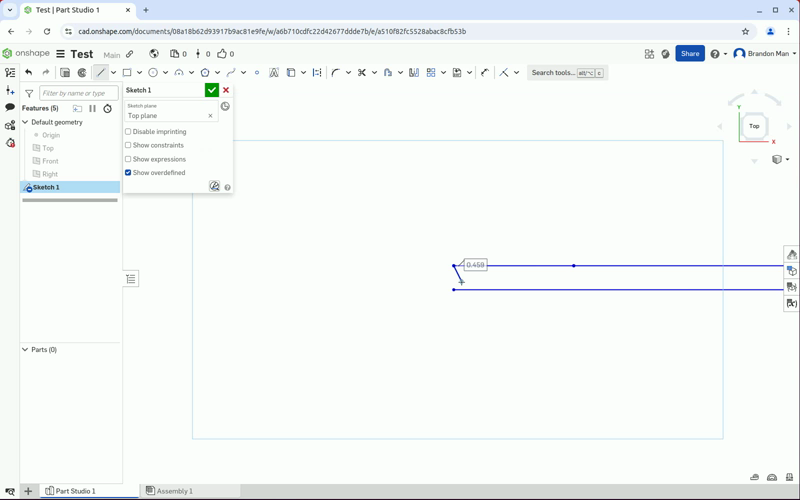
scroll(-6)
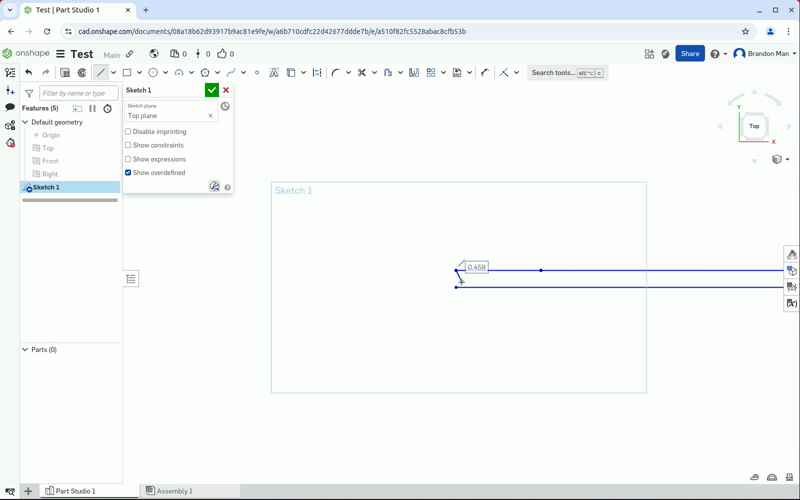
scroll(-6)
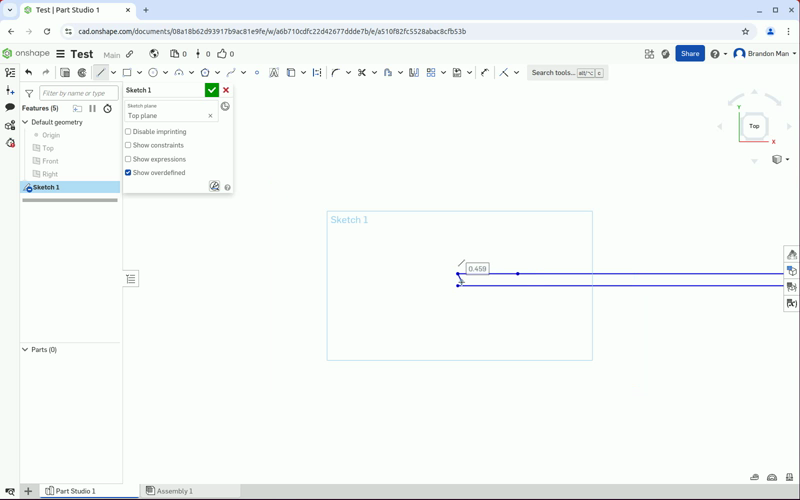
scroll(-6)
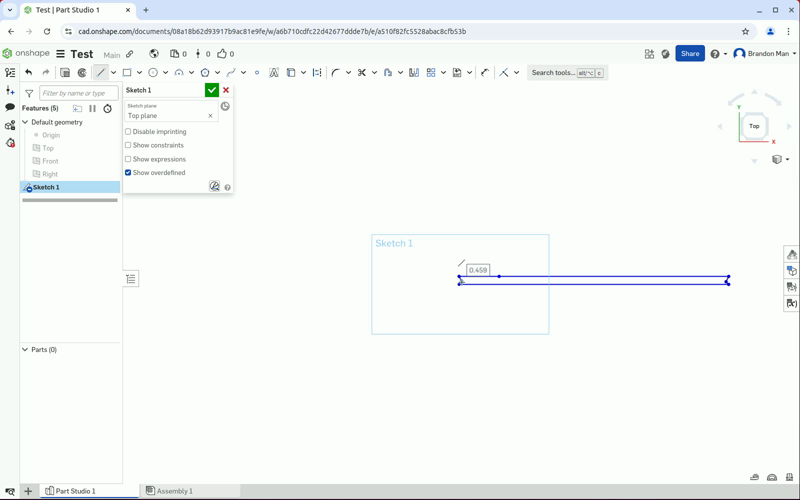
scroll(-6)
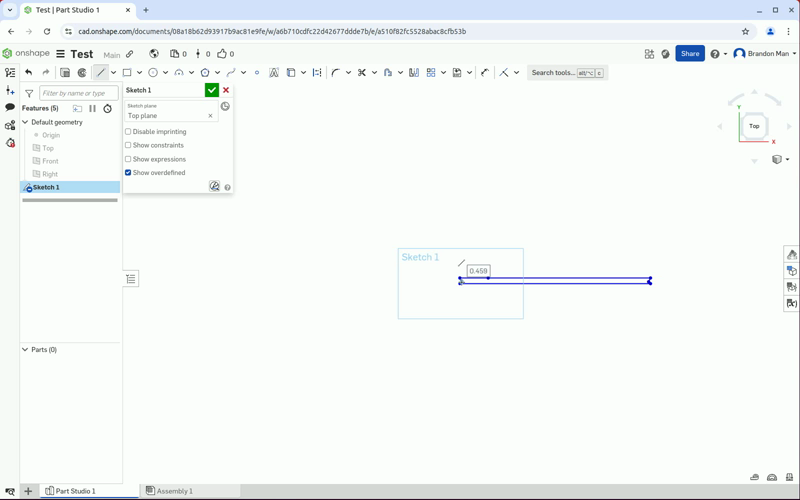
scroll(-6)
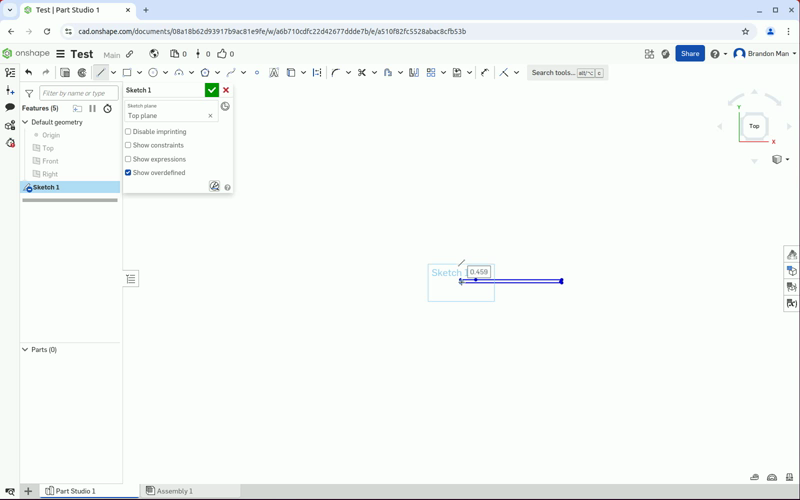
key_up(shift)
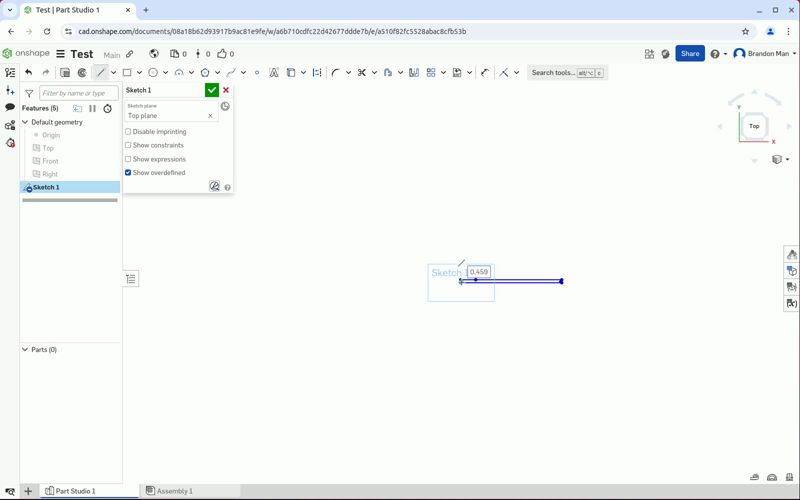
mouse_move(492, 281)
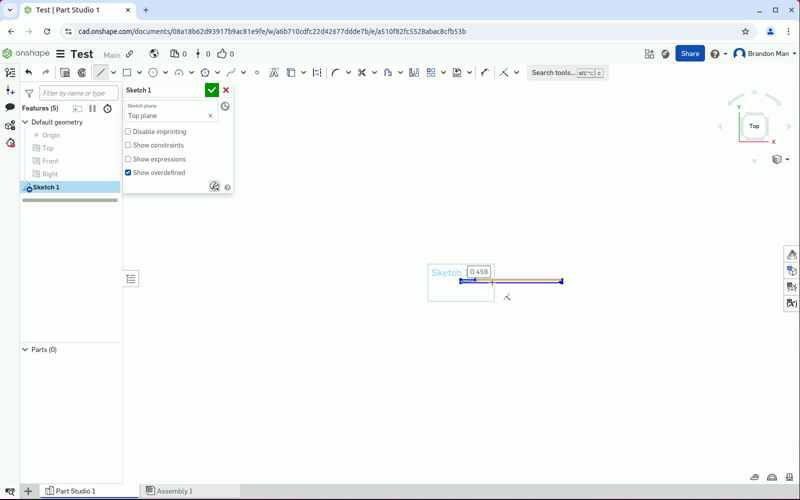
key_down(shift)
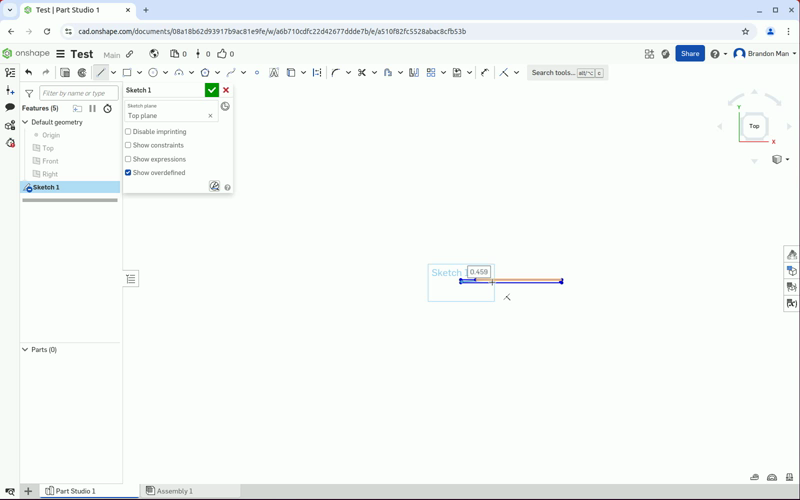
mouse_move(460, 282)
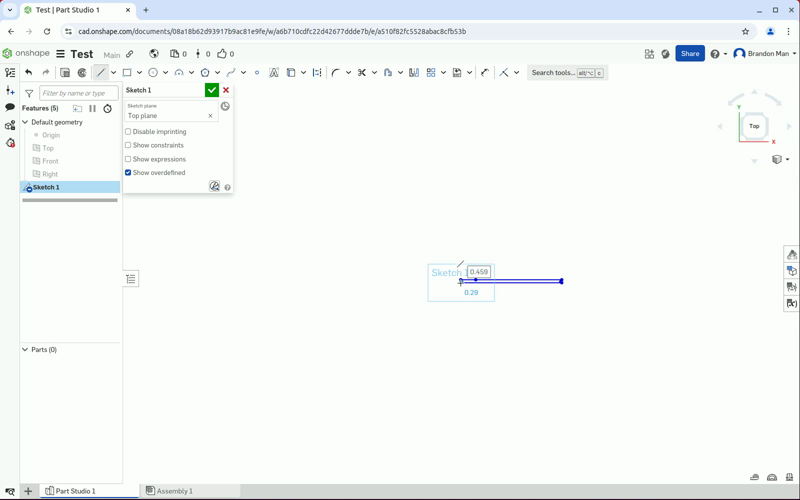
scroll(6)
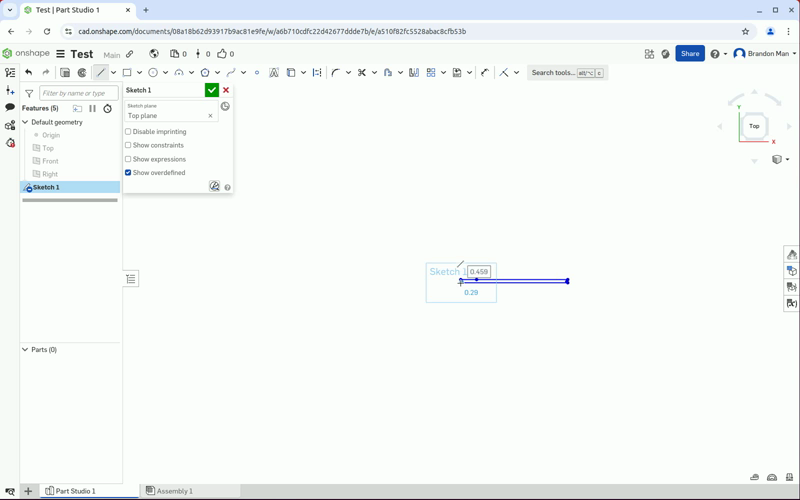
scroll(6)
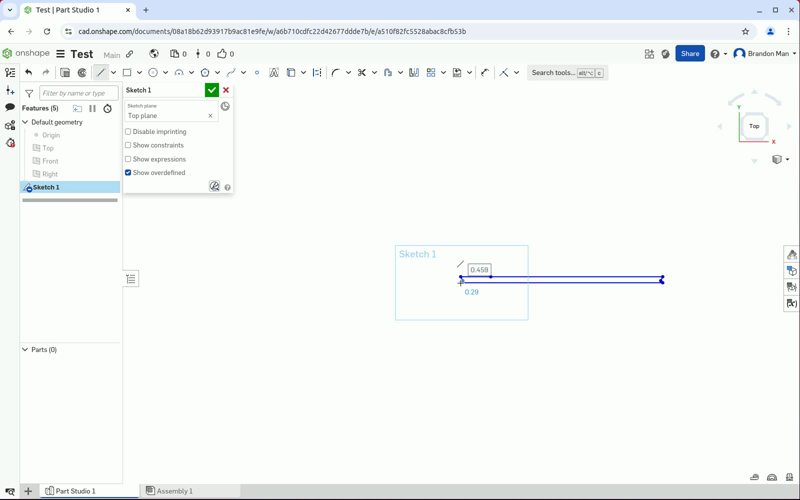
scroll(6)
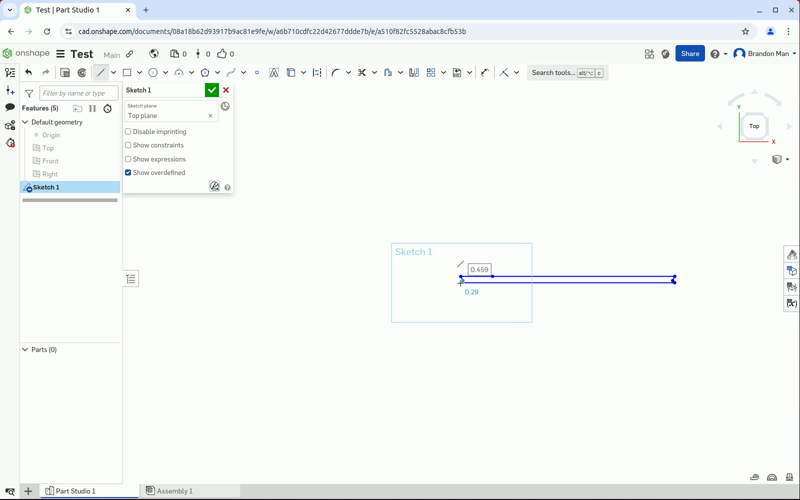
scroll(6)
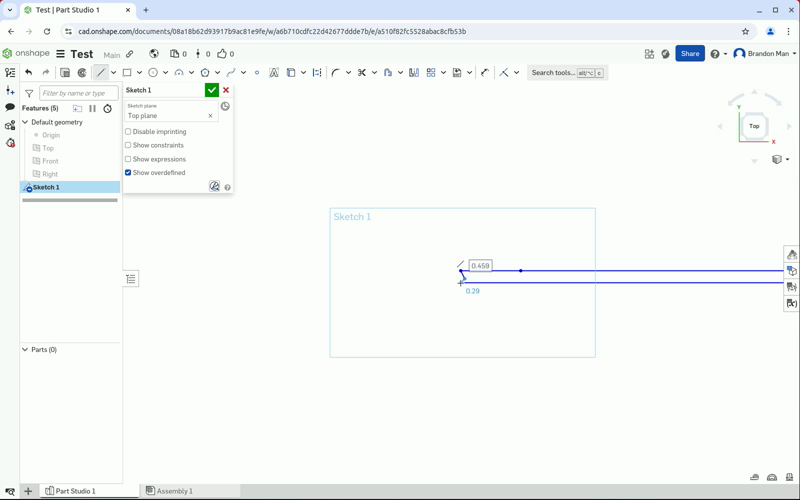
scroll(6)
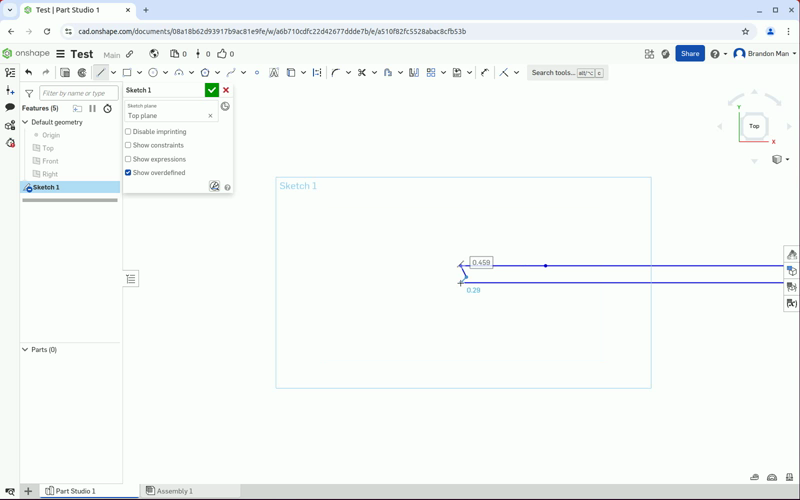
scroll(6)
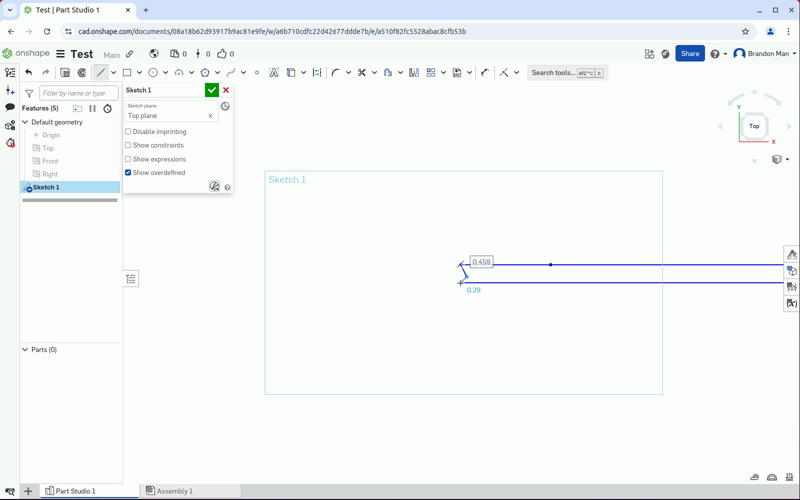
scroll(6)
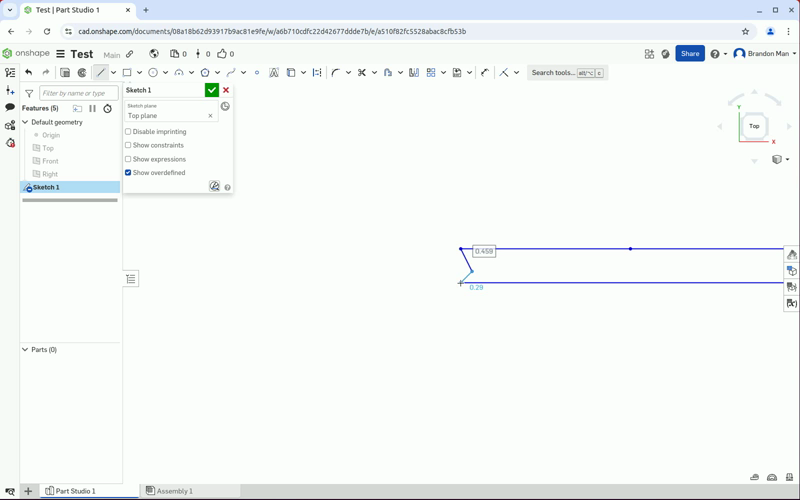
key_up(shift)
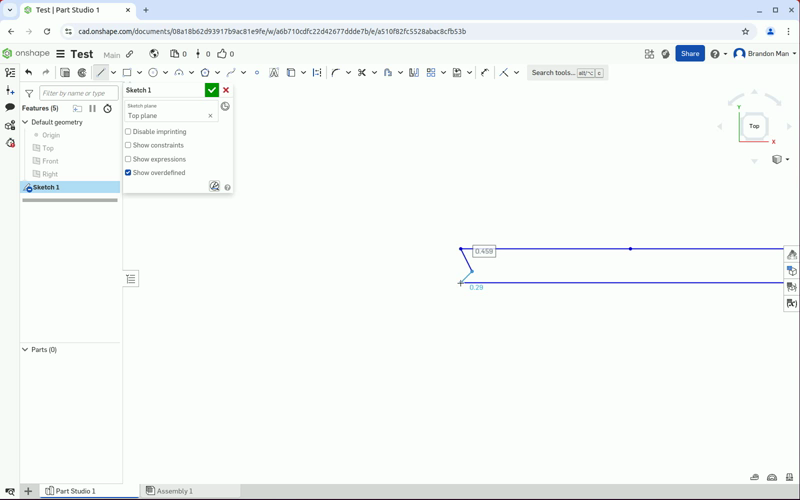
click(460, 282)
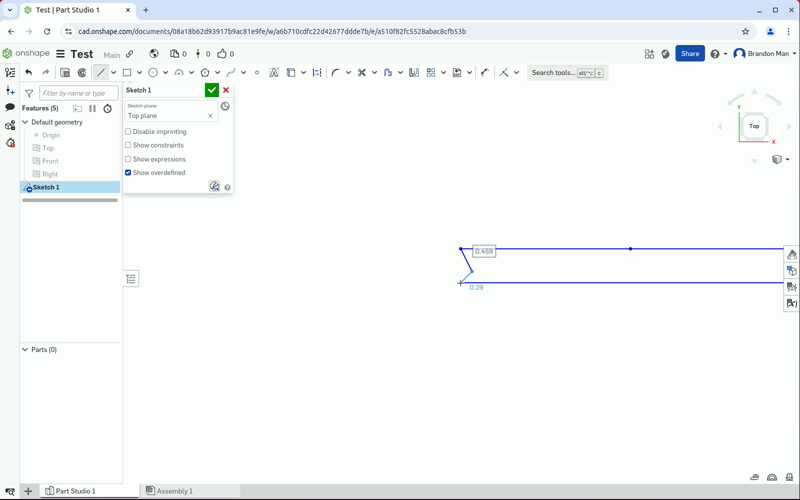
scroll(-6)
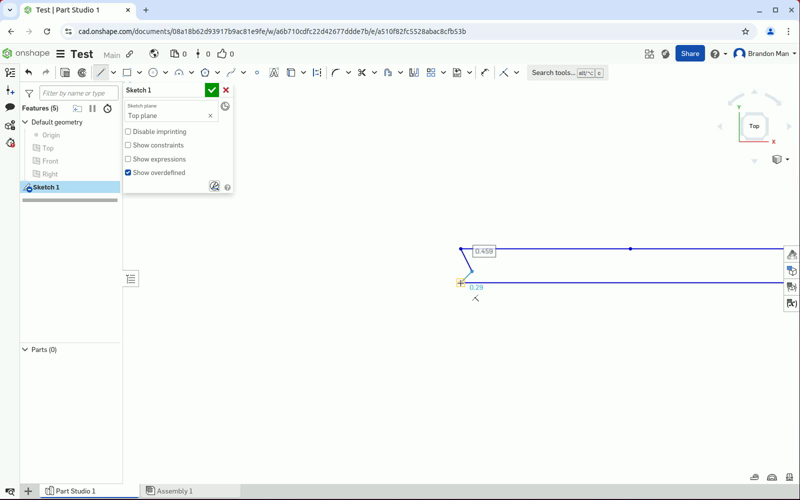
scroll(-6)
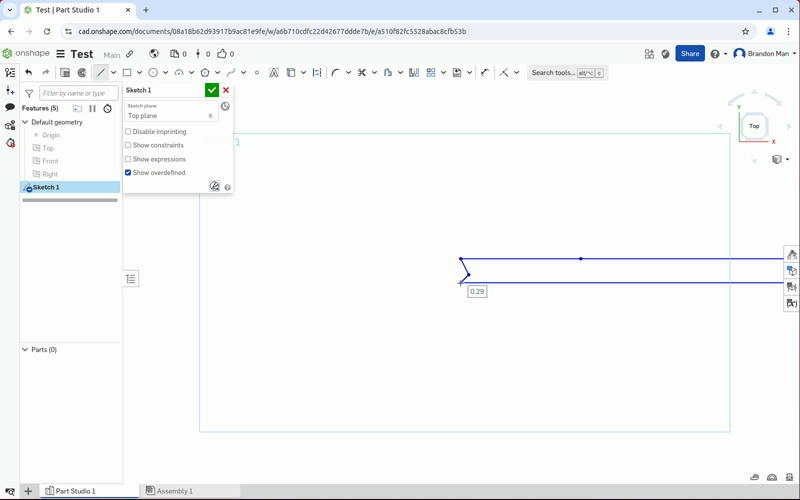
scroll(-6)
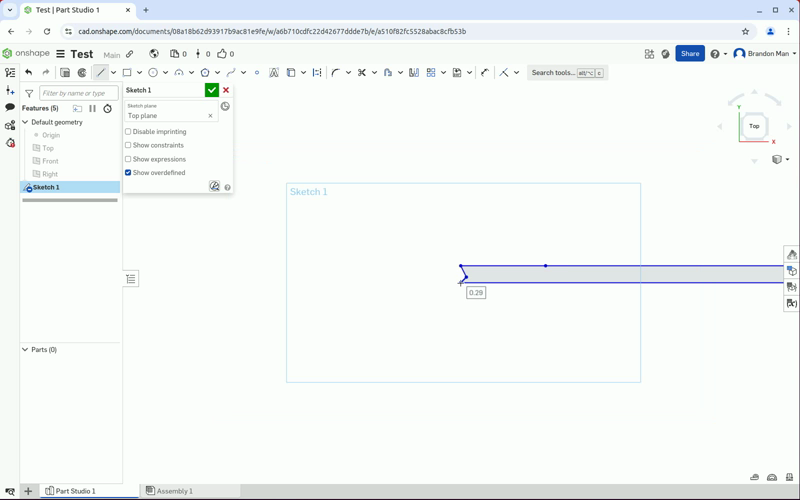
scroll(-6)
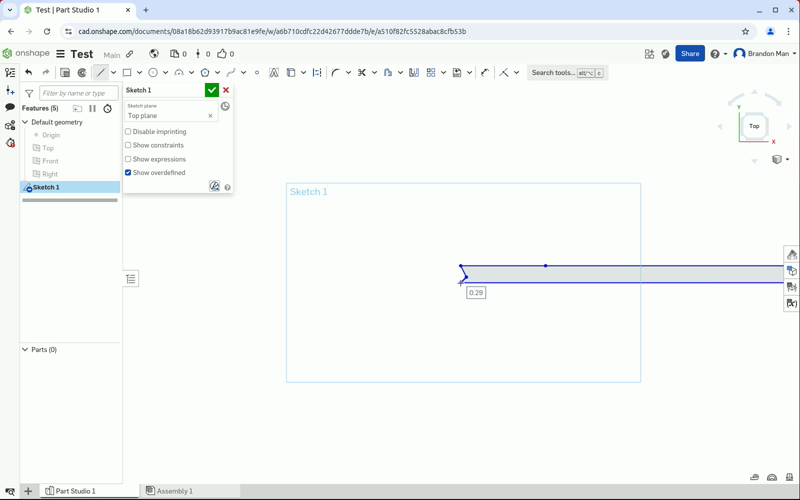
scroll(-6)
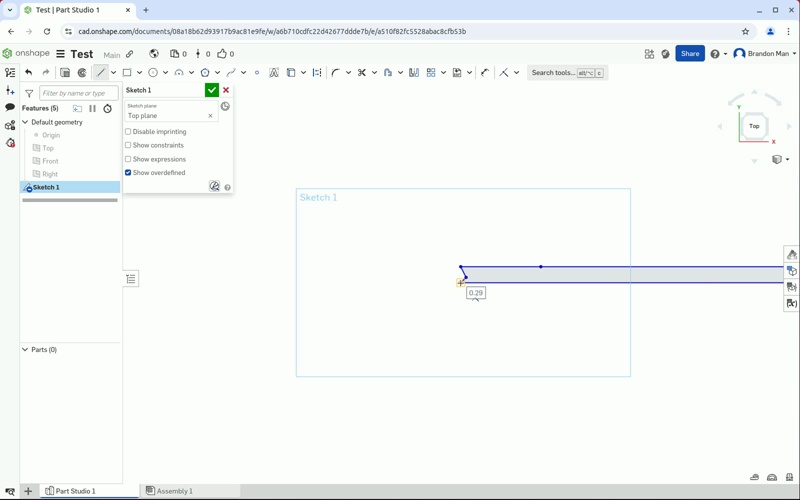
scroll(-6)
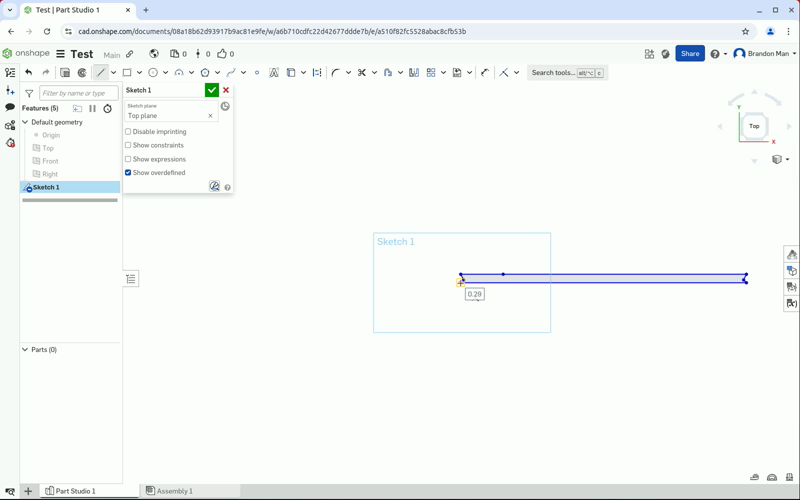
scroll(-6)
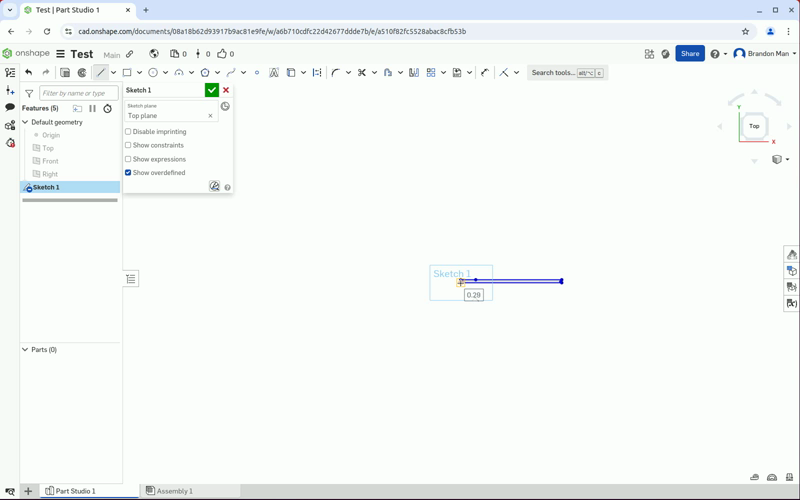
key(esc)
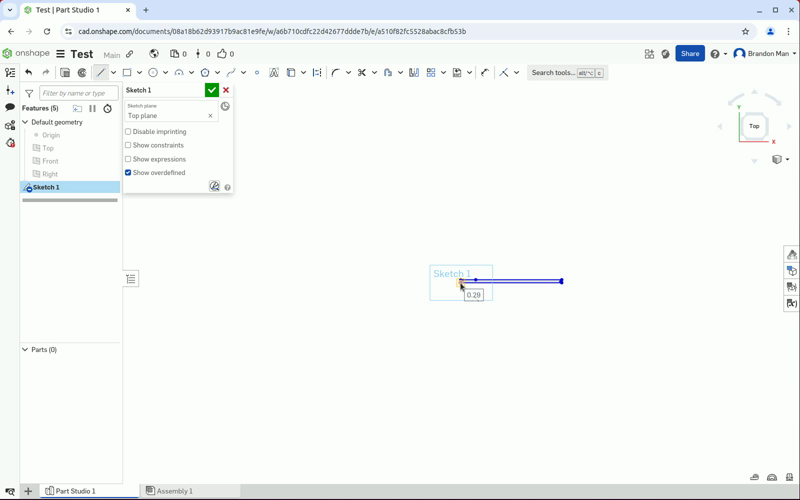
mouse_move(474, 281)
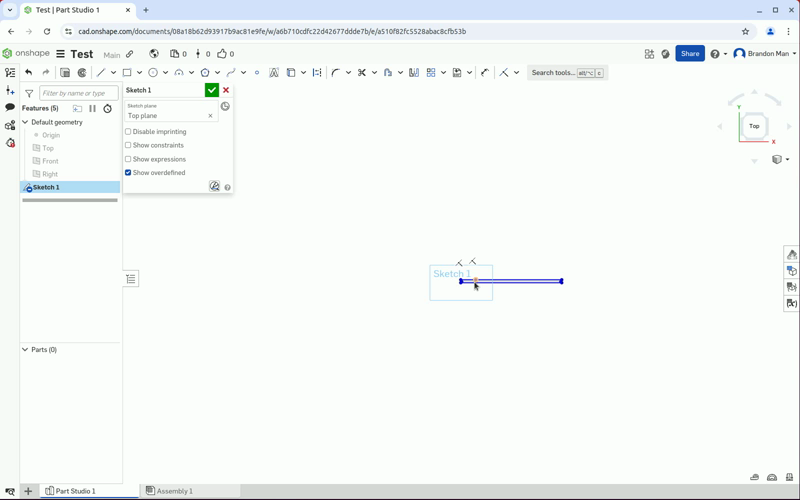
scroll(6)
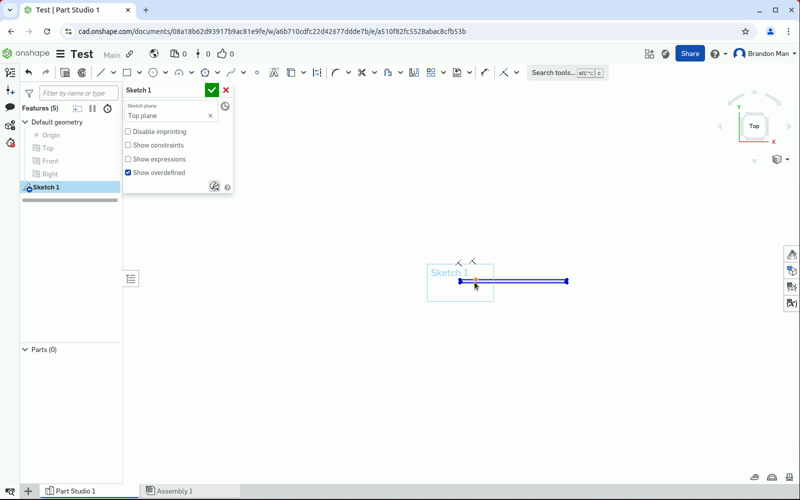
scroll(6)
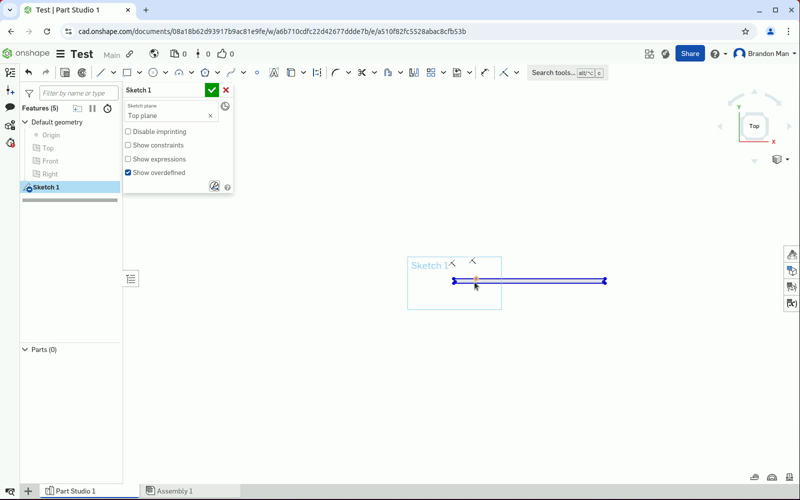
scroll(6)
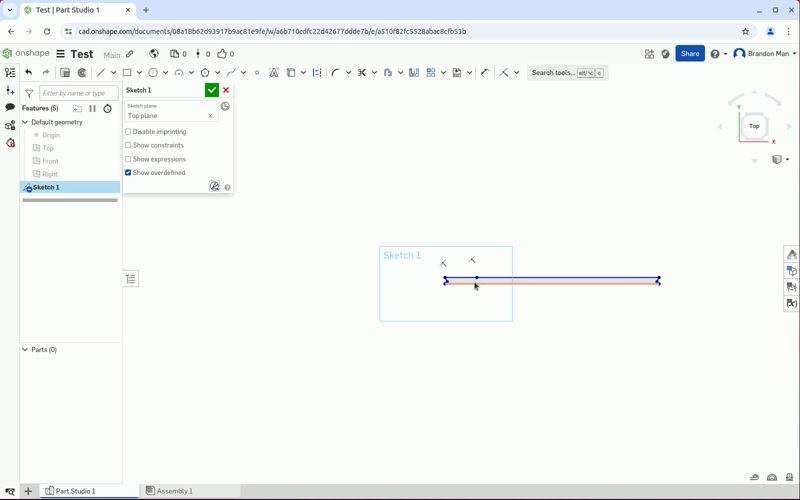
scroll(6)
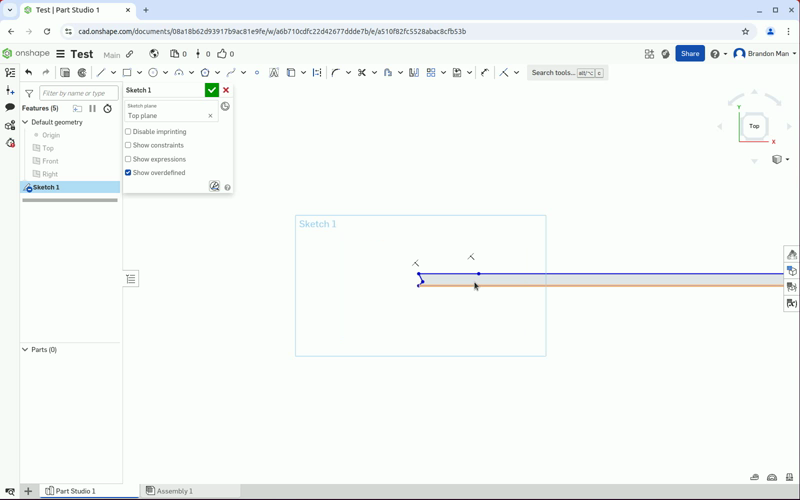
scroll(6)
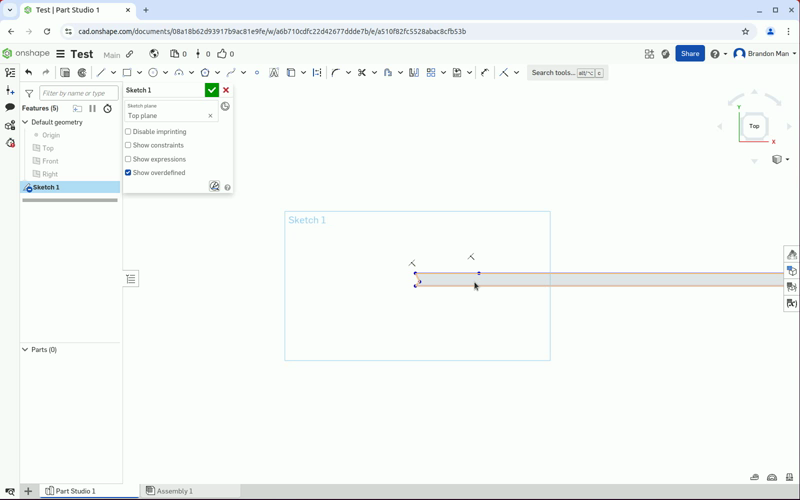
scroll(6)
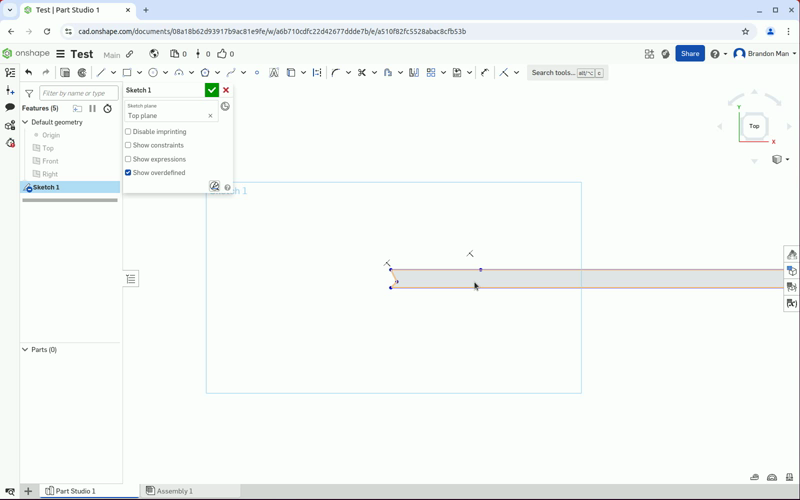
scroll(6)
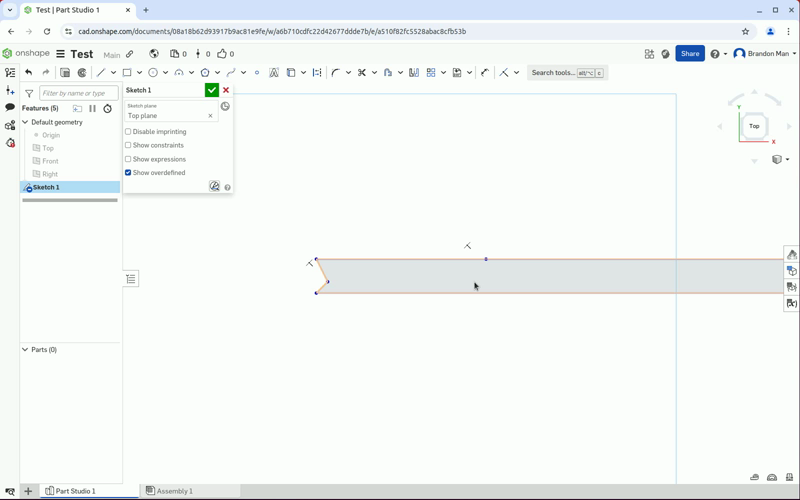
click(474, 281)
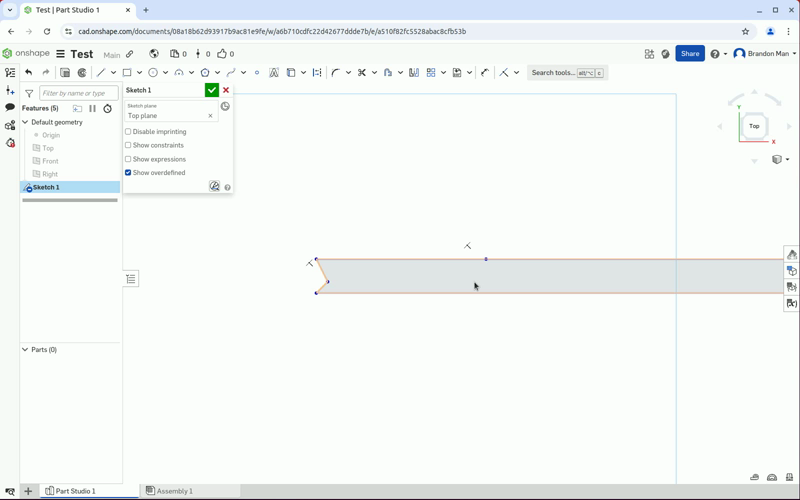
scroll(-6)
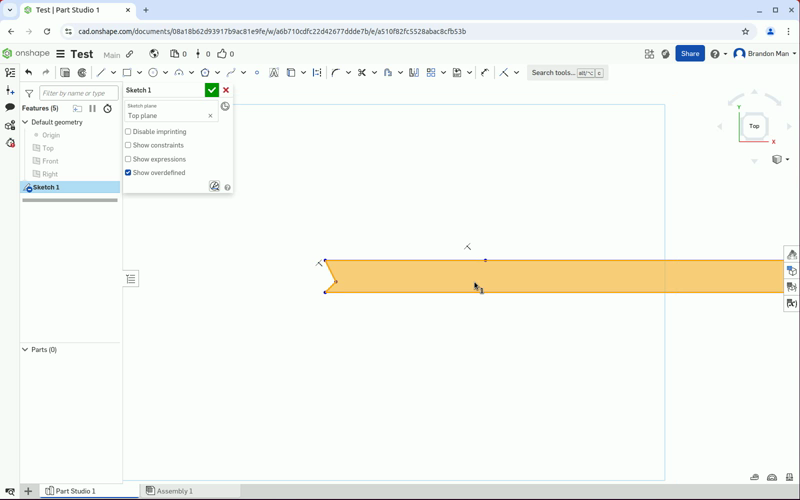
scroll(-6)
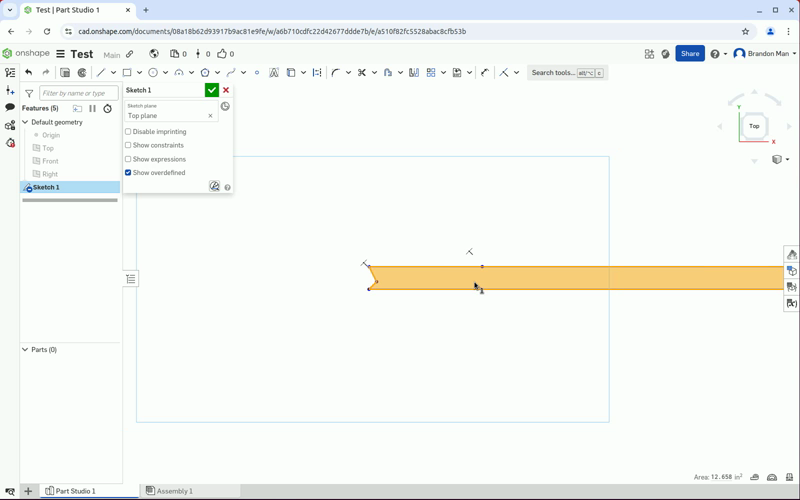
scroll(-6)
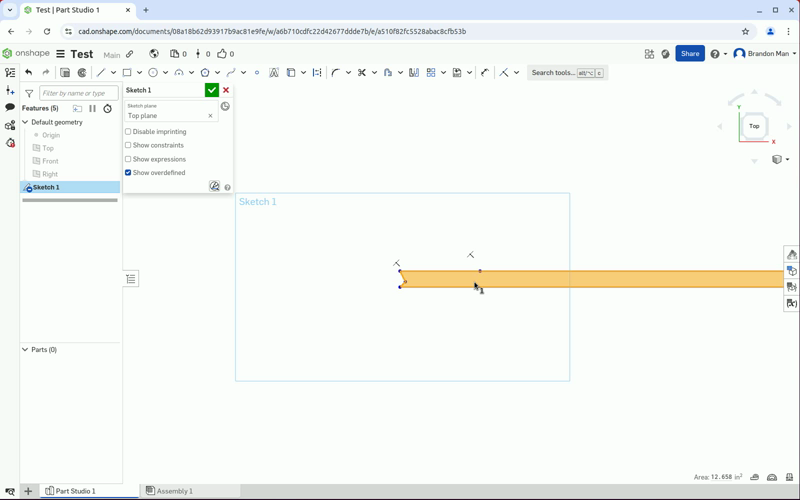
scroll(-6)
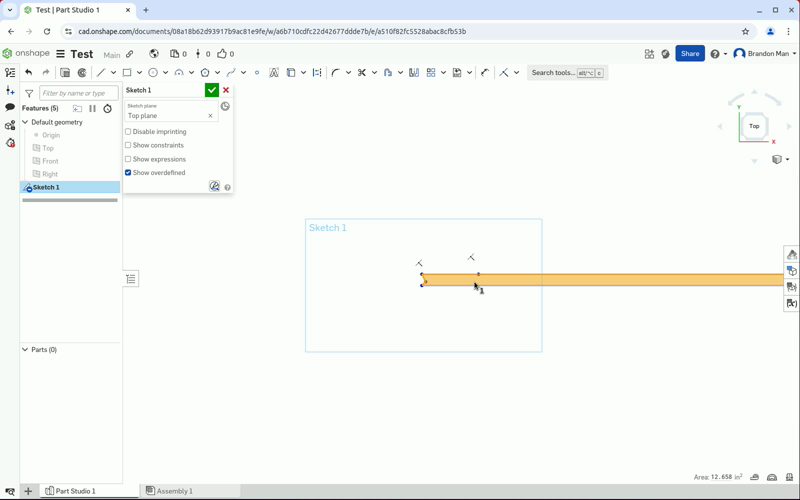
scroll(-6)
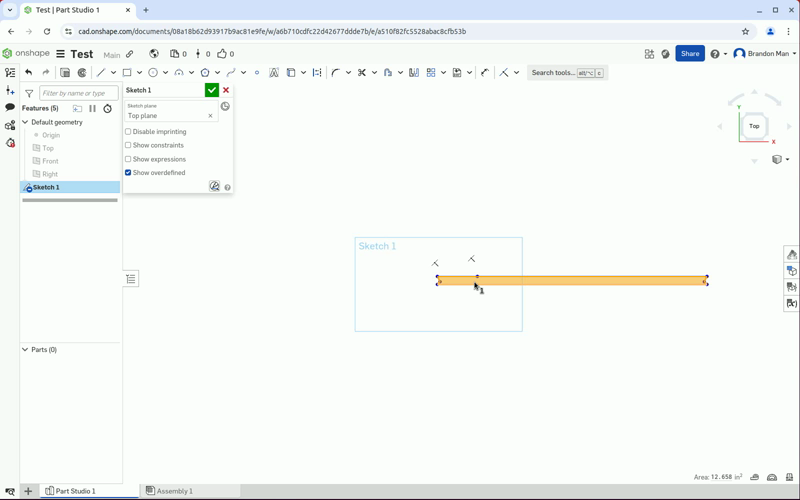
scroll(-6)
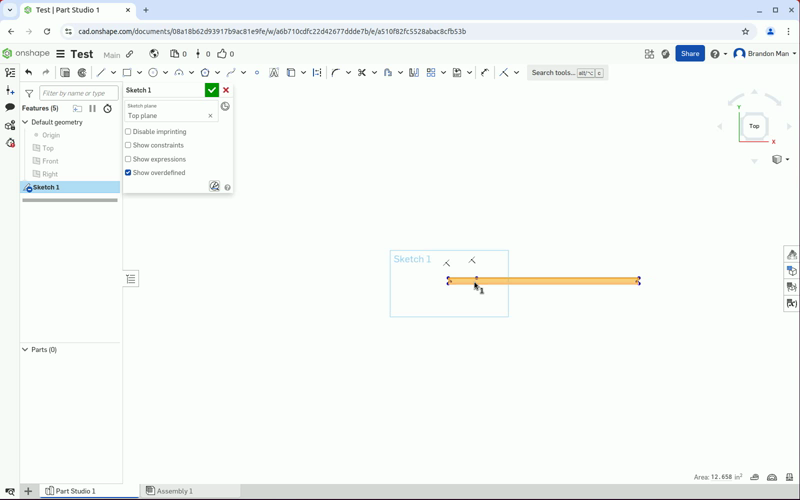
scroll(-6)
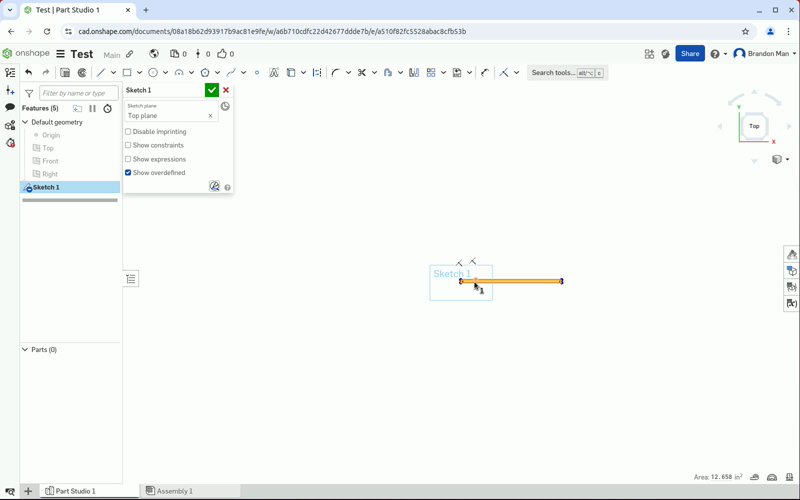
mouse_move(73, 352)
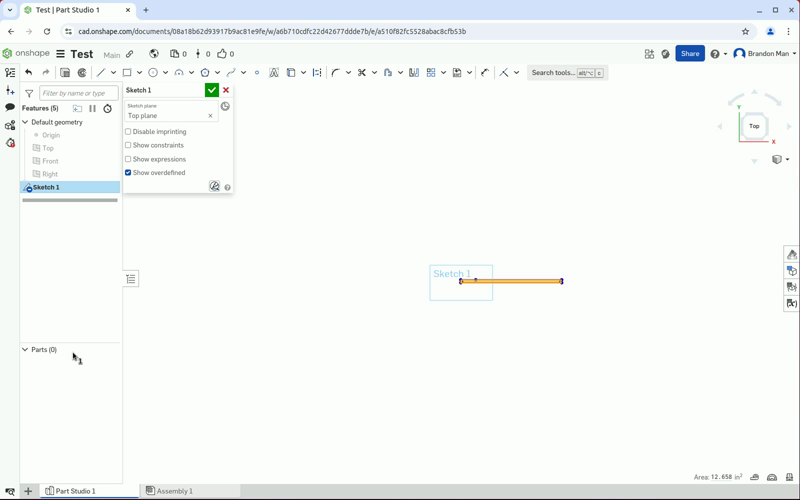
key(shift+y)
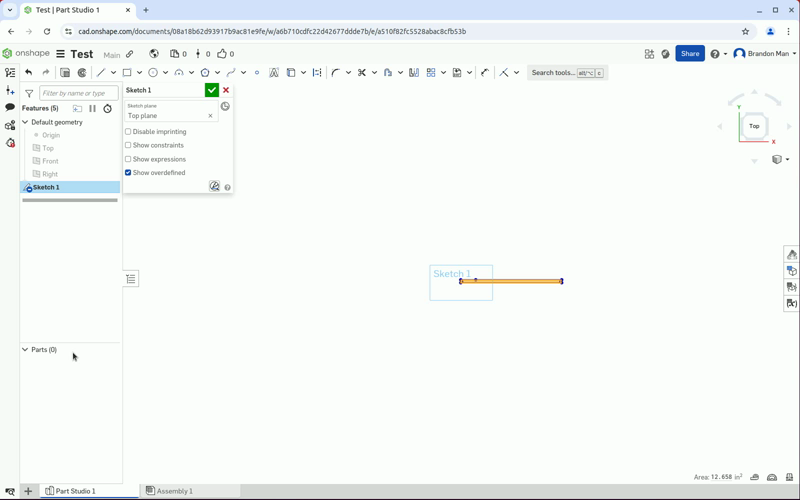
key(shift+e)
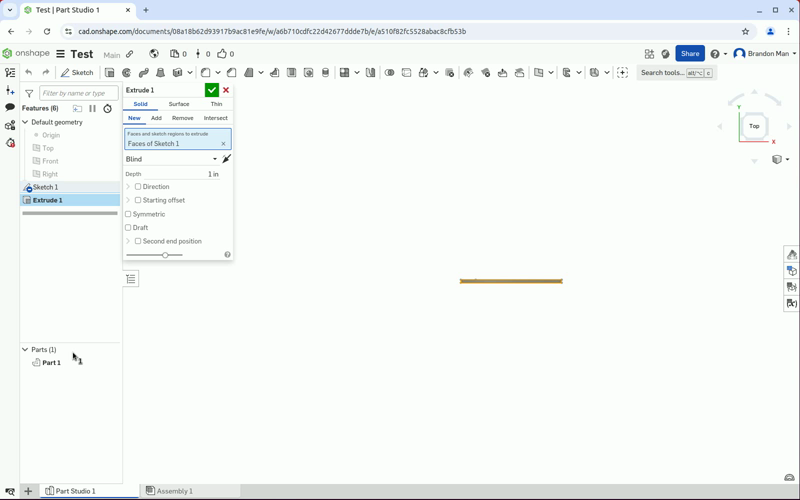
mouse_move(143, 106)
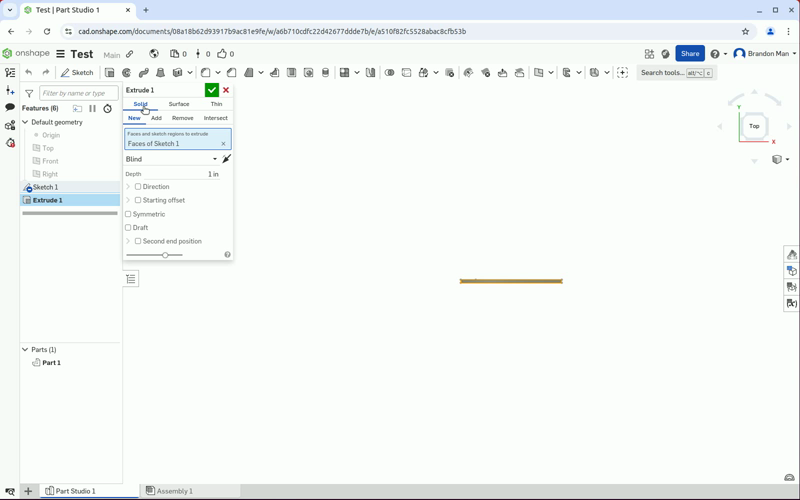
click(143, 106)
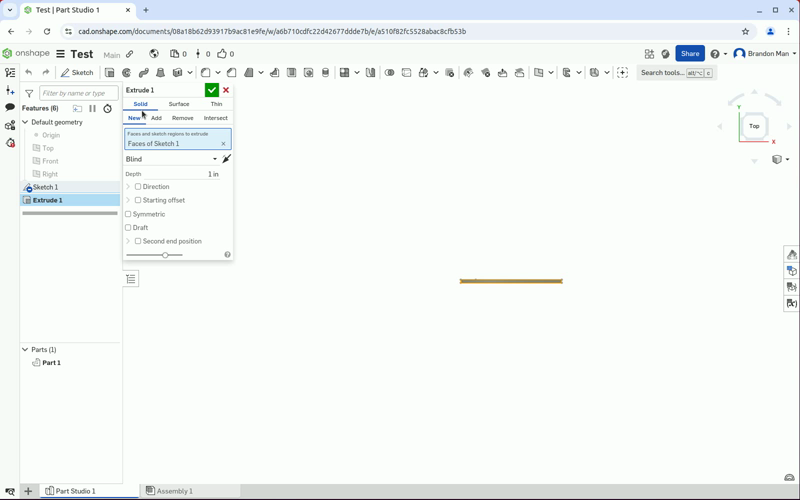
mouse_move(137, 120)
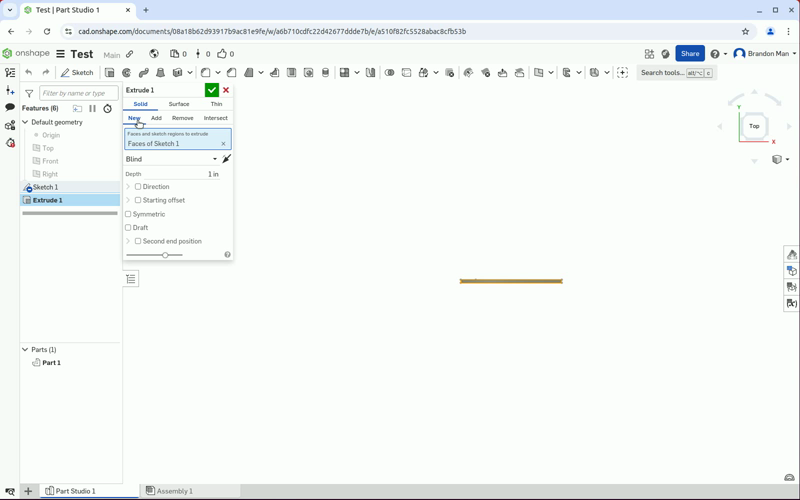
click(137, 120)
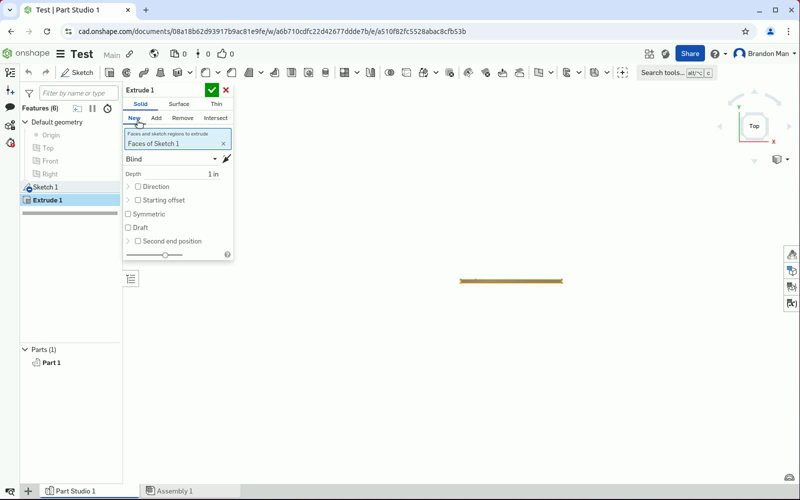
key(tab, 4)
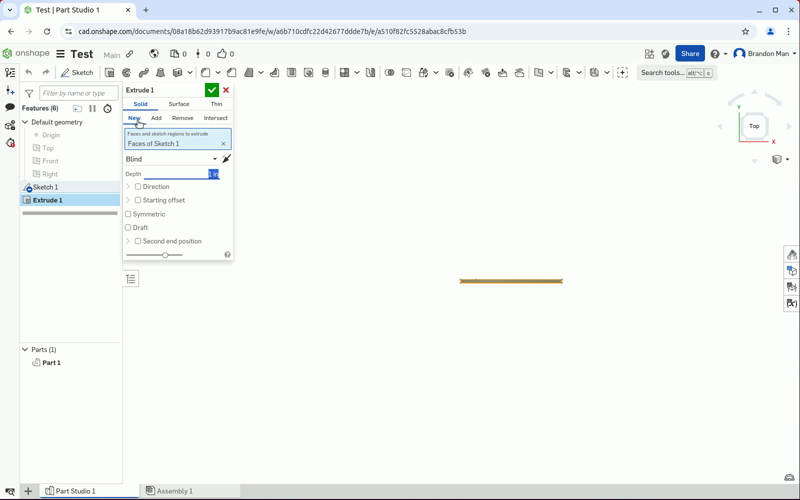
text(-12.517)
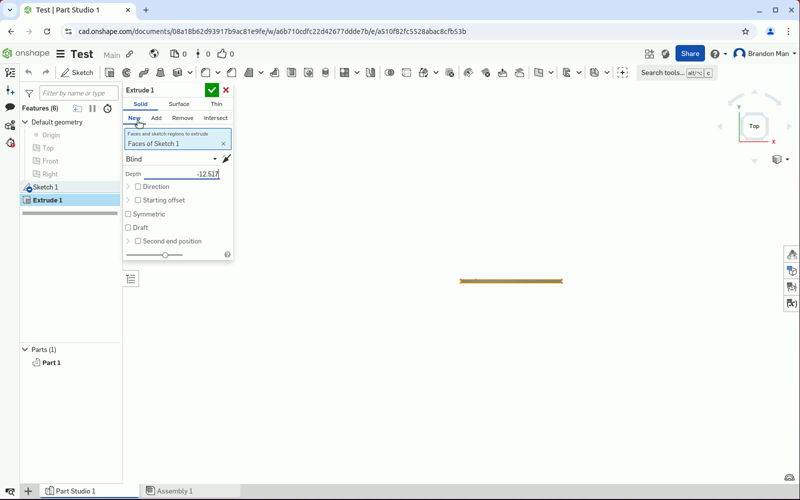
key(enter)
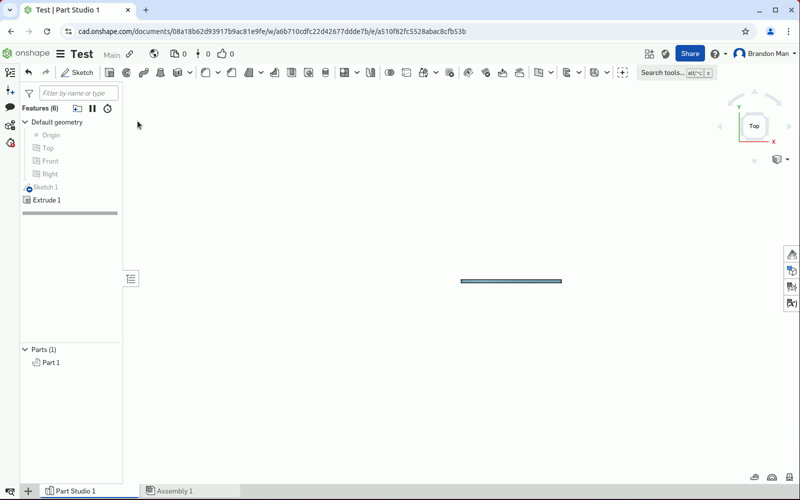
key(shift+h)
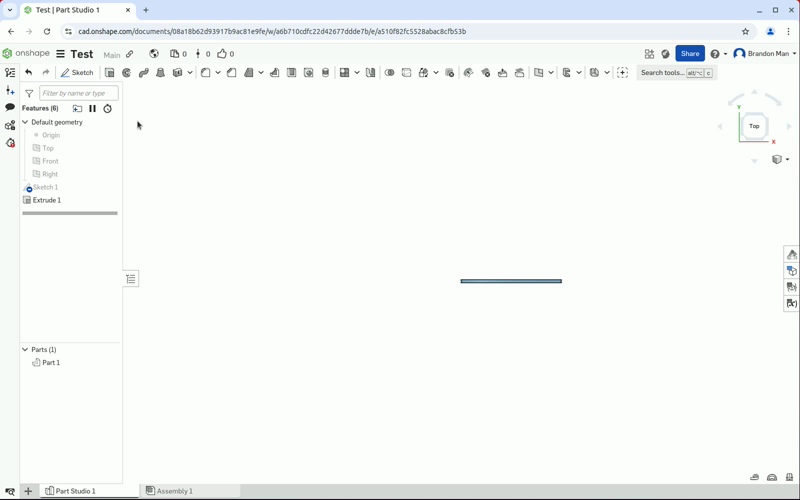
key(shift+h)
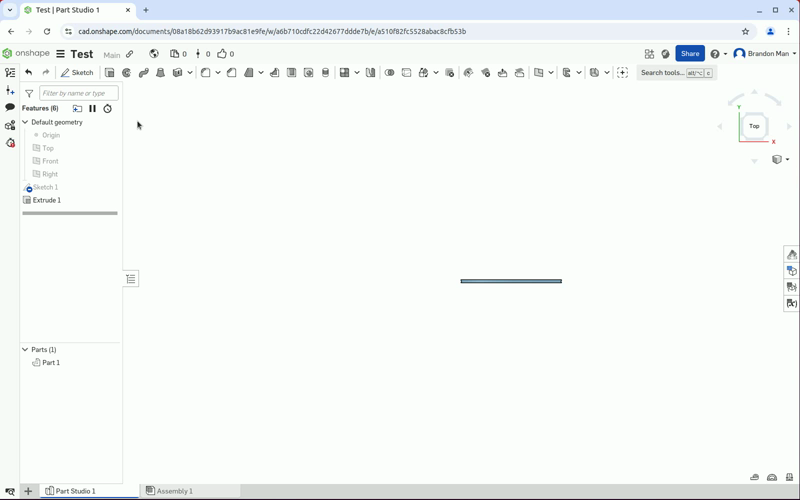
mouse_move(73, 189)
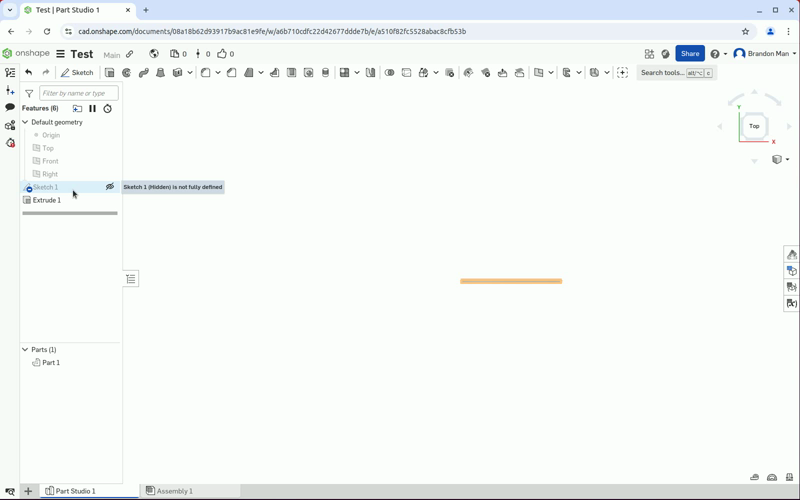
click(73, 189)
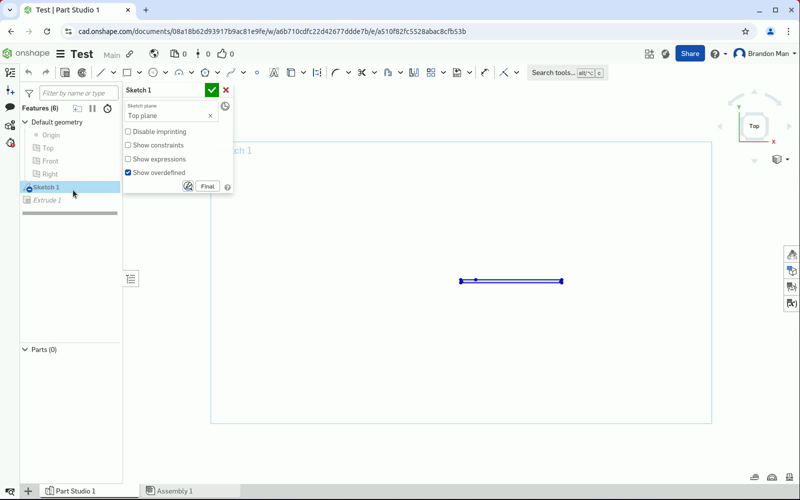
mouse_move(229, 92)
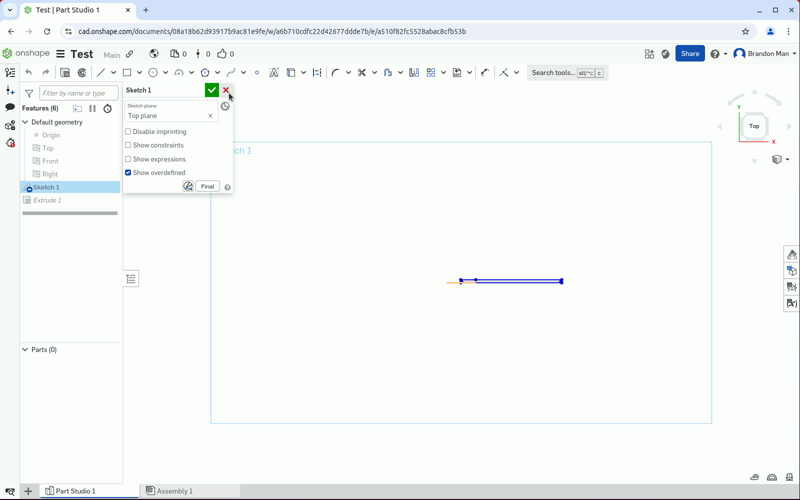
click(229, 92)
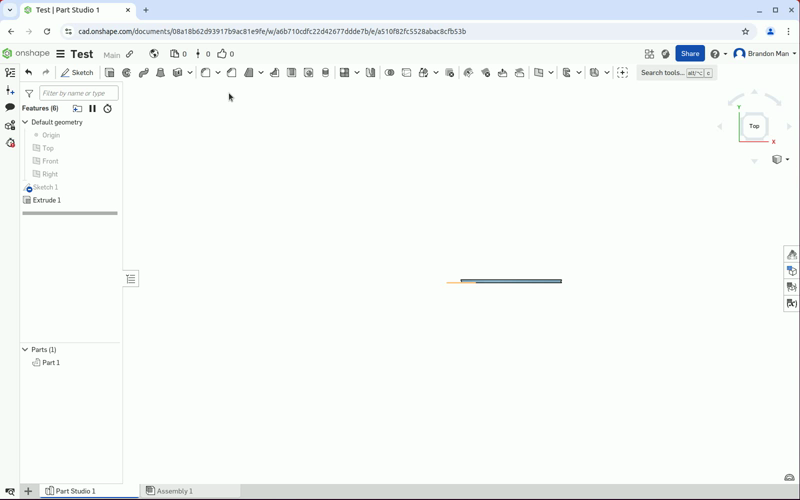
mouse_move(73, 352)
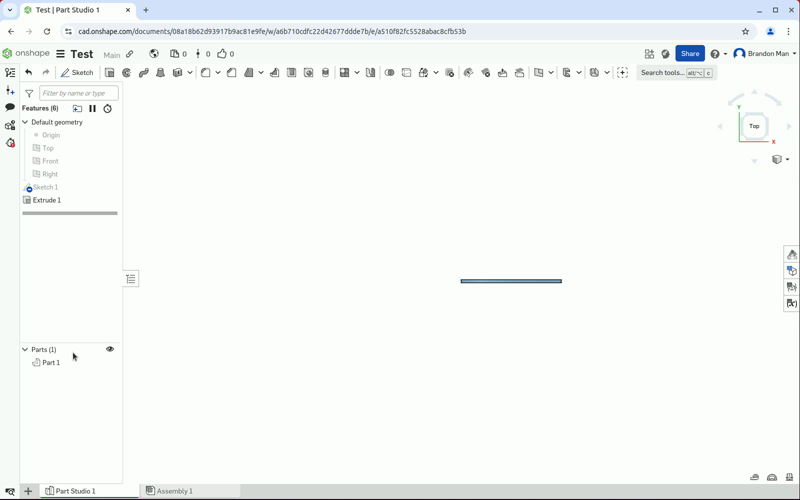
key(y)
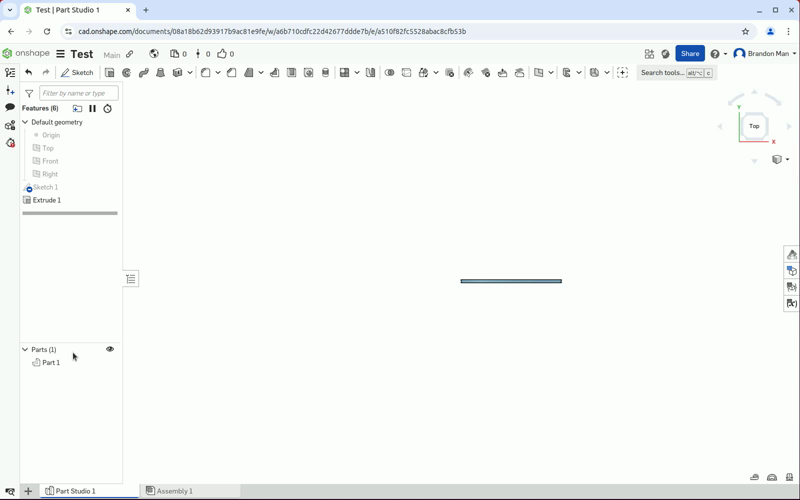
key(shift+p)
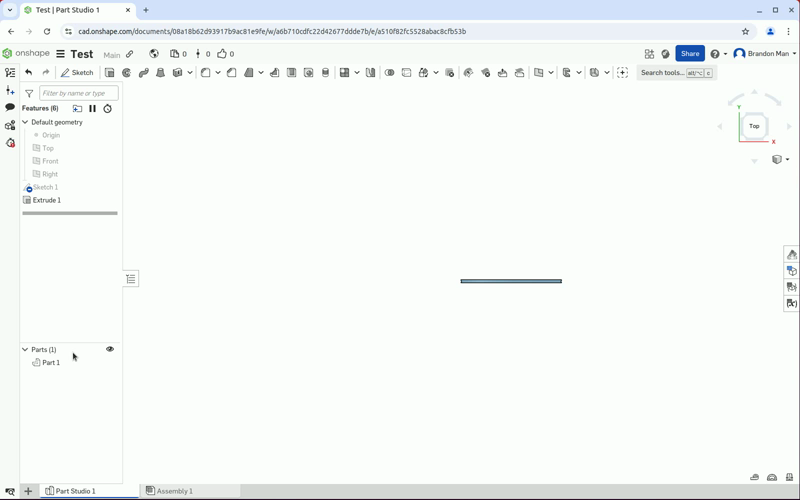
key(space)
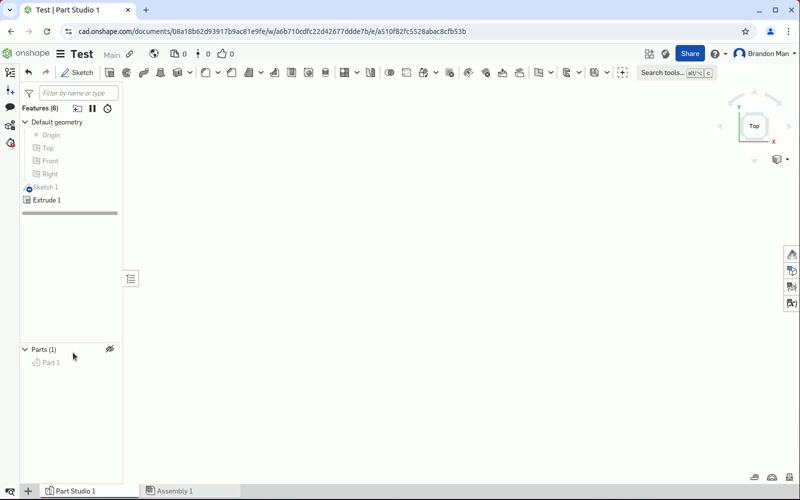
key_down(shift)
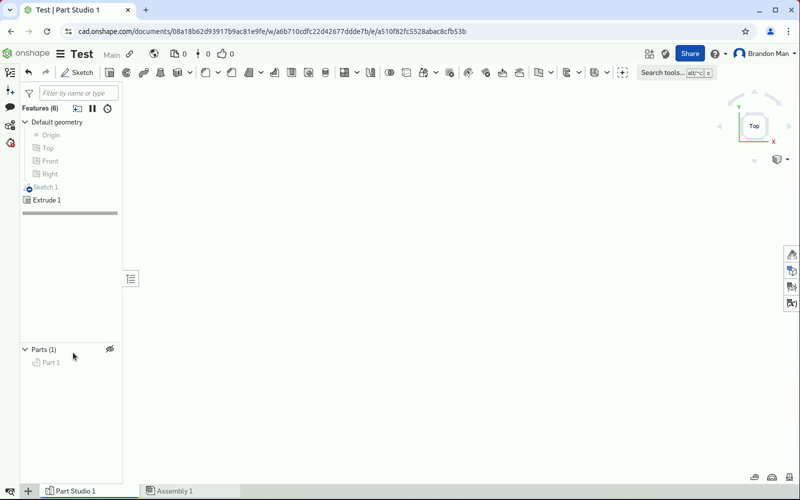
key(up)
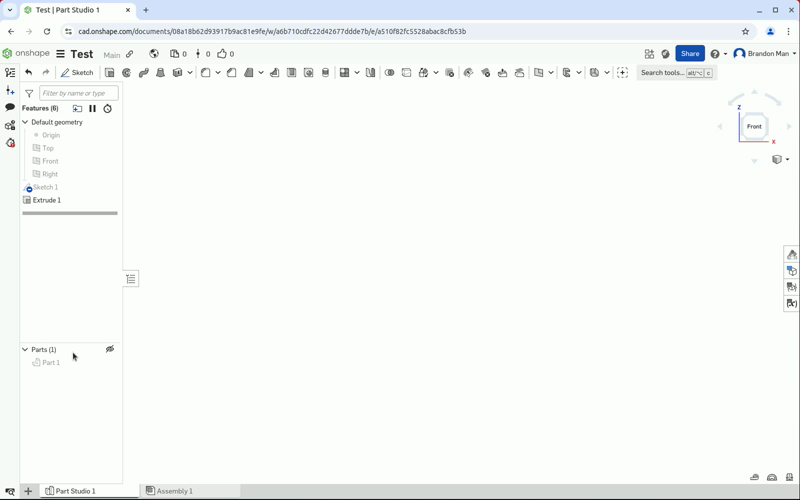
key_up(shift)
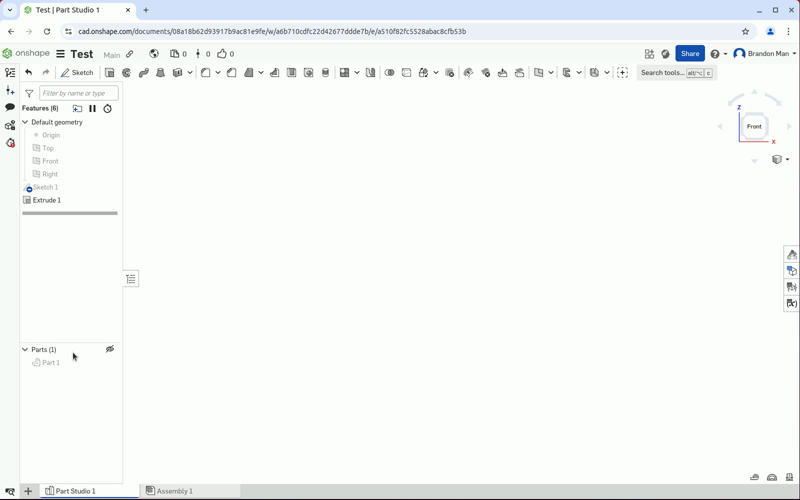
key(space)
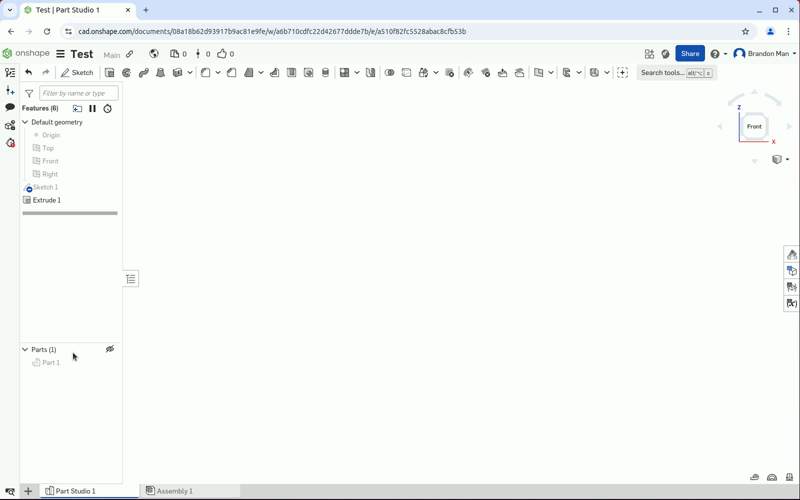
key_down(shift)
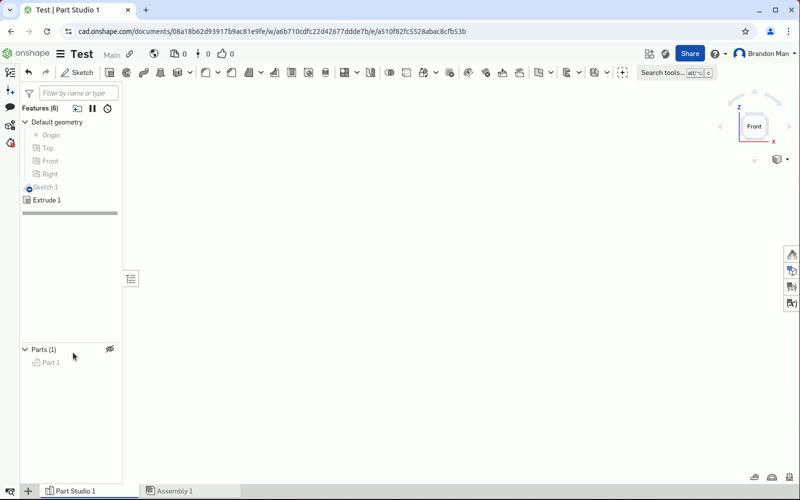
key(left)
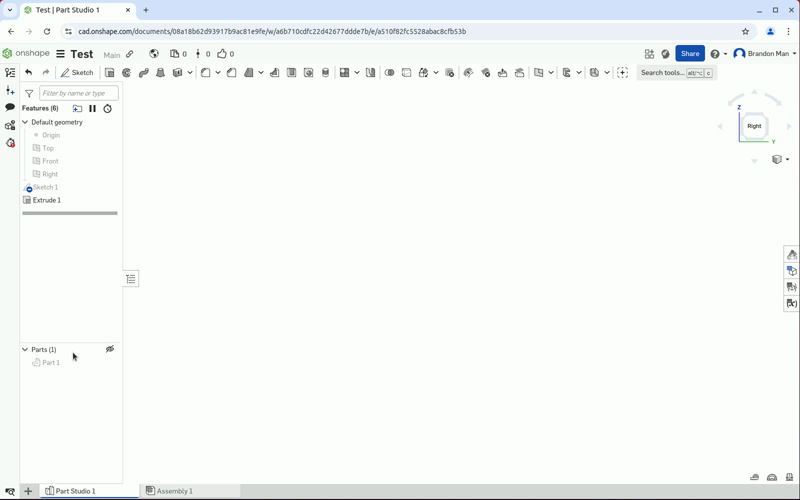
key_up(shift)
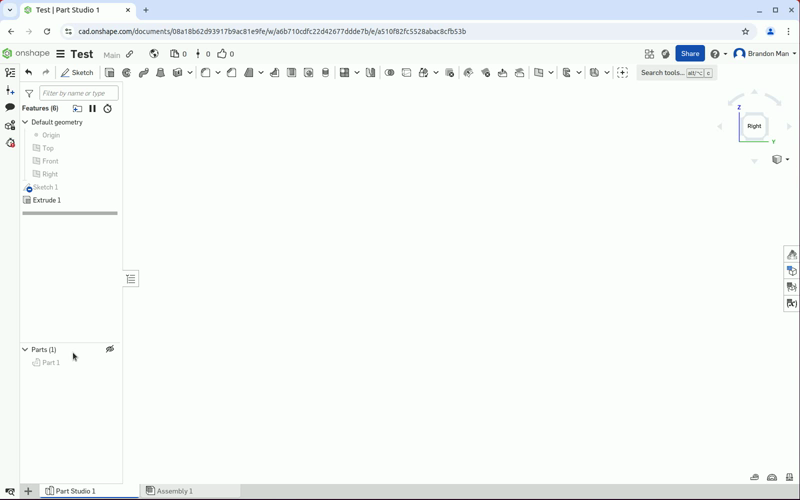
mouse_move(73, 352)
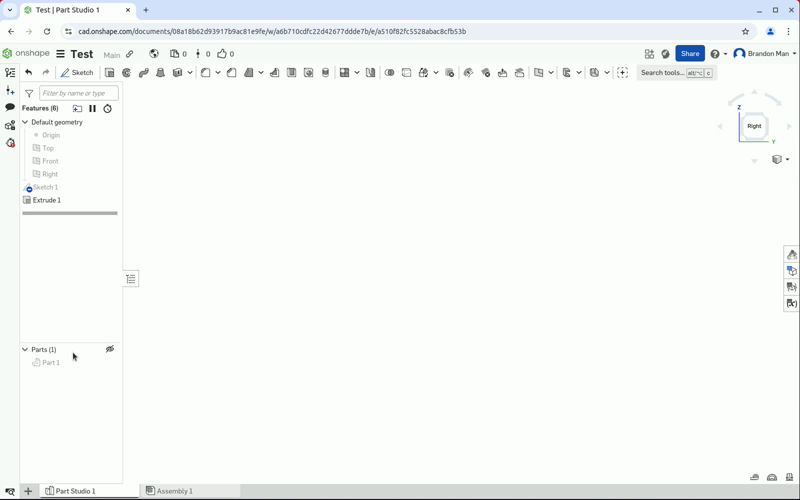
key(shift+y)
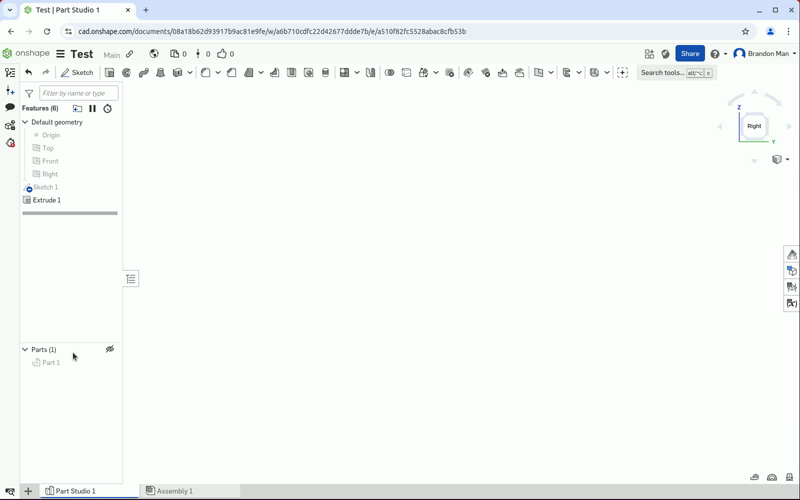
key(shift+s)
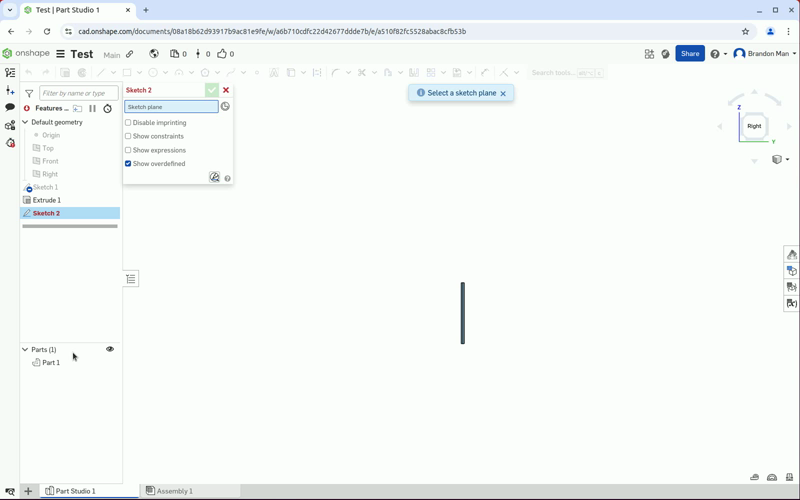
mouse_move(73, 176)
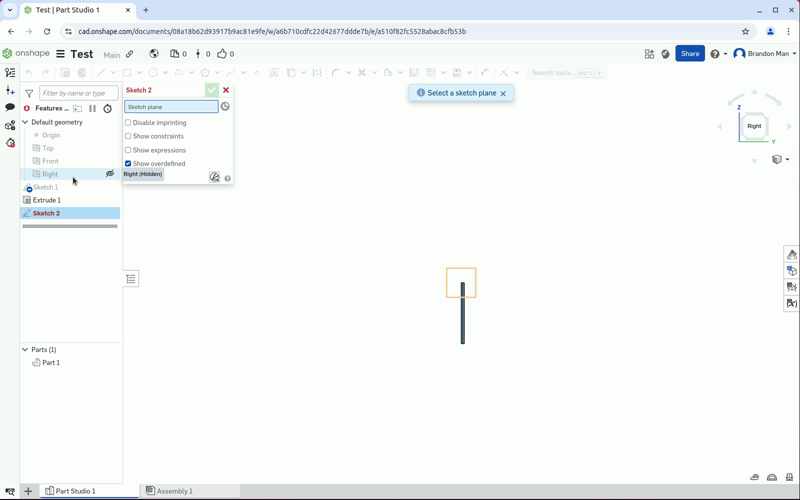
click(73, 176)
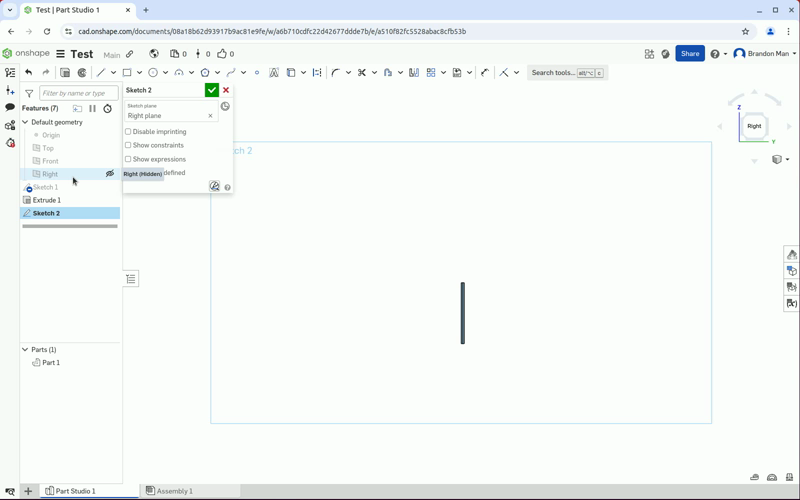
mouse_move(73, 352)
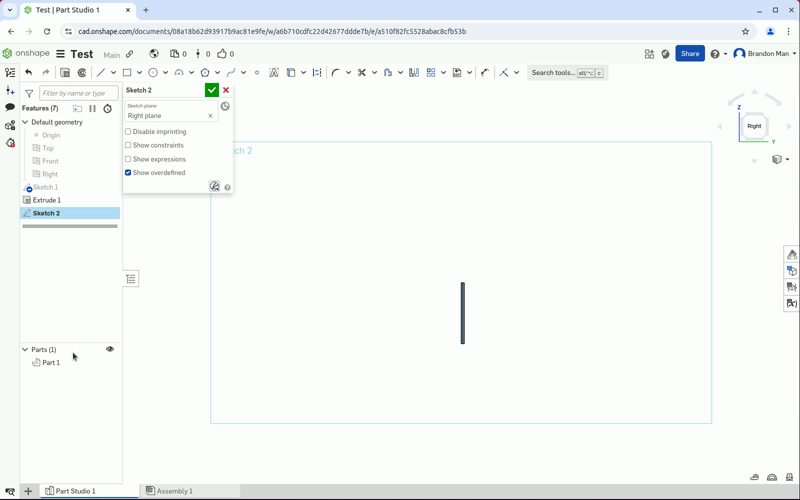
key(y)
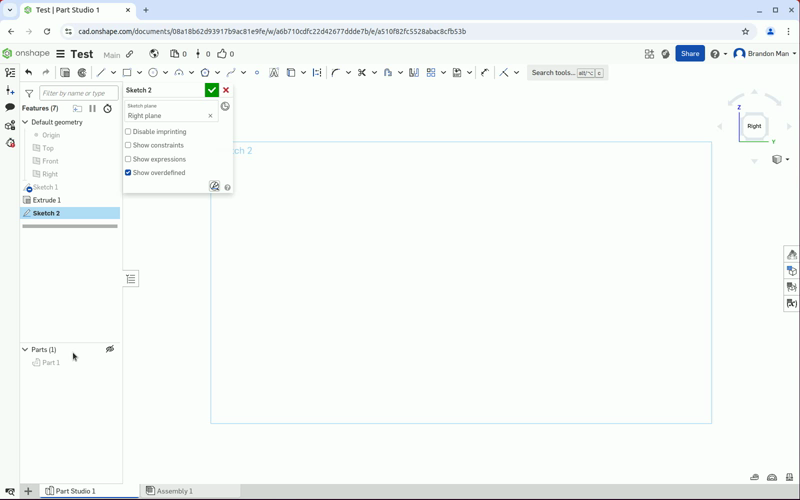
key(l)
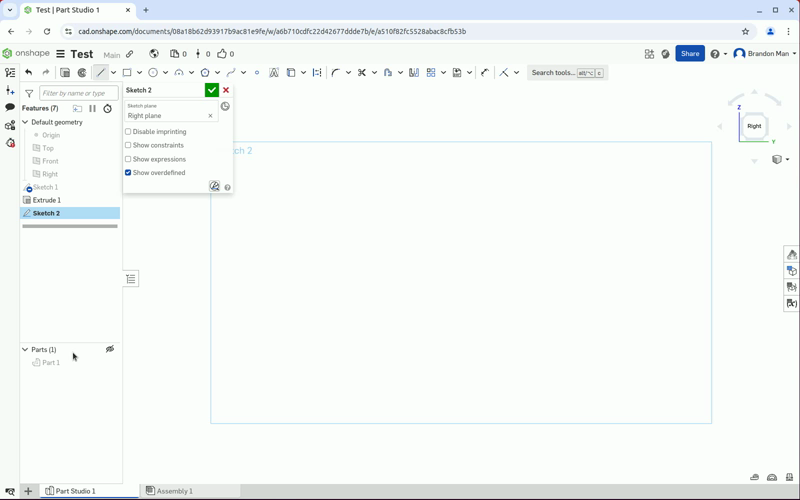
key_down(shift)
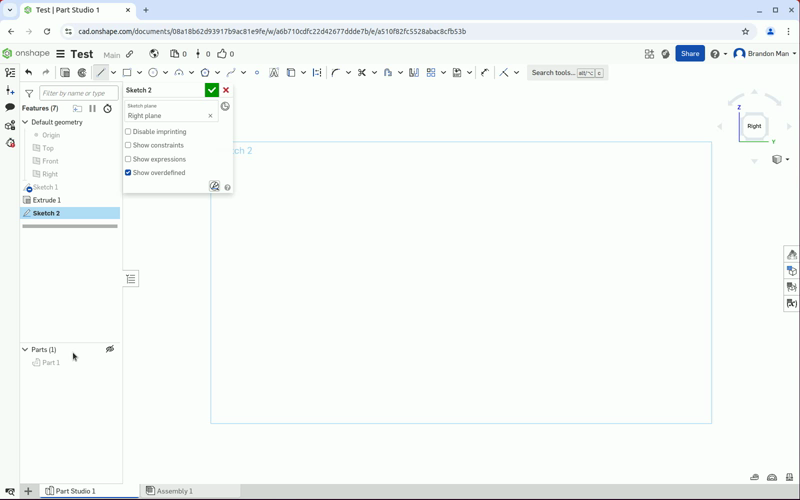
mouse_move(460, 343)
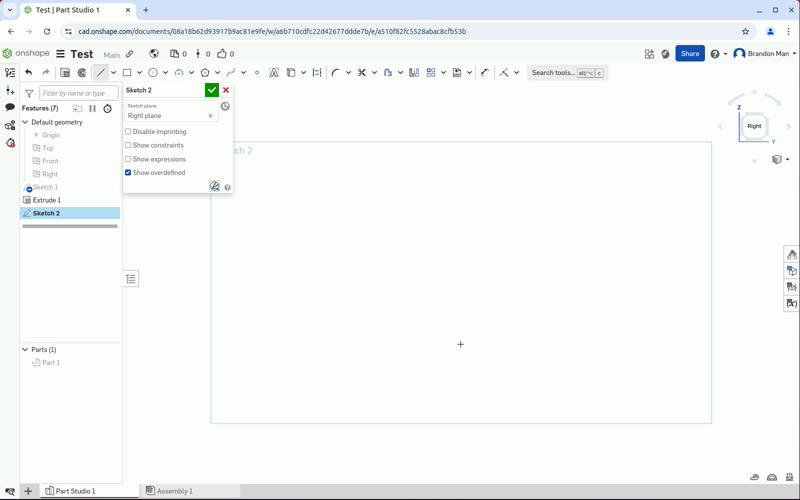
click(460, 343)
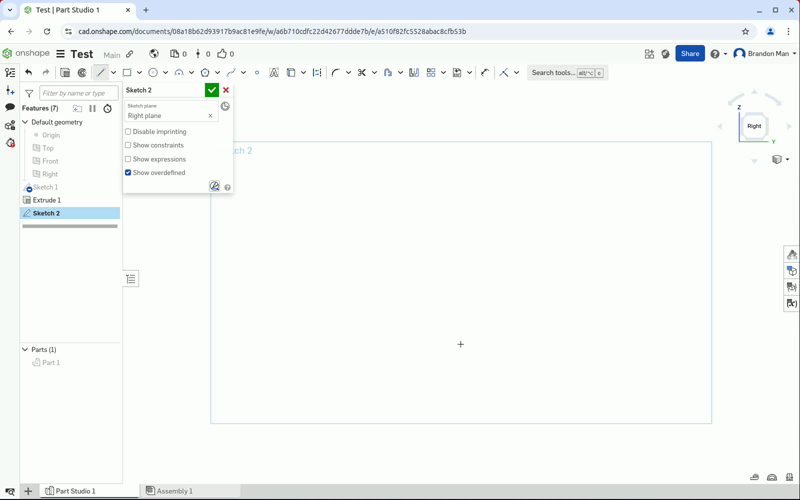
key_up(shift)
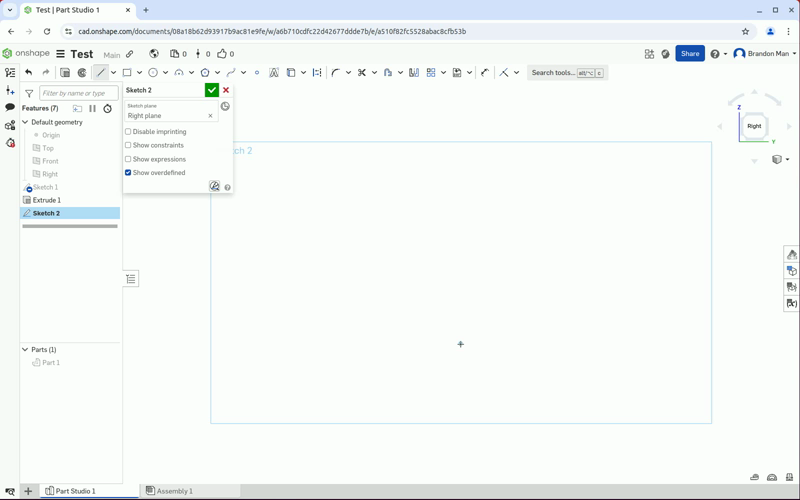
key_down(shift)
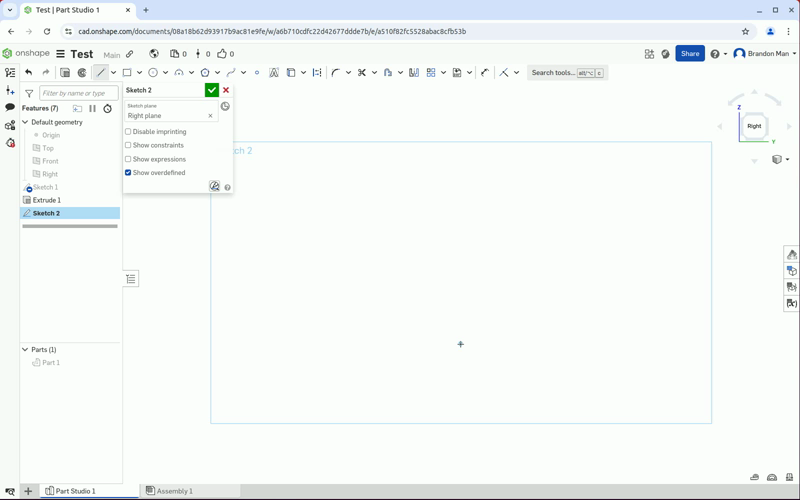
mouse_move(490, 343)
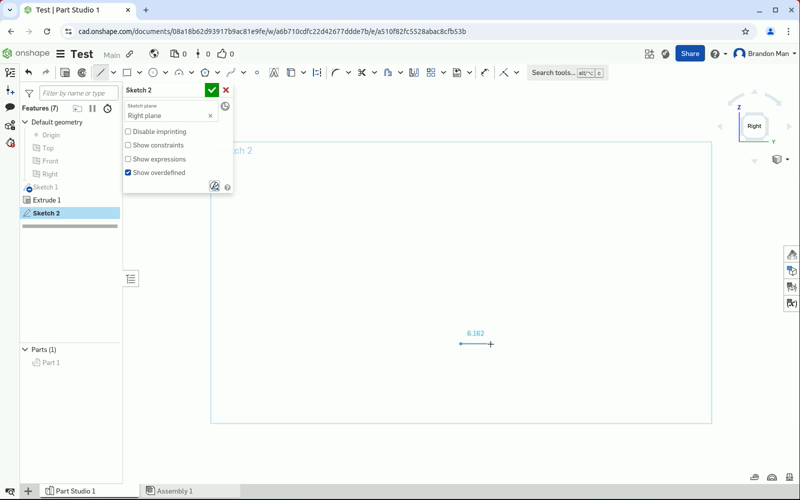
mouse_move(462, 396)
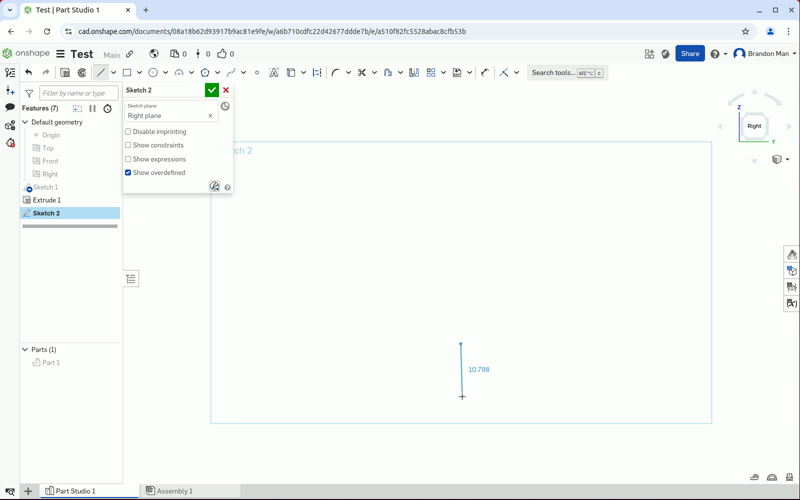
click(462, 396)
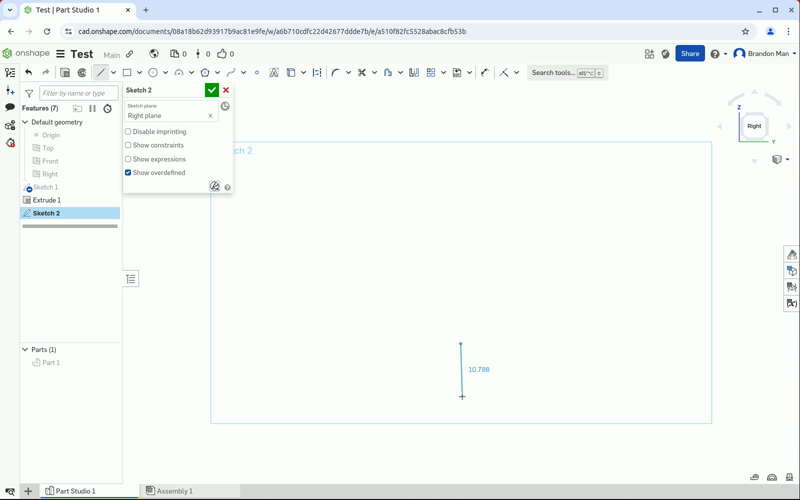
key_up(shift)
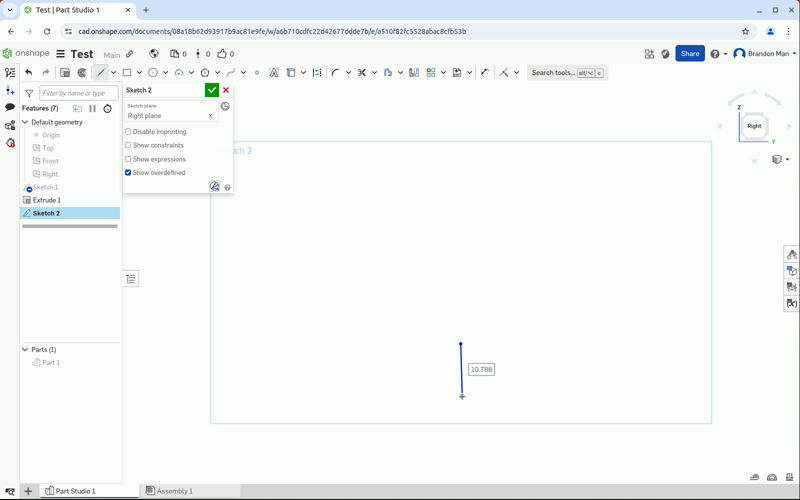
key_down(shift)
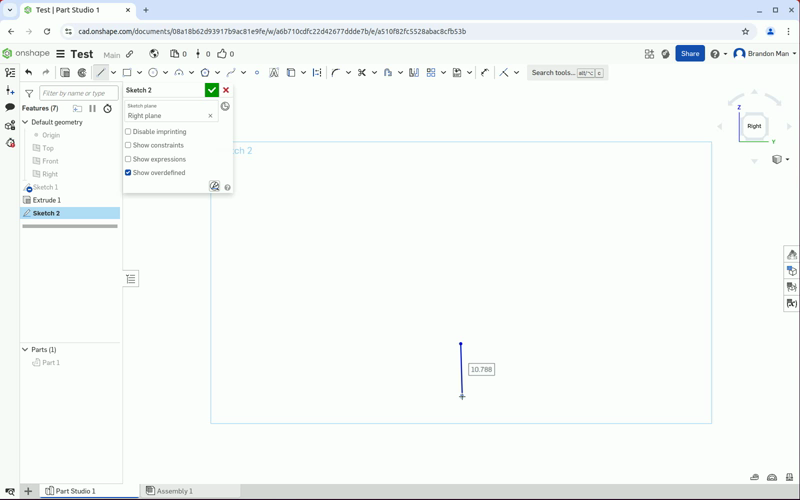
mouse_move(492, 396)
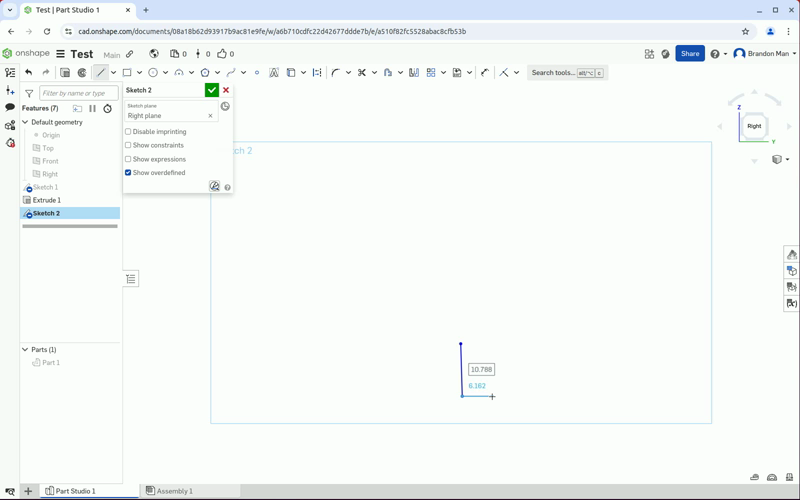
mouse_move(463, 343)
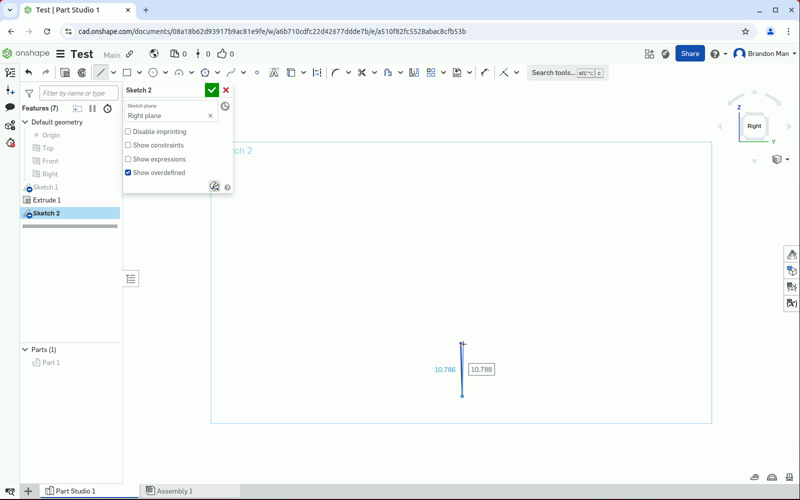
scroll(6)
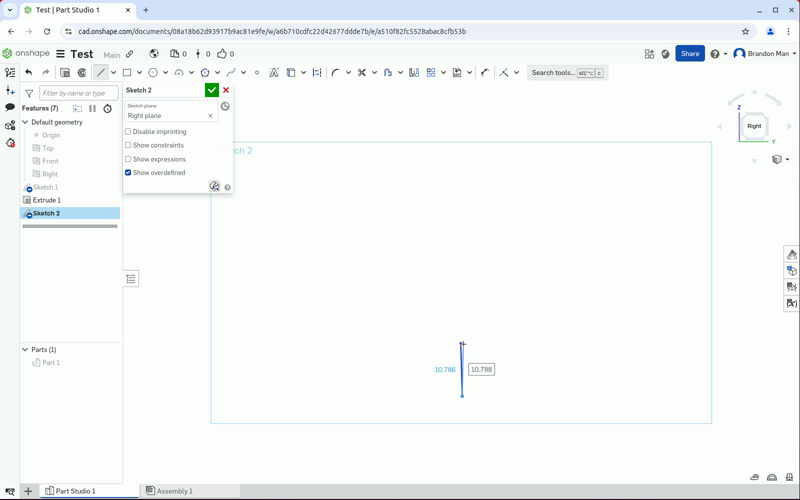
scroll(6)
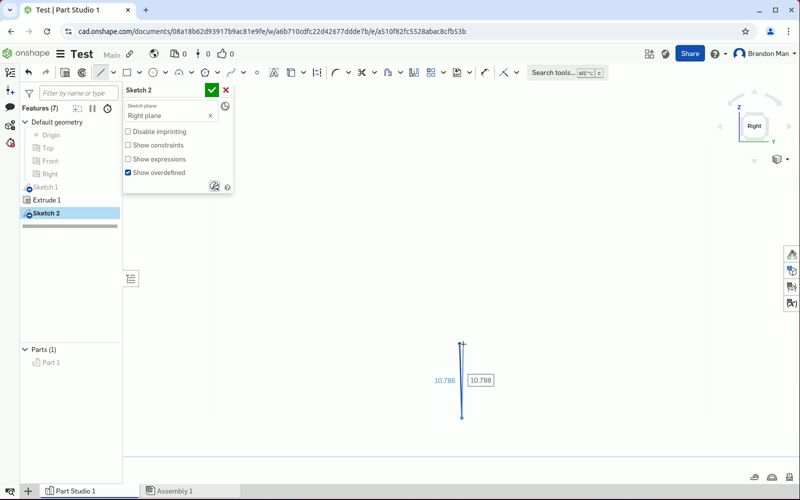
scroll(6)
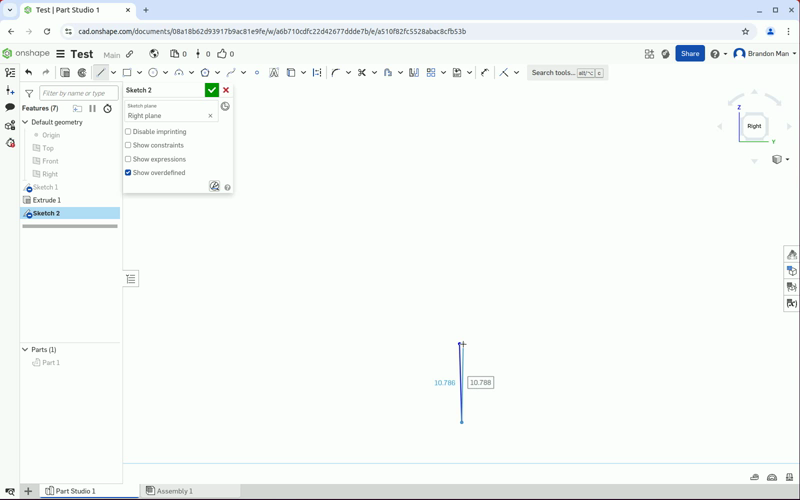
scroll(6)
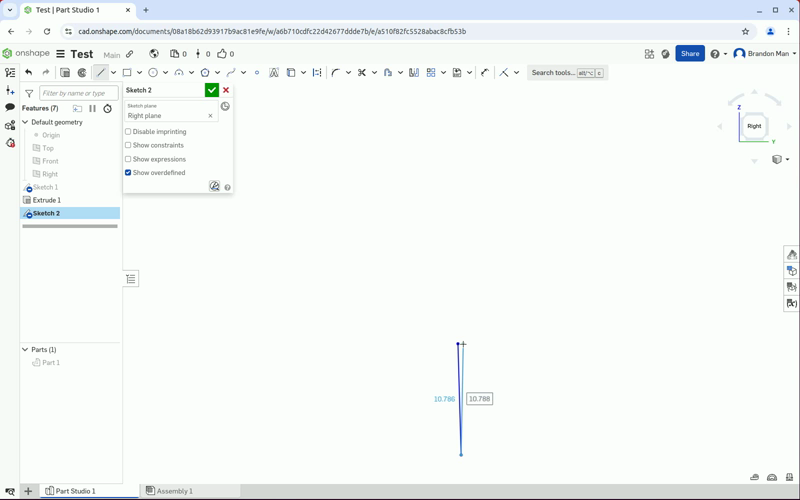
scroll(6)
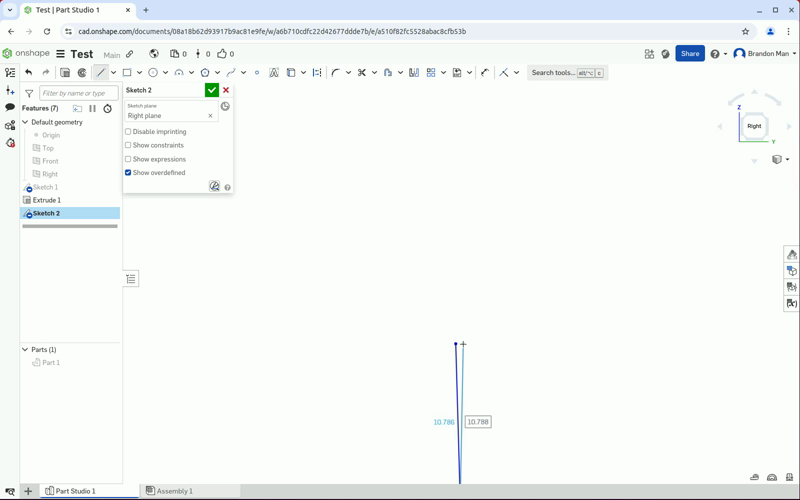
scroll(6)
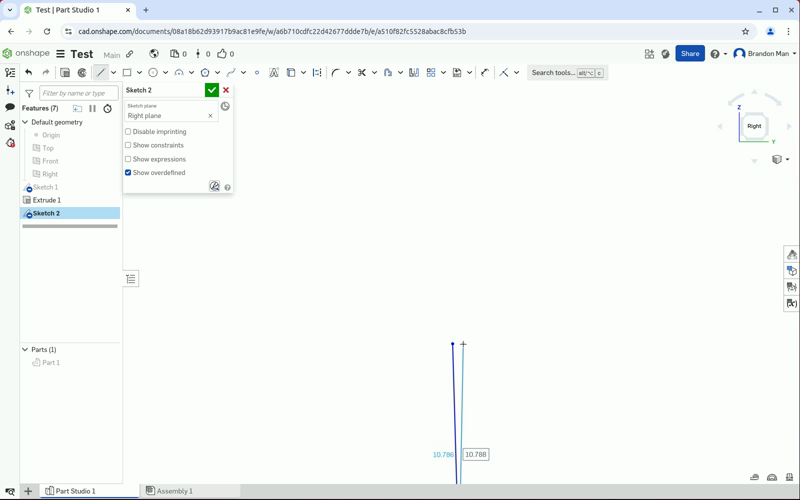
scroll(6)
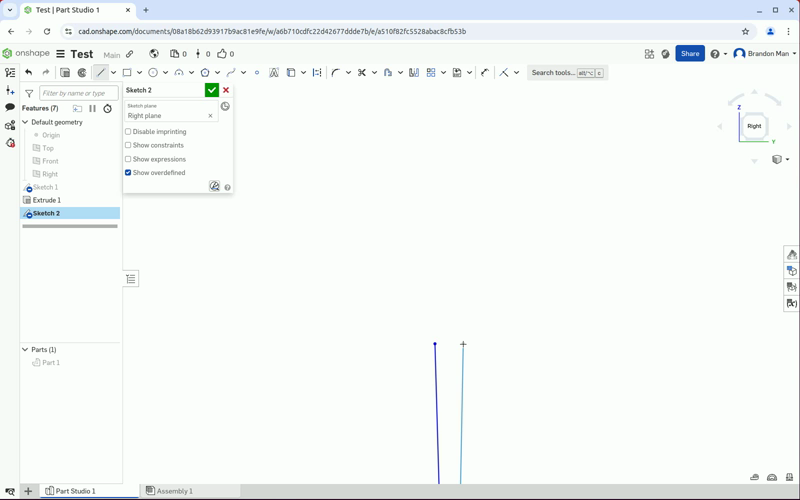
click(463, 343)
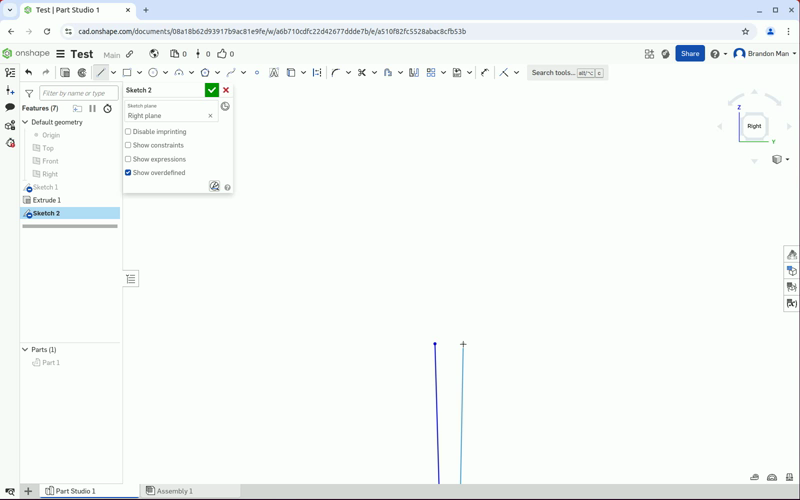
scroll(-6)
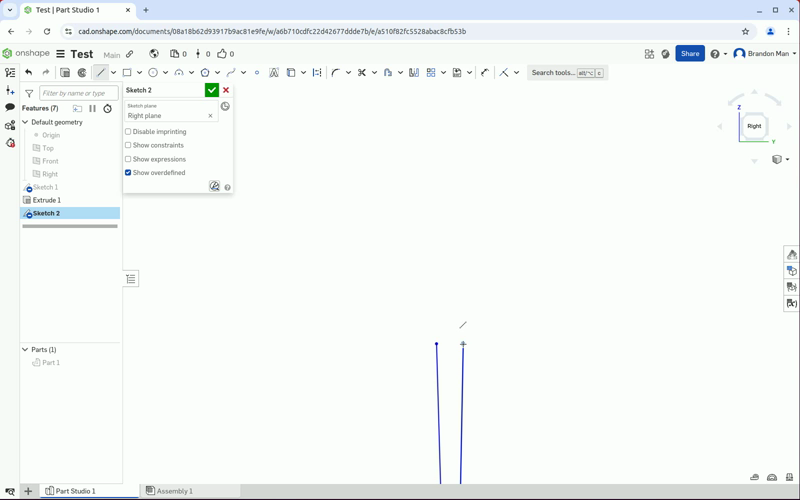
scroll(-6)
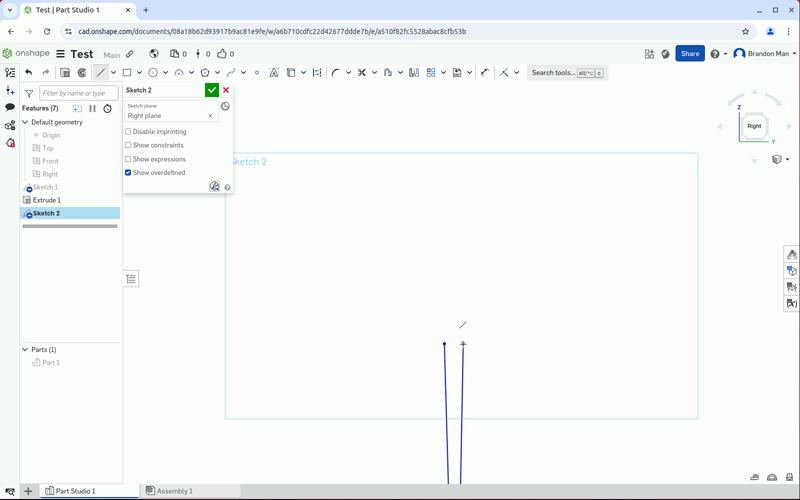
scroll(-6)
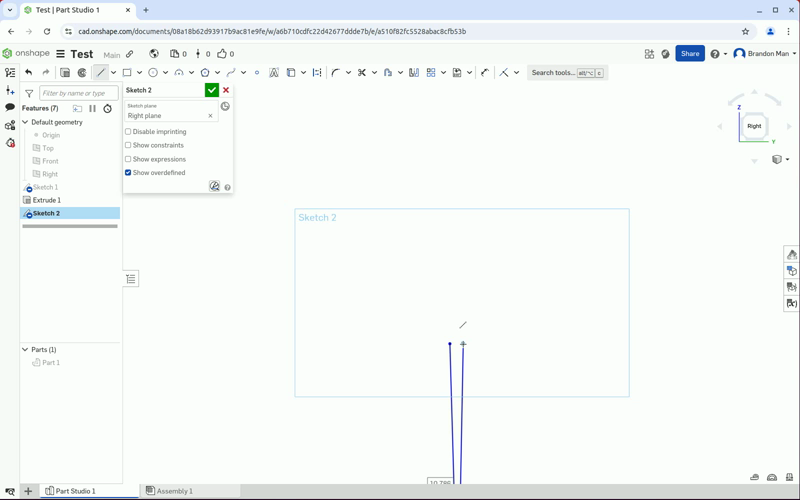
scroll(-6)
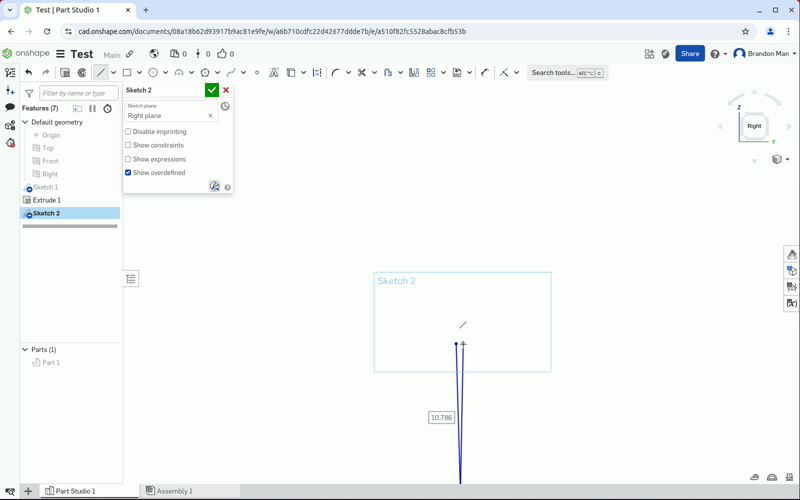
scroll(-6)
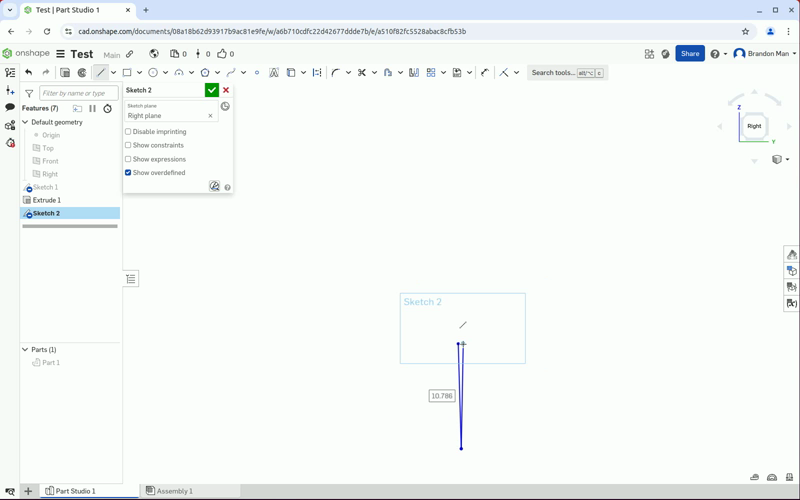
scroll(-6)
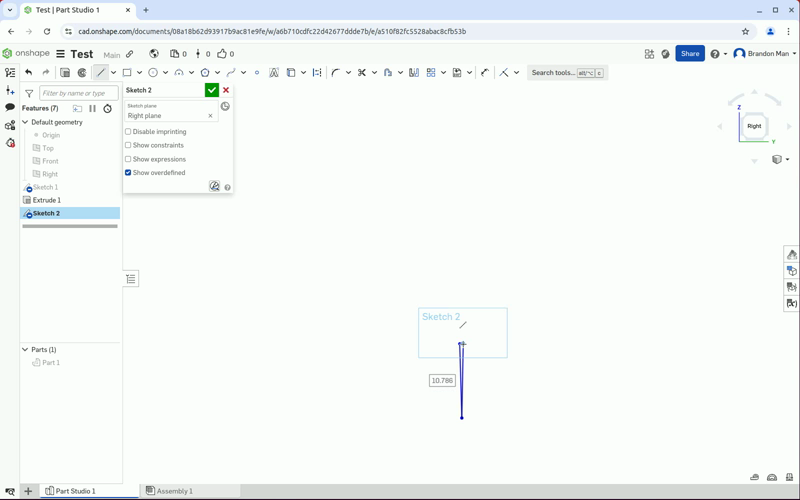
scroll(-6)
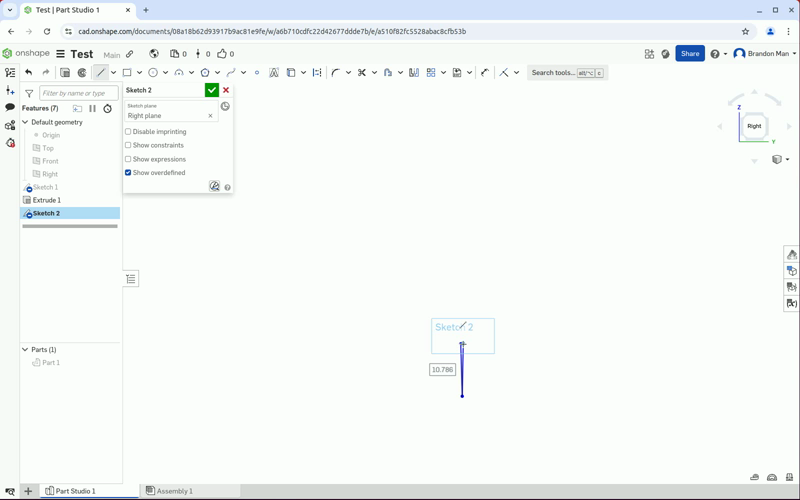
key_up(shift)
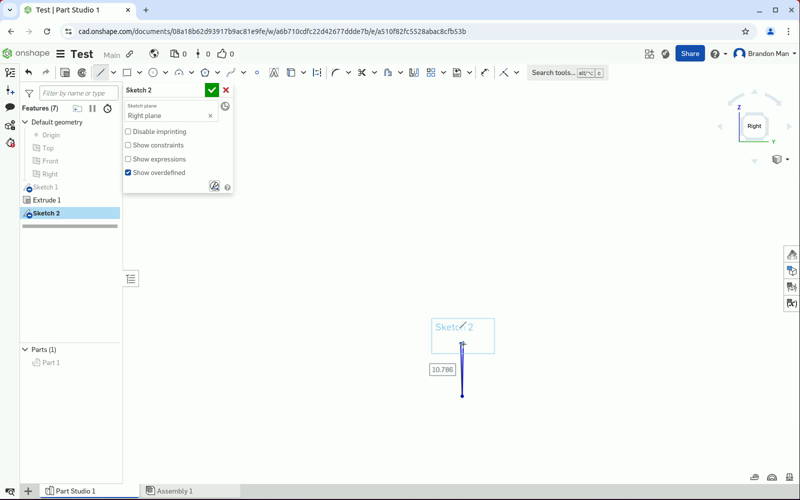
mouse_move(493, 343)
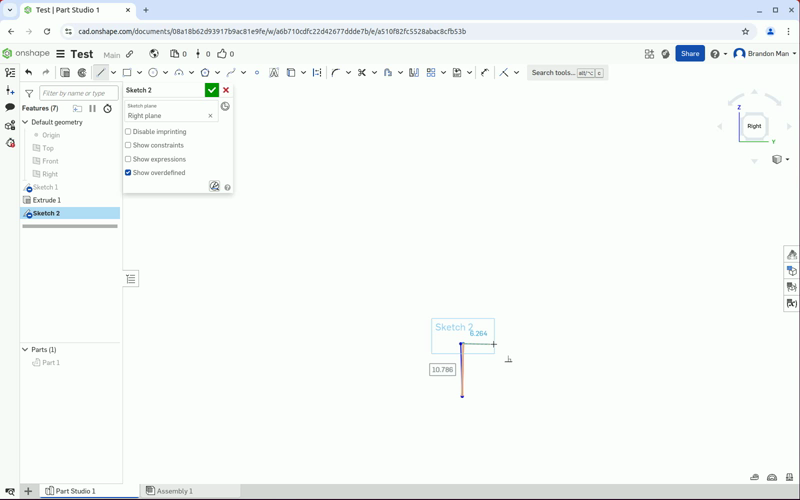
key_down(shift)
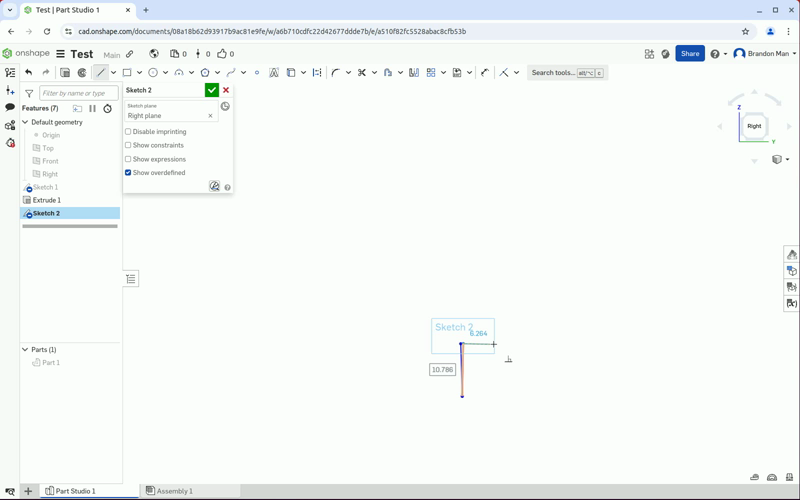
mouse_move(460, 343)
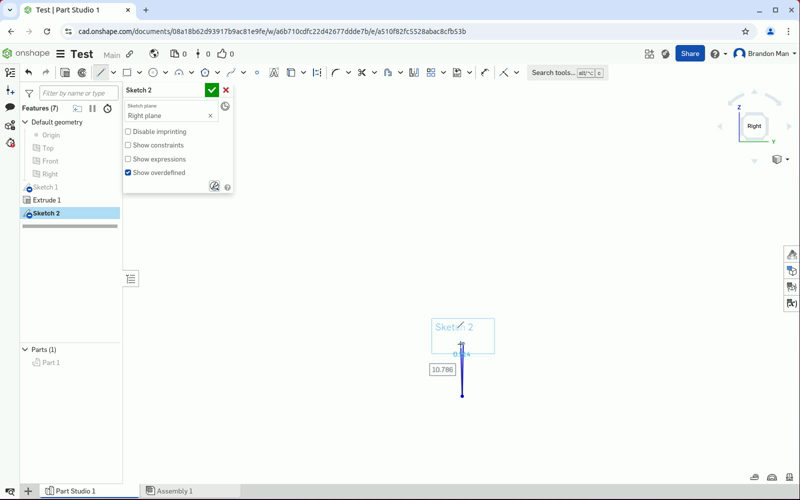
scroll(6)
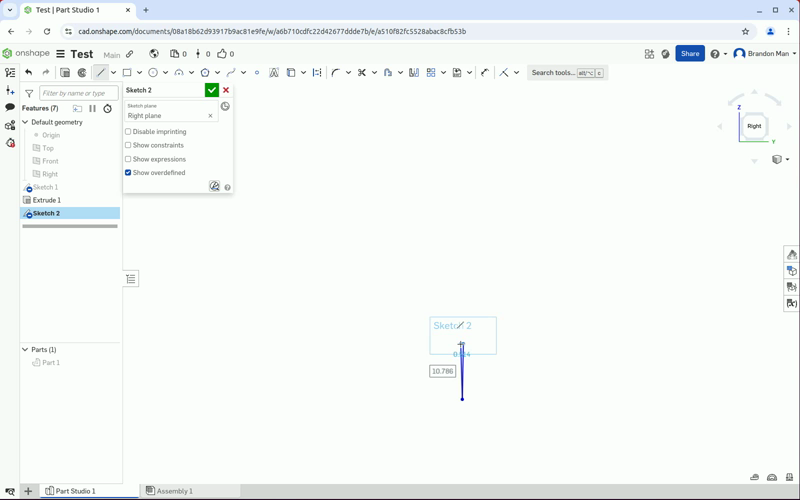
scroll(6)
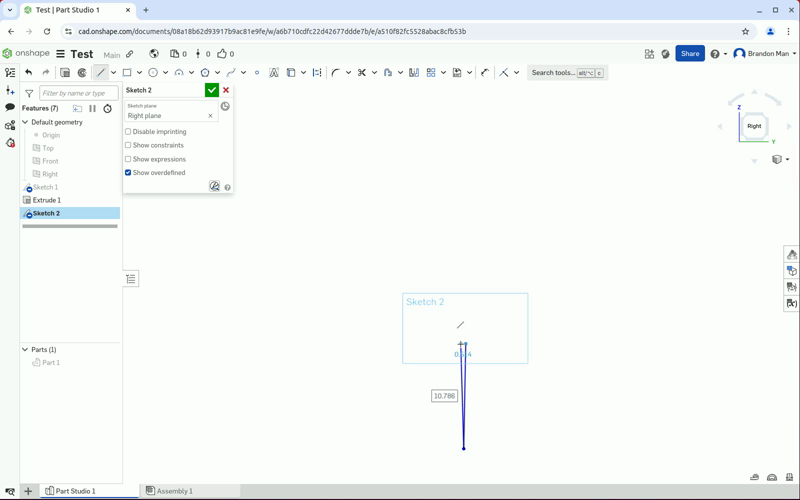
scroll(6)
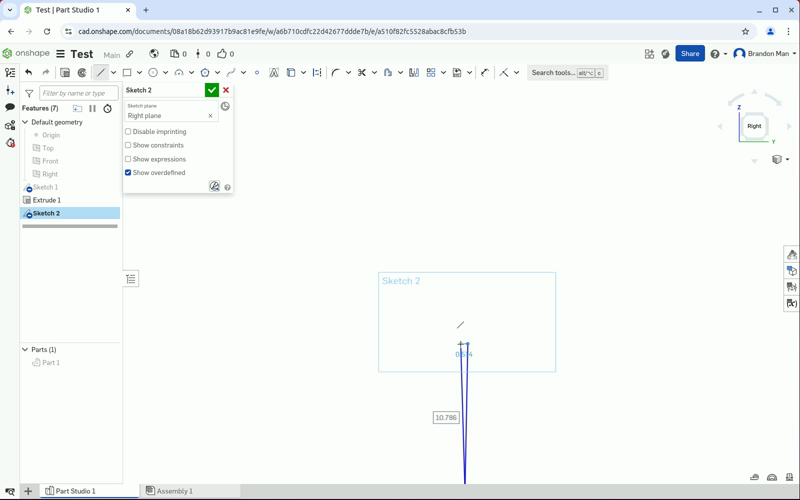
scroll(6)
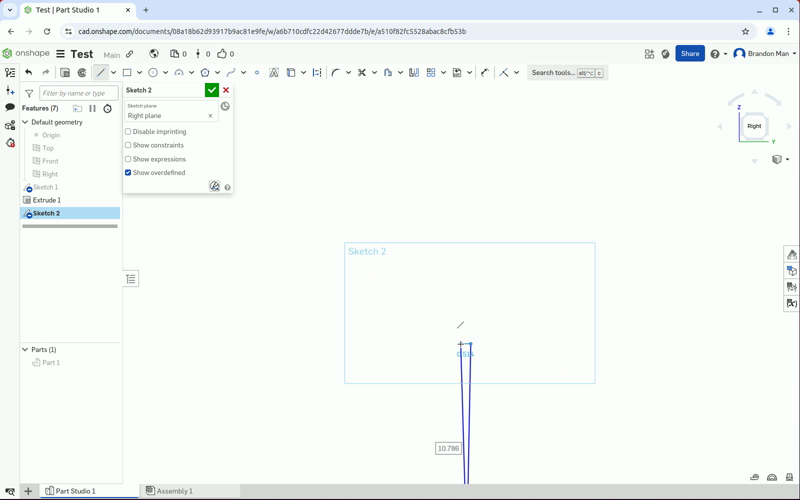
scroll(6)
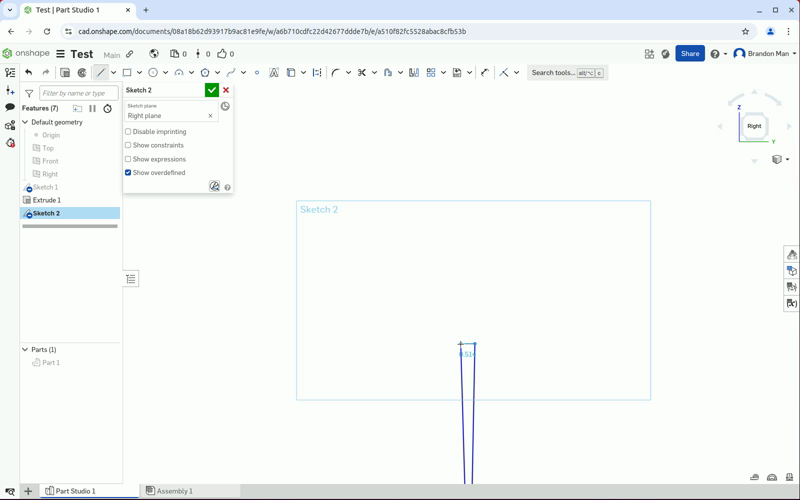
scroll(6)
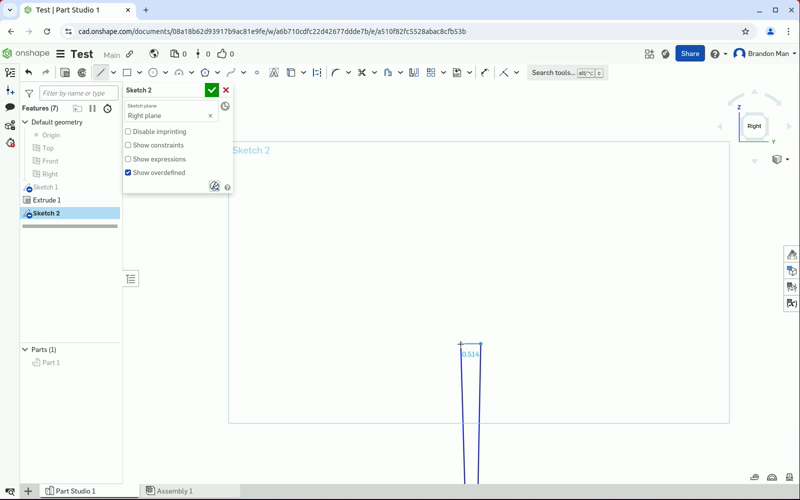
scroll(6)
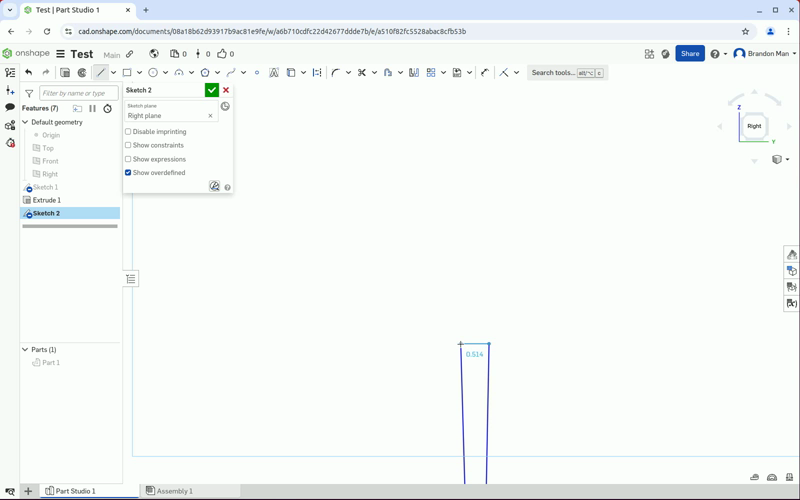
key_up(shift)
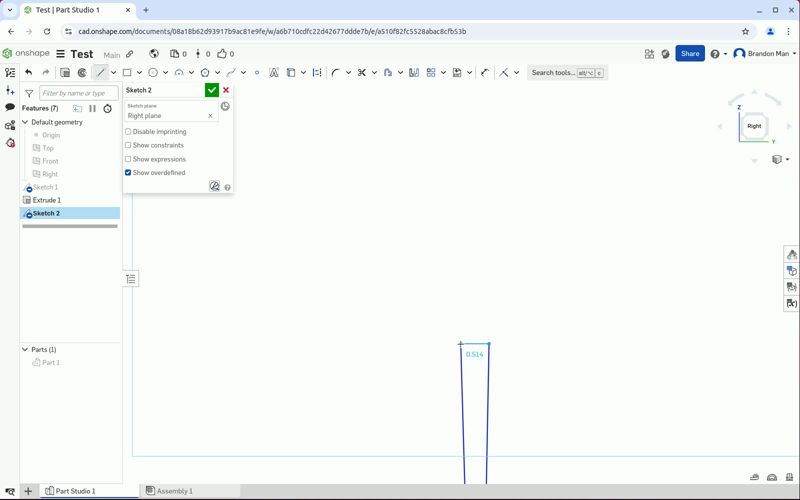
click(460, 343)
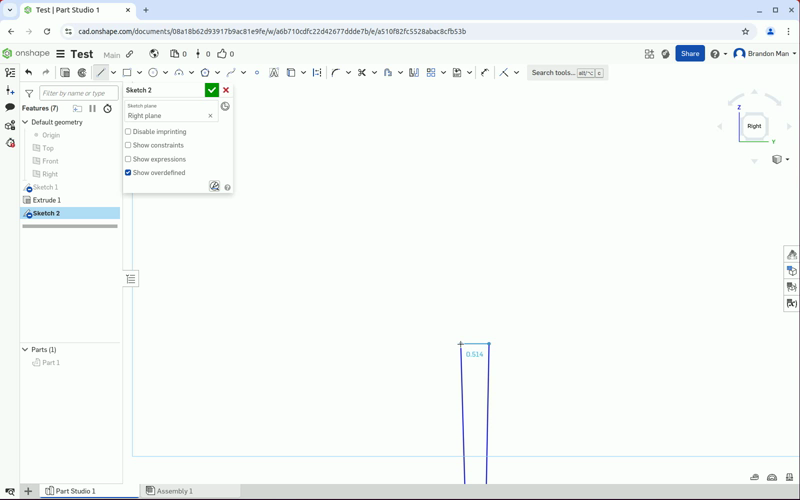
scroll(-6)
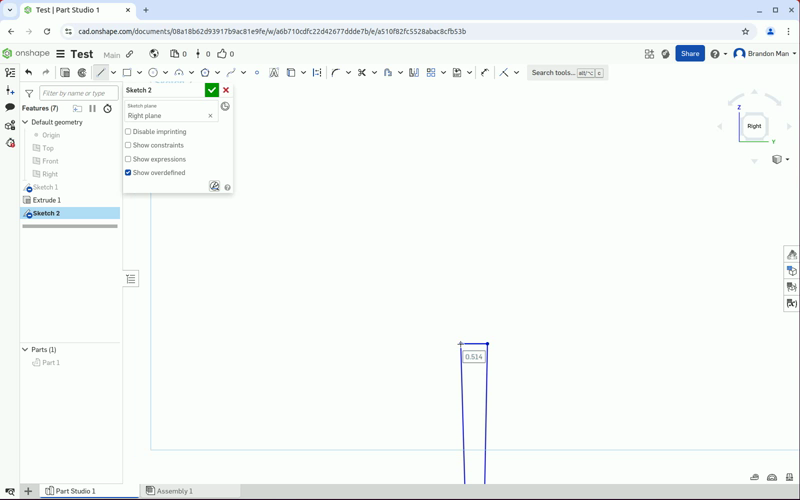
scroll(-6)
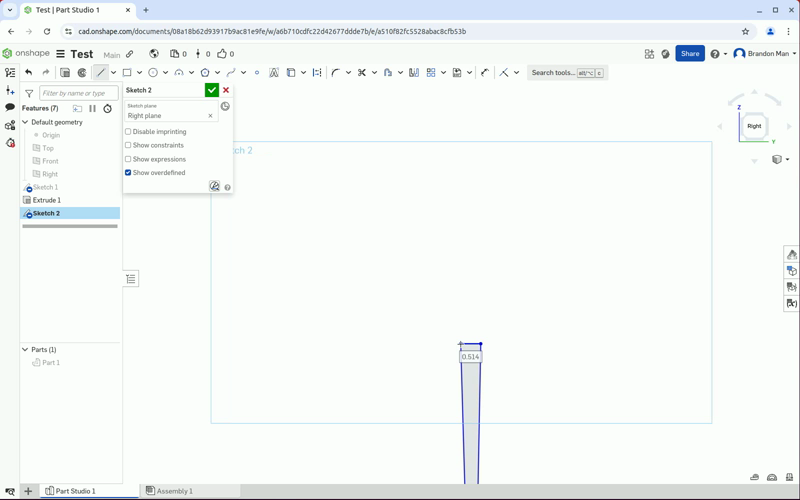
scroll(-6)
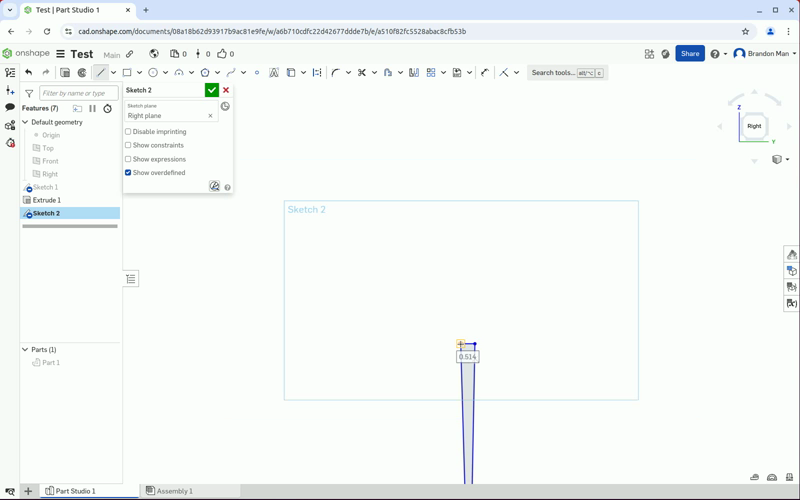
scroll(-6)
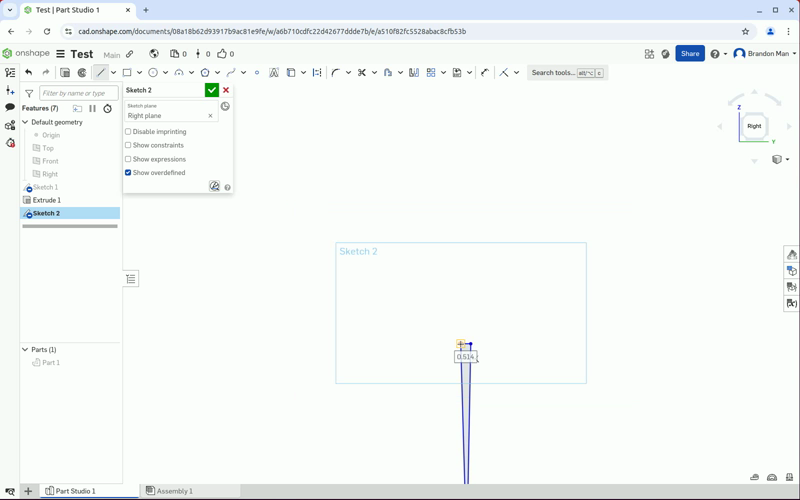
scroll(-6)
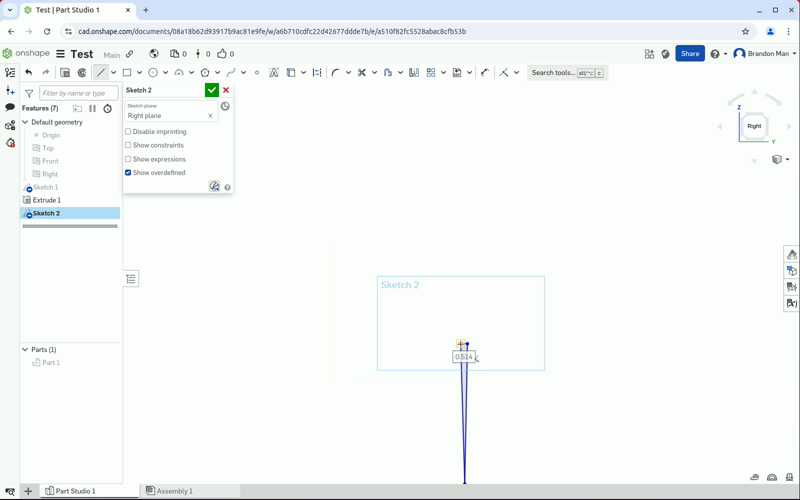
scroll(-6)
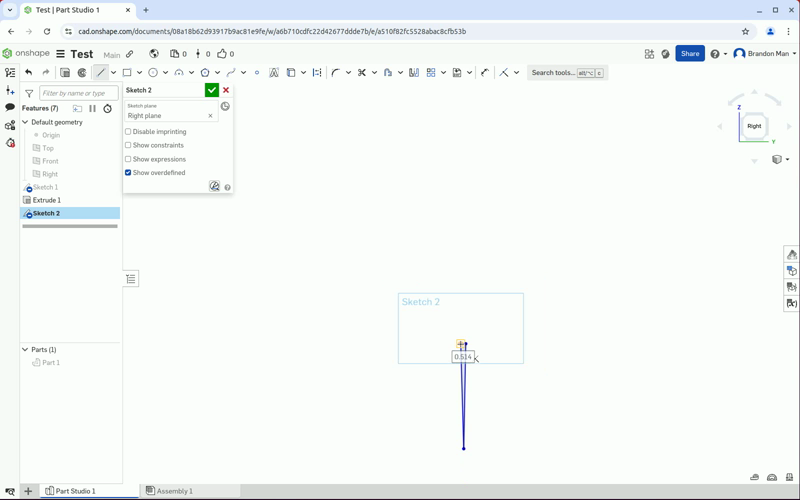
scroll(-6)
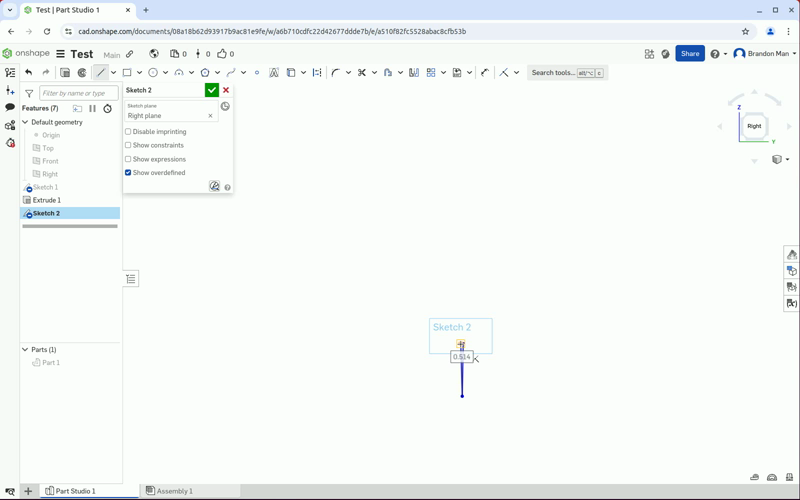
key(esc)
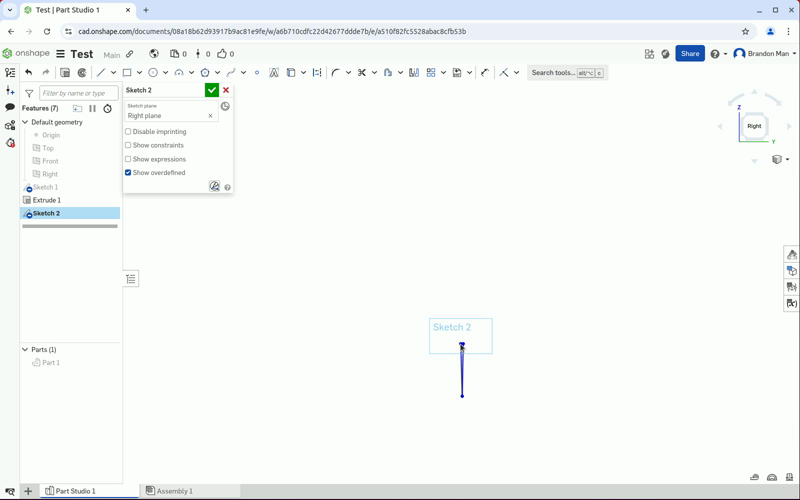
mouse_move(461, 362)
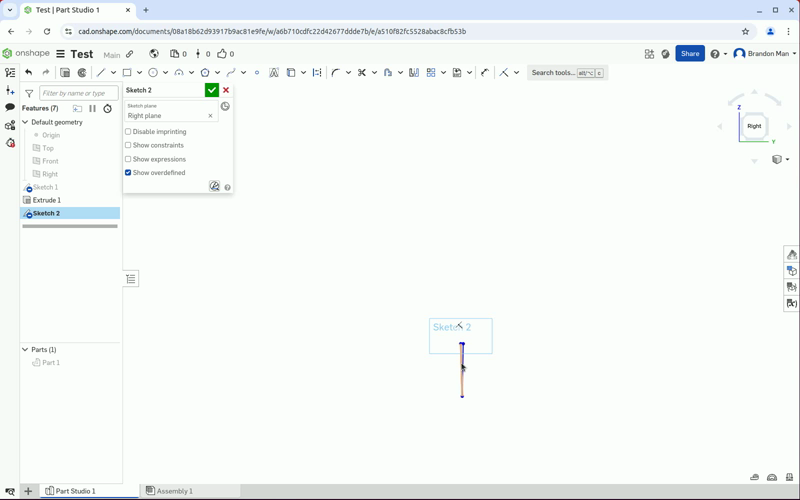
scroll(6)
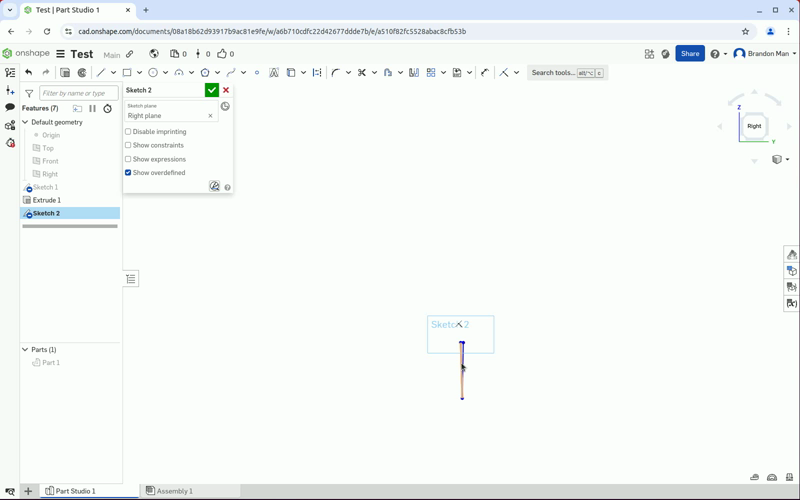
scroll(6)
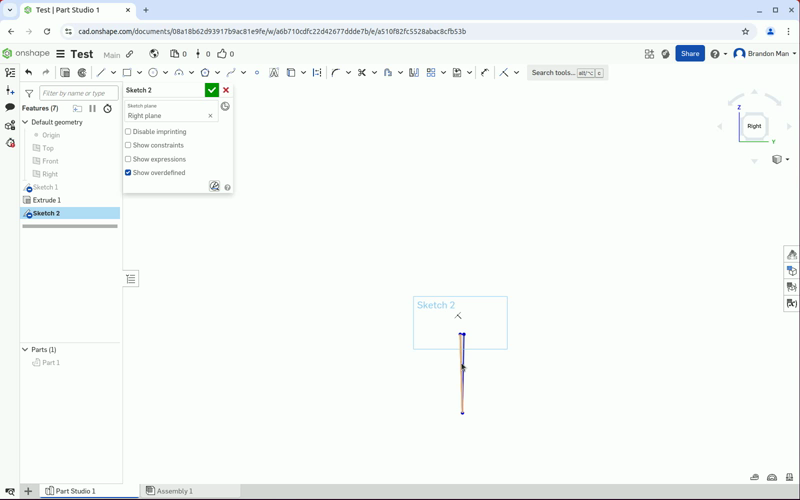
scroll(6)
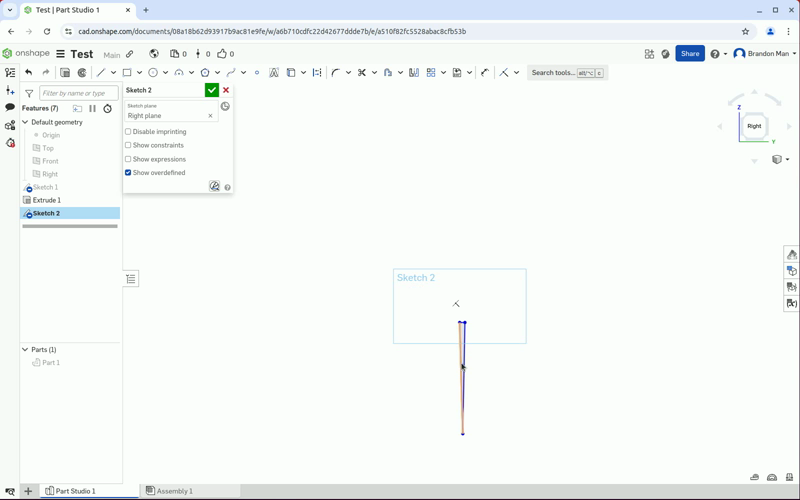
scroll(6)
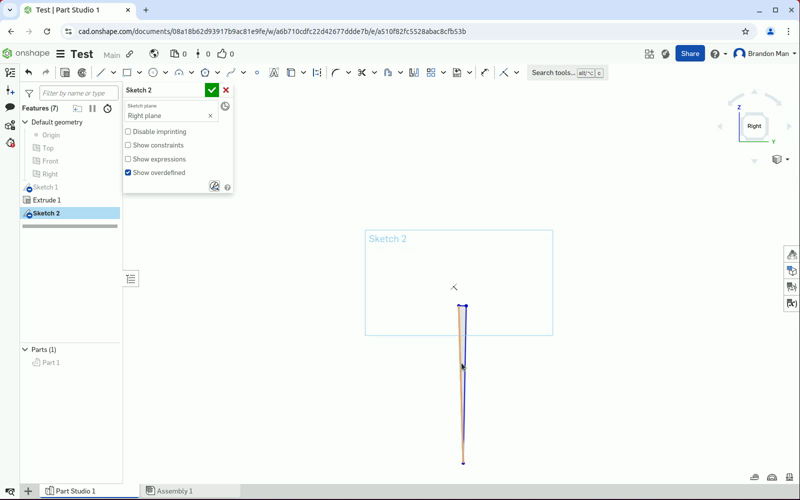
scroll(6)
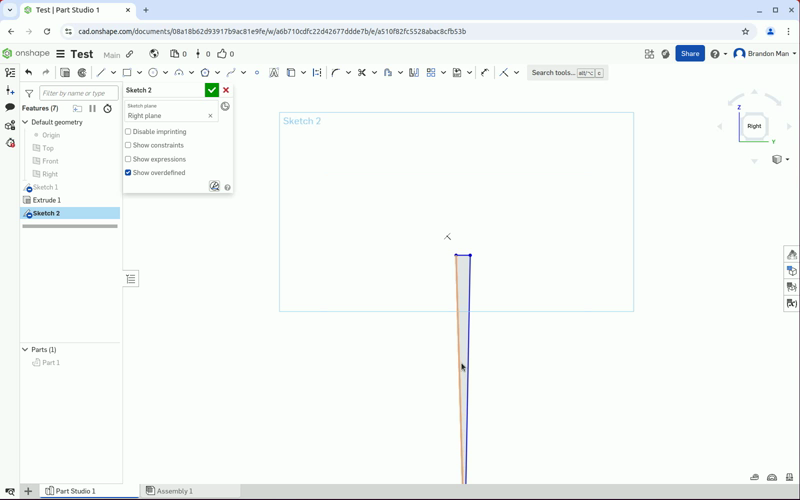
scroll(6)
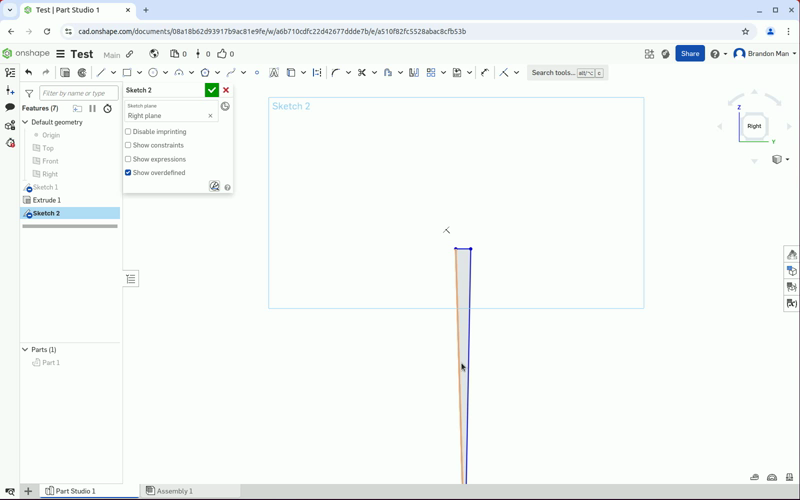
scroll(6)
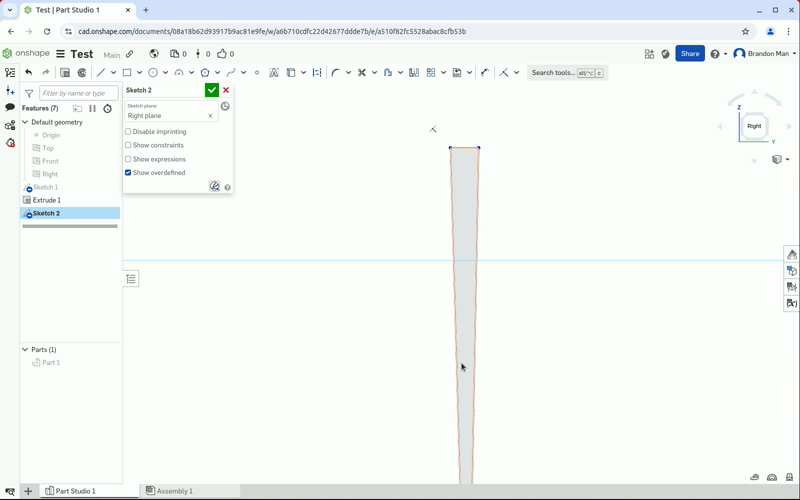
click(461, 362)
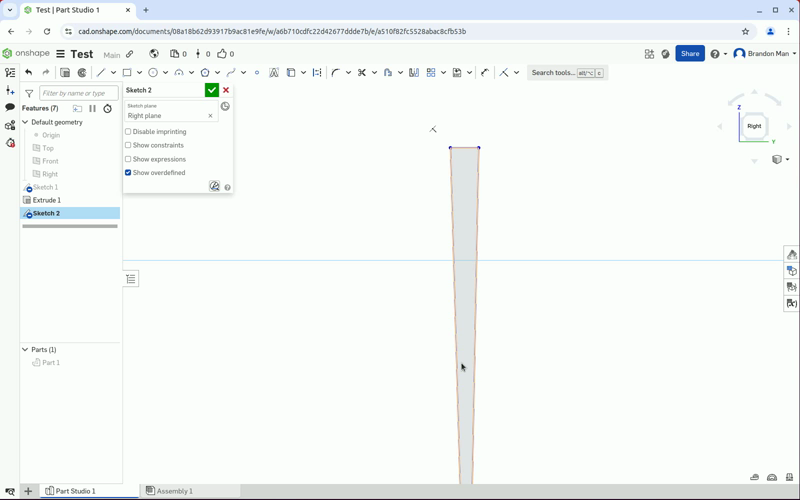
scroll(-6)
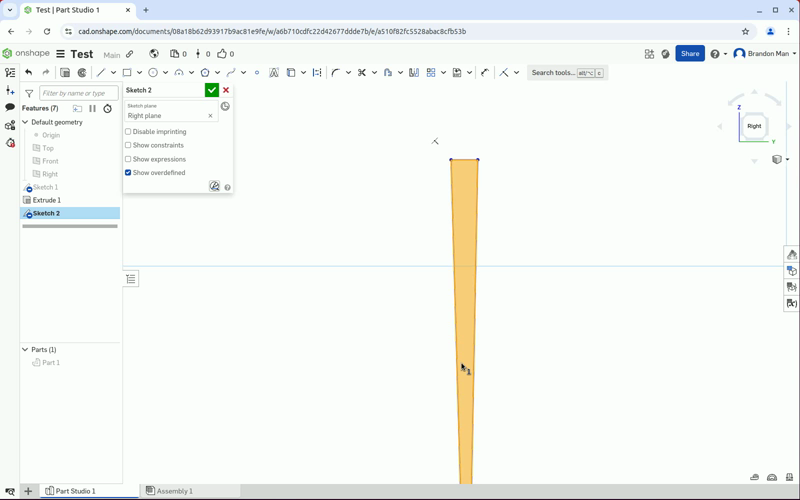
scroll(-6)
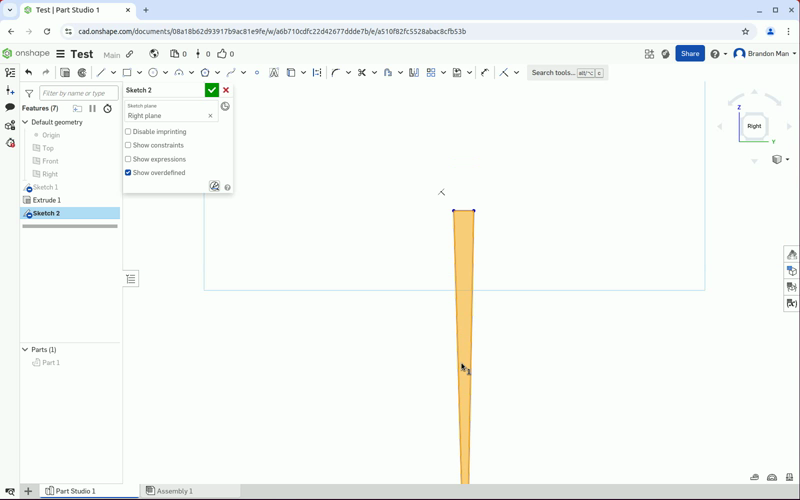
scroll(-6)
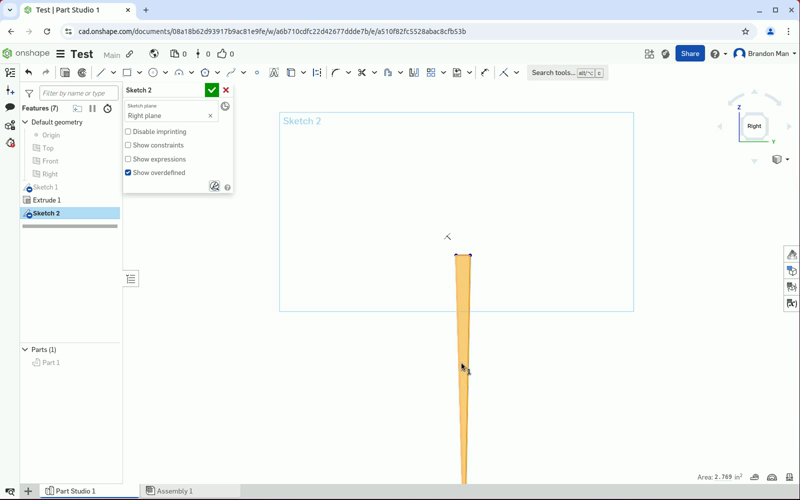
scroll(-6)
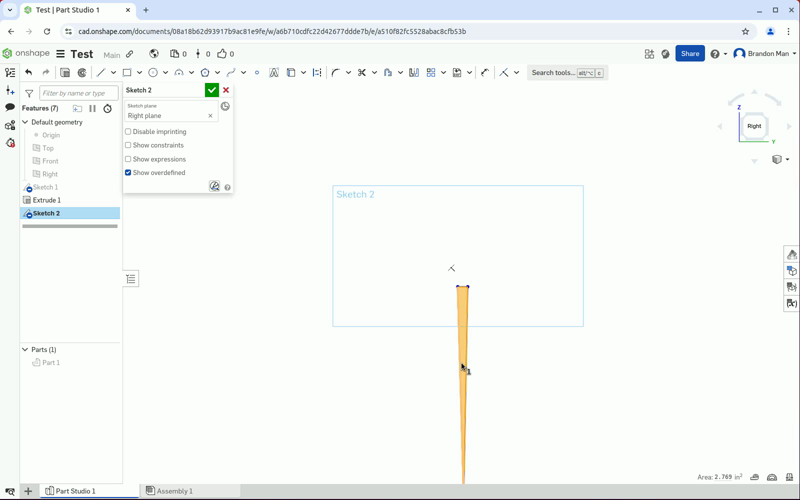
scroll(-6)
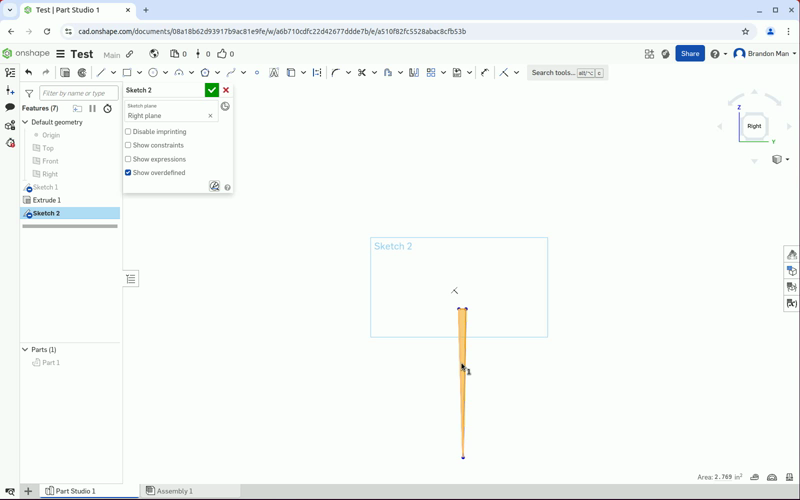
scroll(-6)
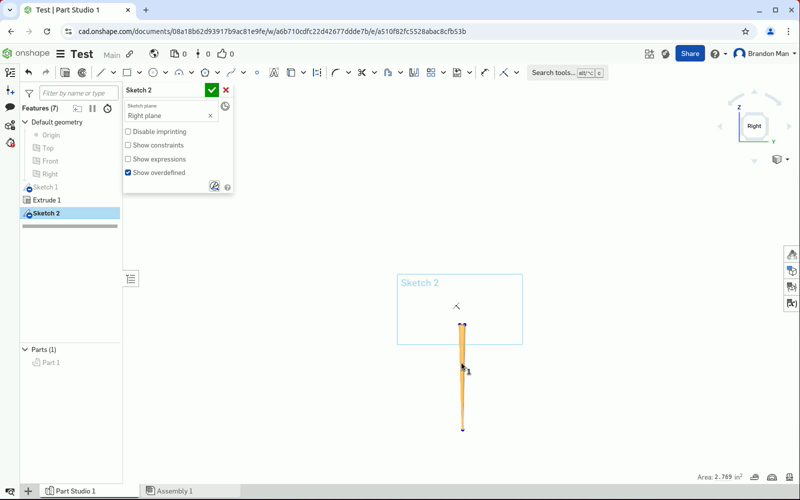
scroll(-6)
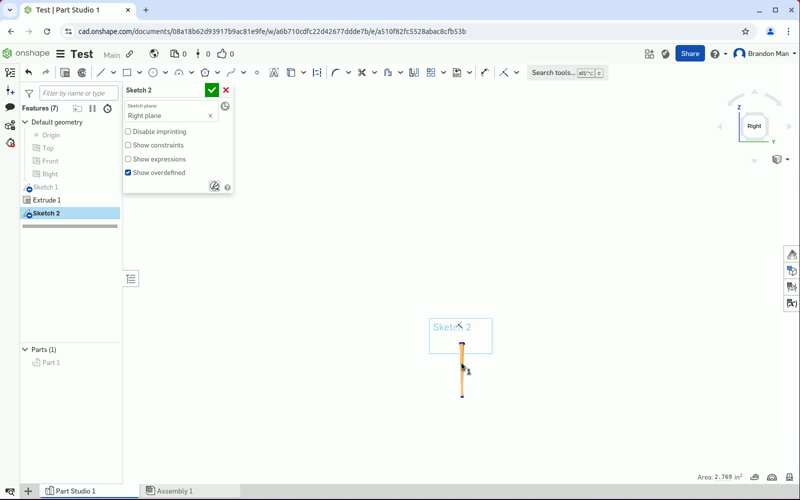
mouse_move(73, 352)
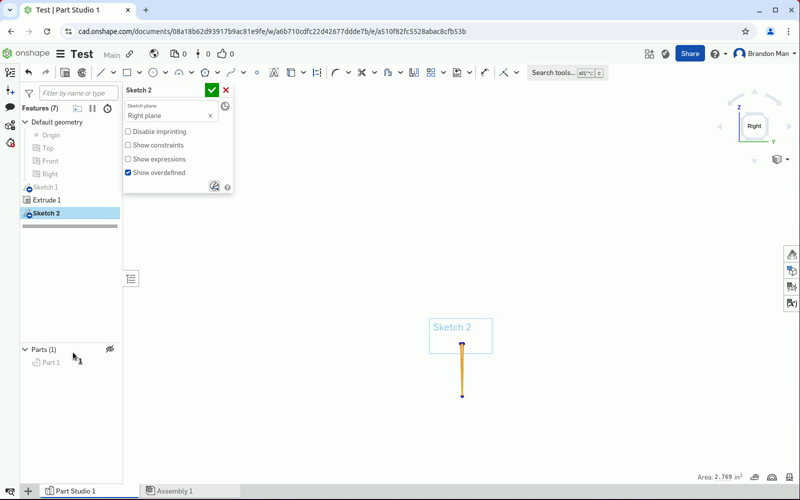
key(shift+y)
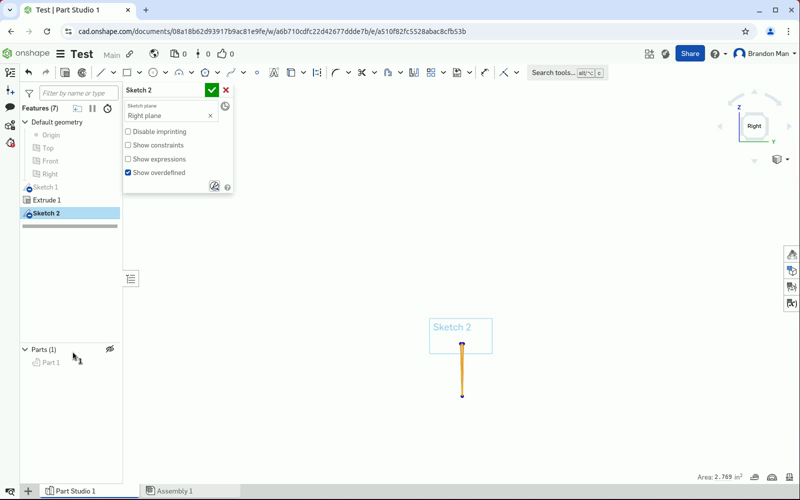
key(shift+e)
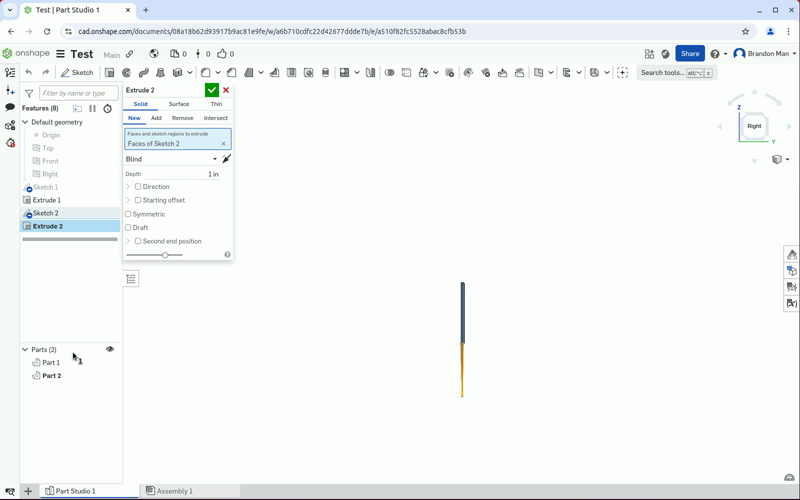
mouse_move(143, 106)
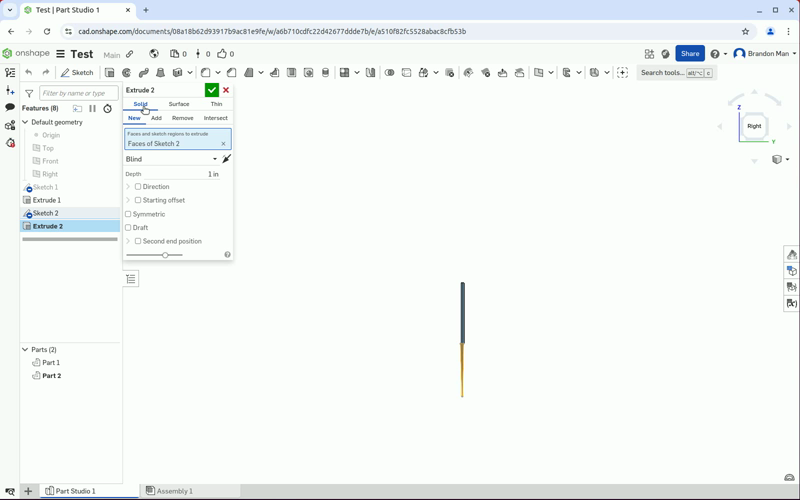
click(143, 106)
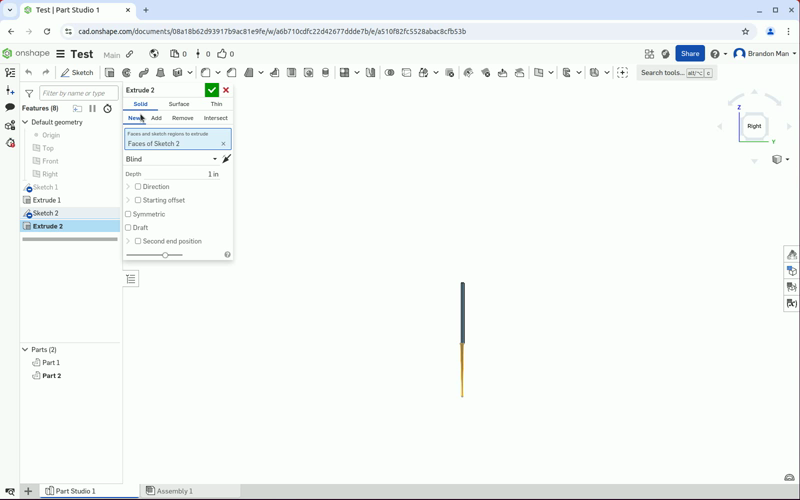
mouse_move(137, 120)
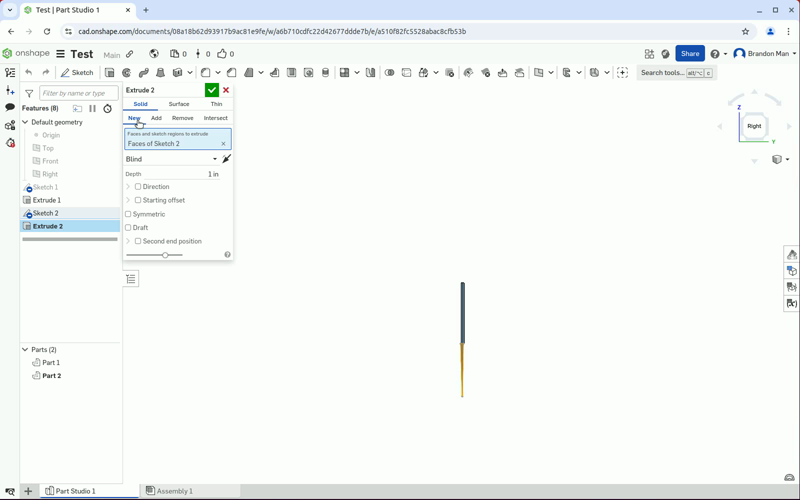
click(137, 120)
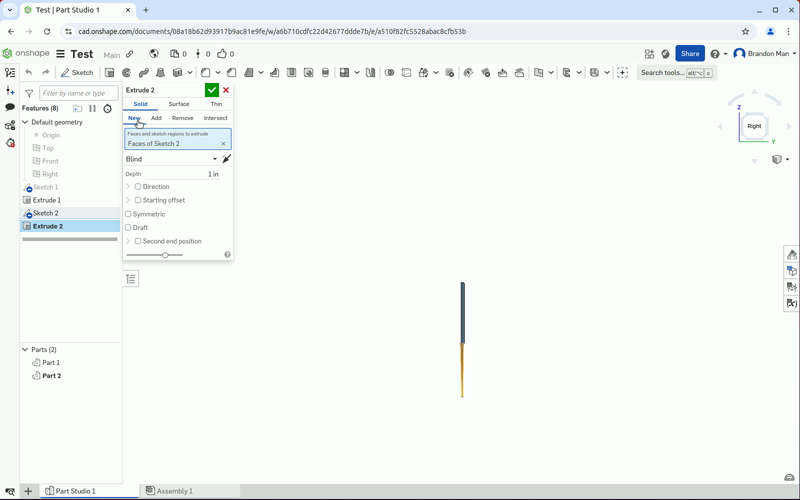
key(tab, 4)
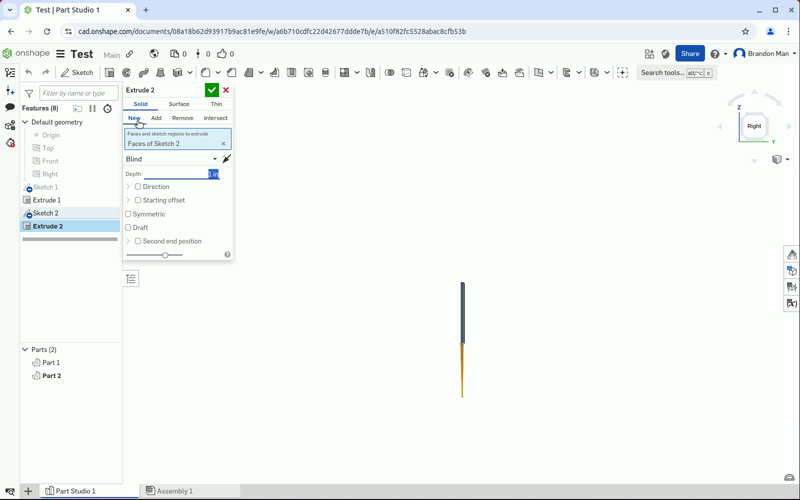
text(20.701)
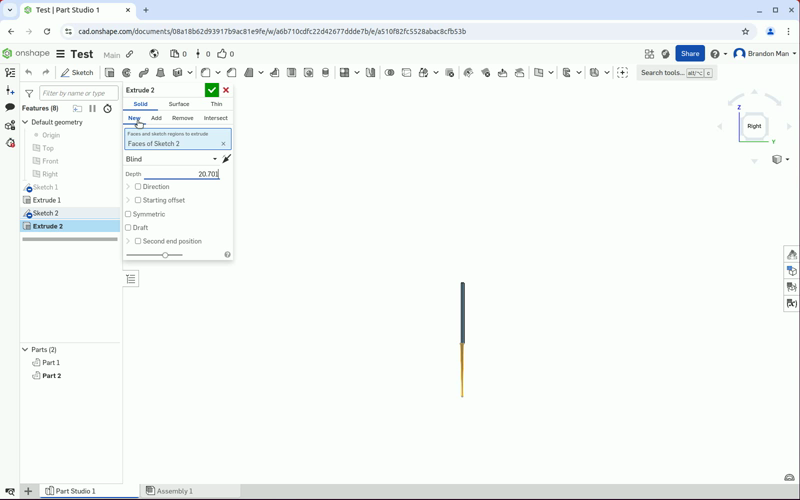
key(enter)
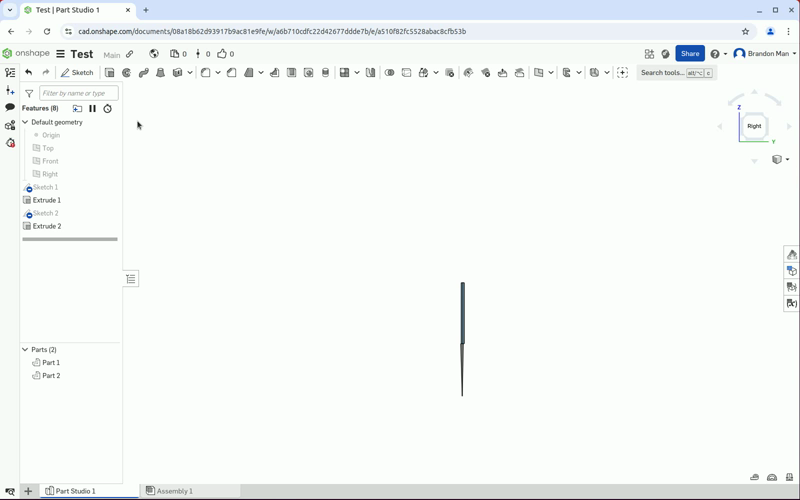
key(shift+h)
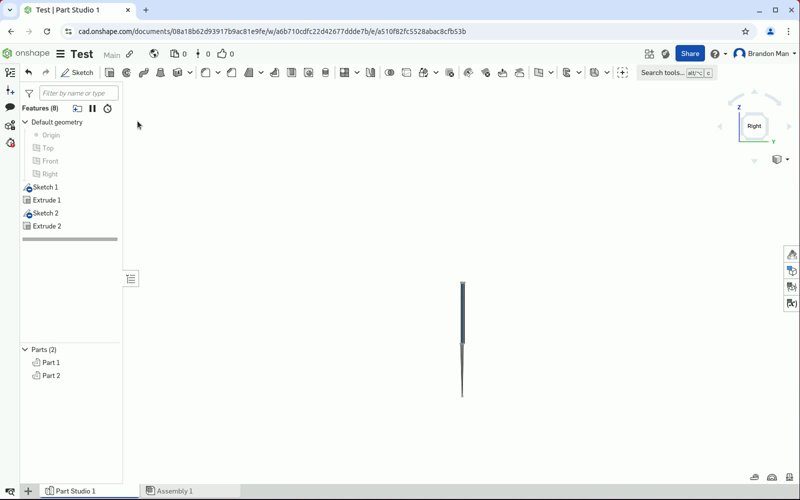
key(shift+h)
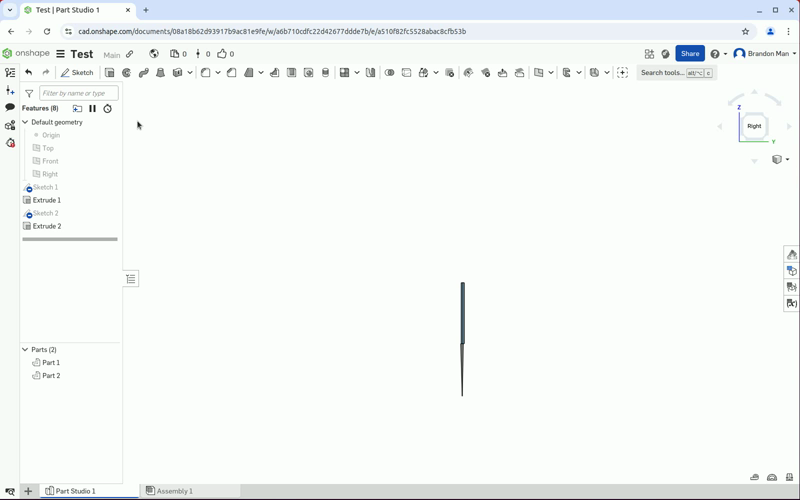
mouse_move(73, 189)
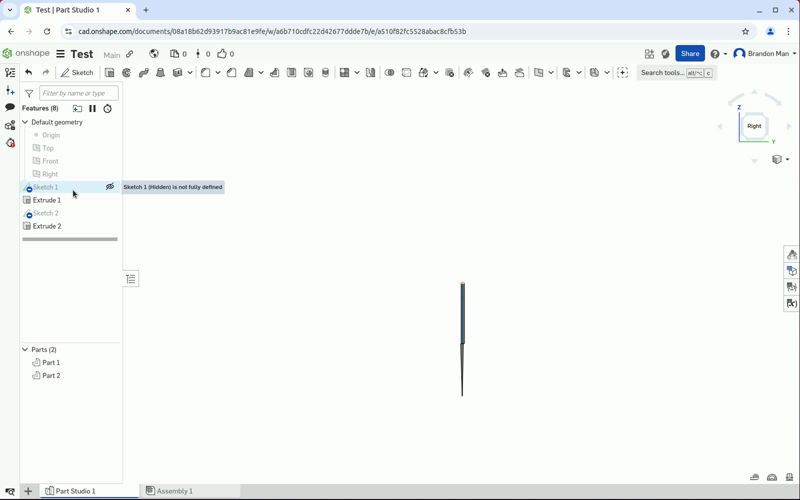
click(73, 189)
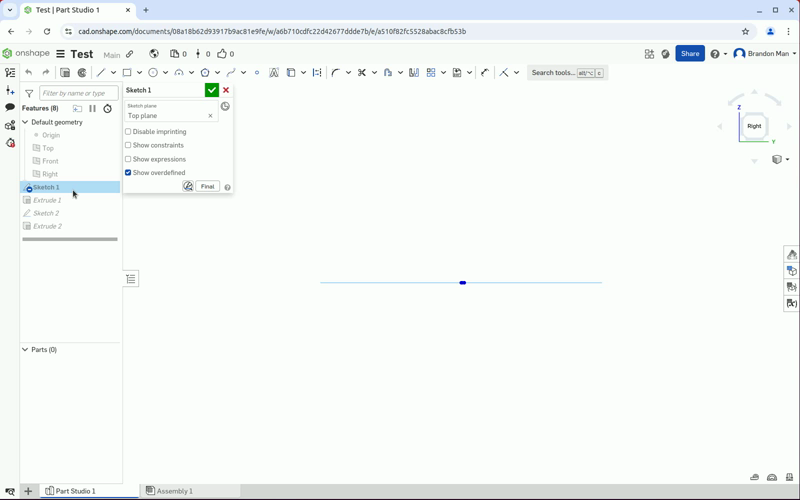
mouse_move(229, 92)
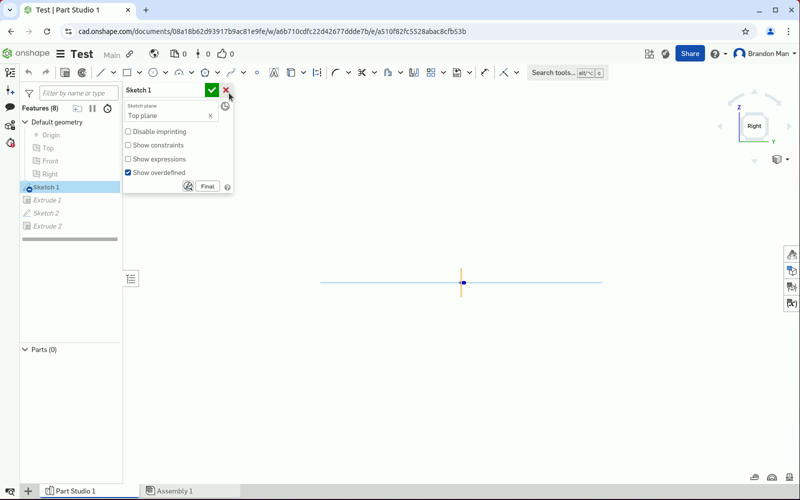
click(229, 92)
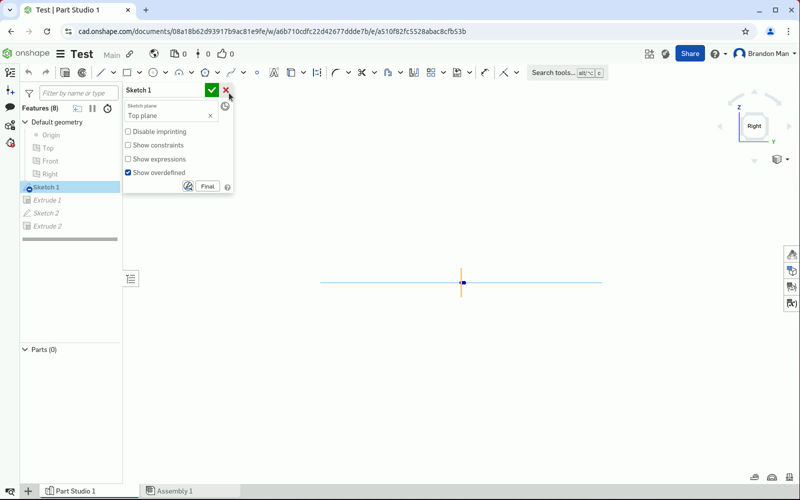
key(shift+s)
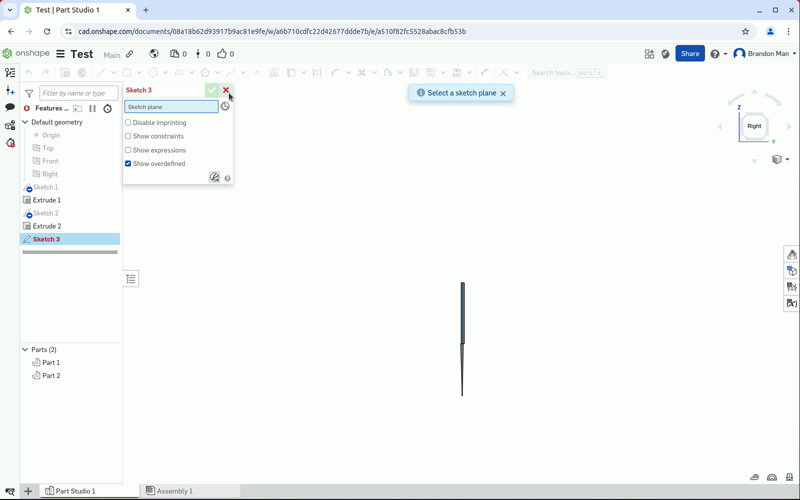
mouse_move(73, 176)
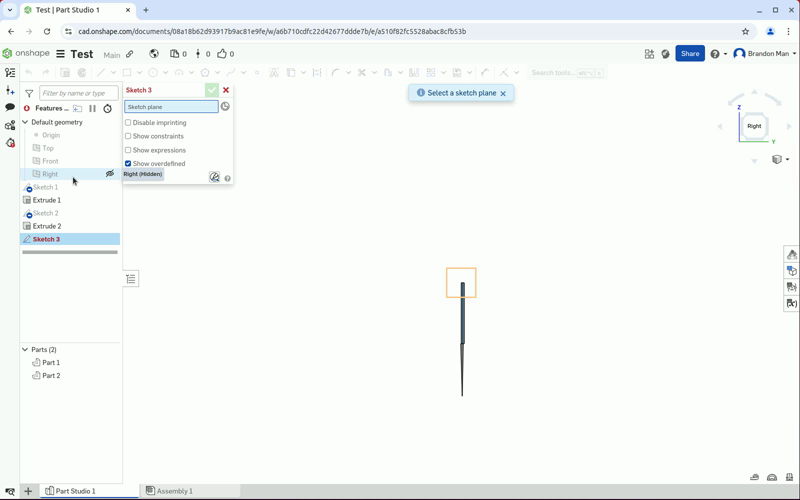
click(73, 176)
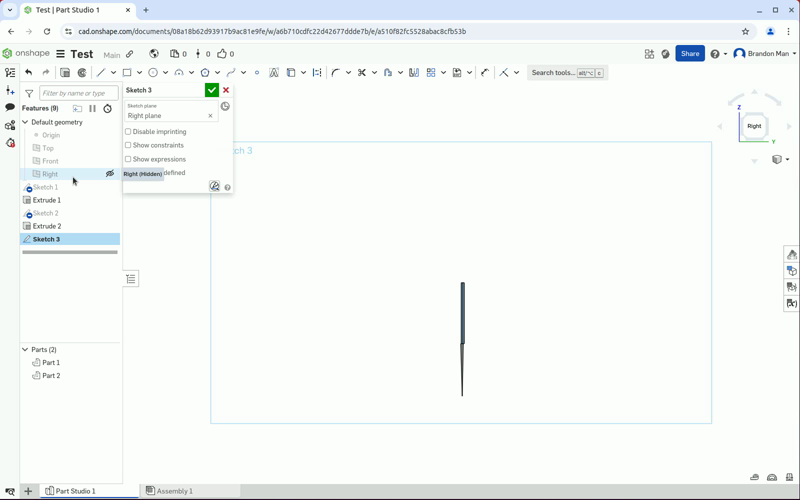
mouse_move(73, 352)
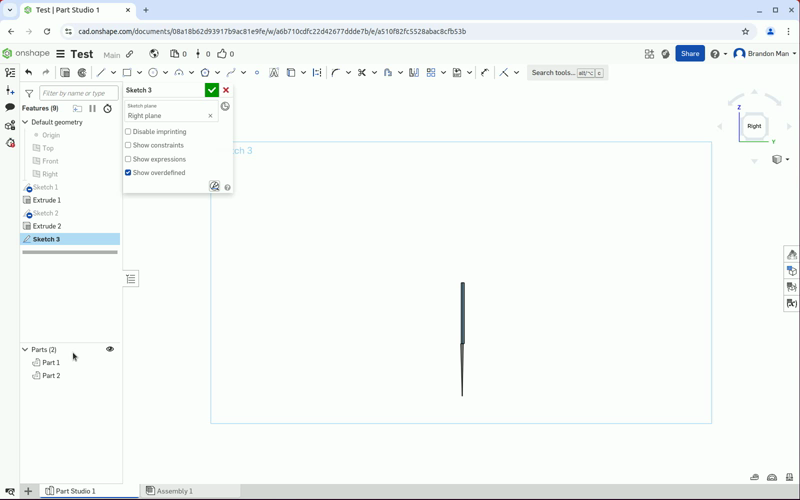
key(y)
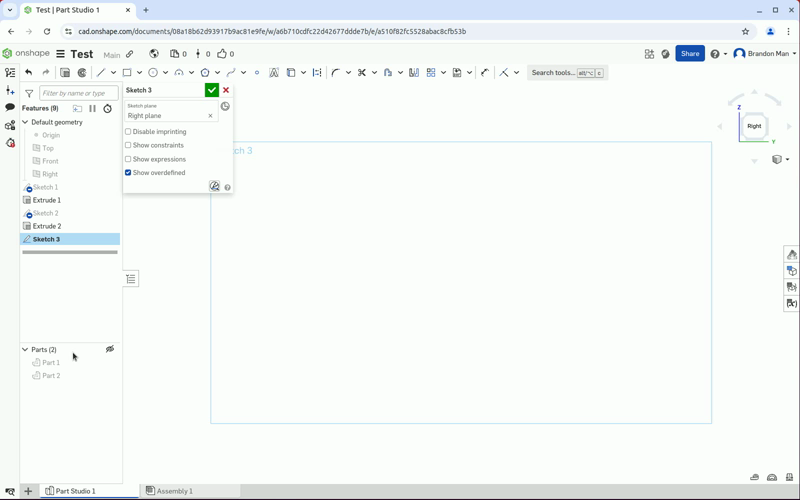
key(l)
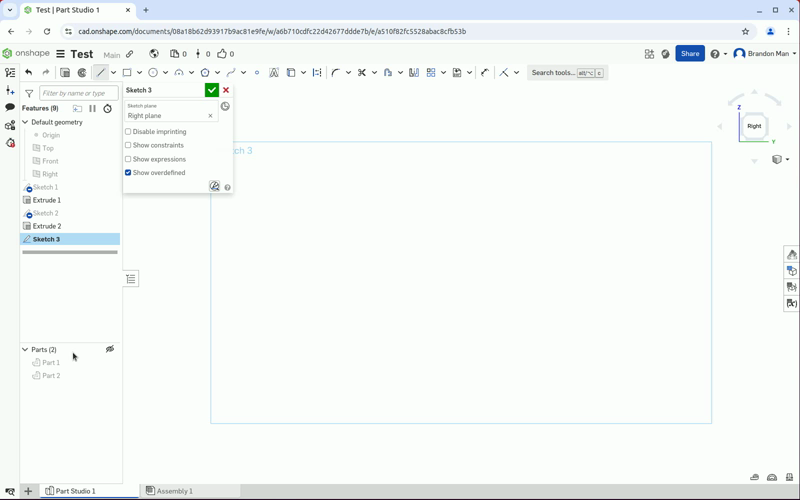
key_down(shift)
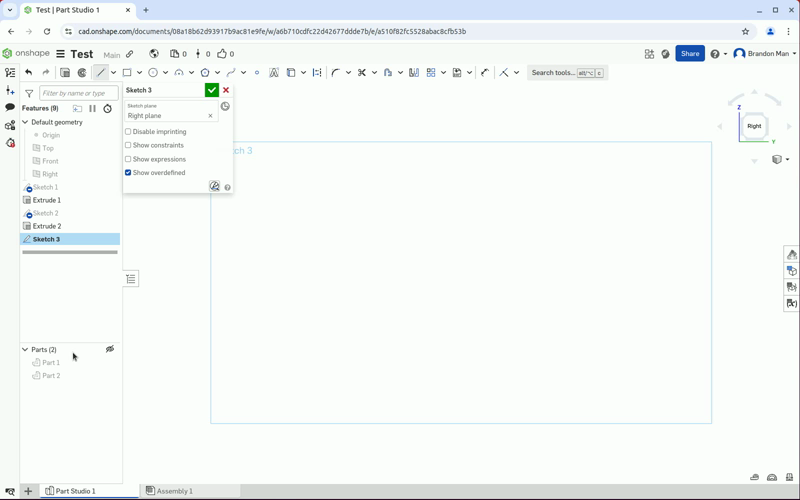
mouse_move(460, 343)
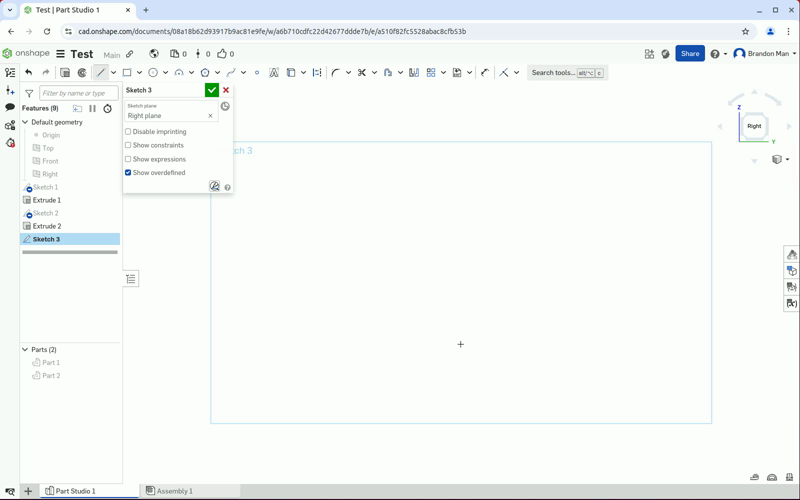
click(460, 343)
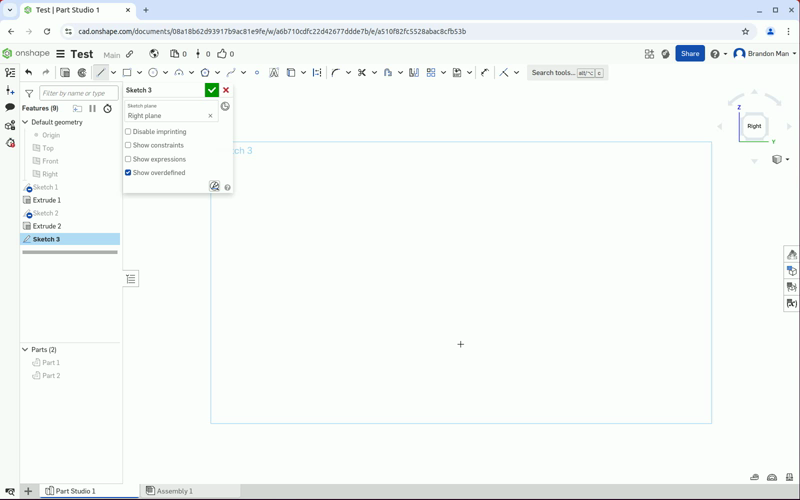
key_up(shift)
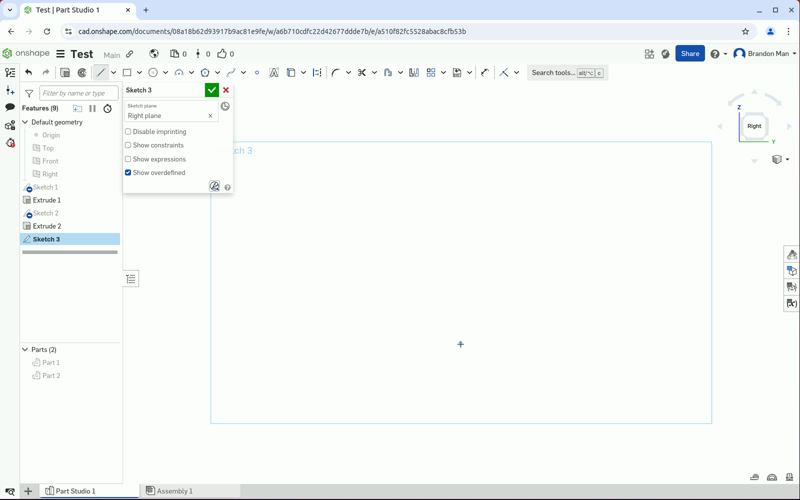
key_down(shift)
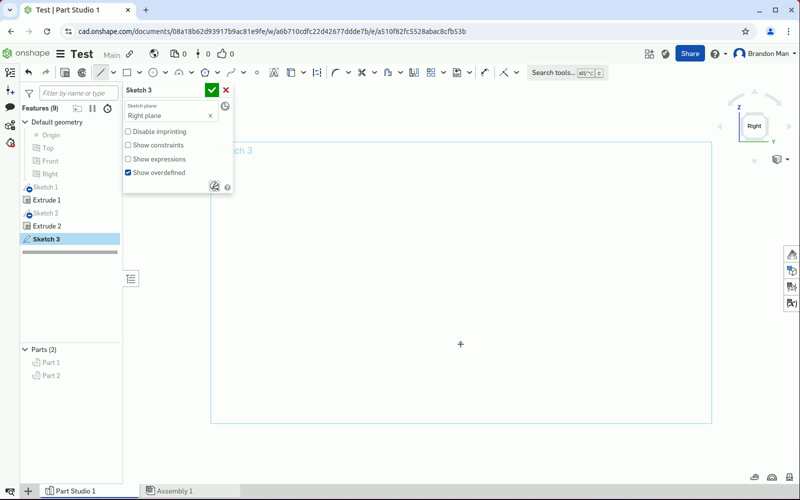
mouse_move(490, 343)
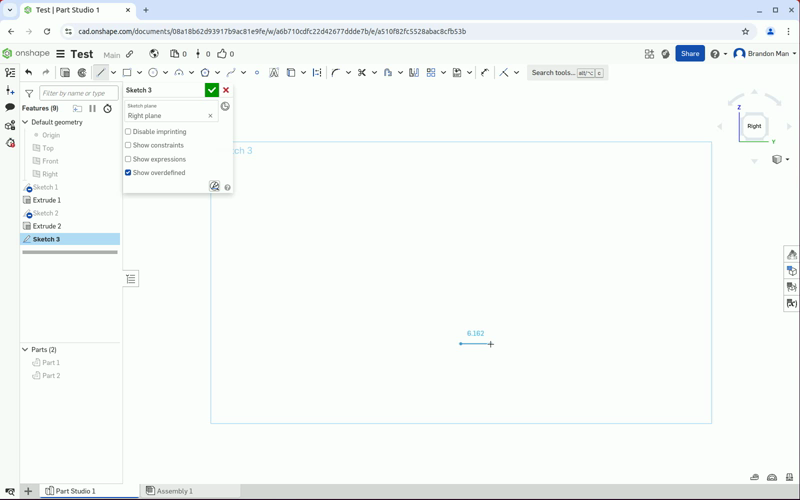
mouse_move(462, 396)
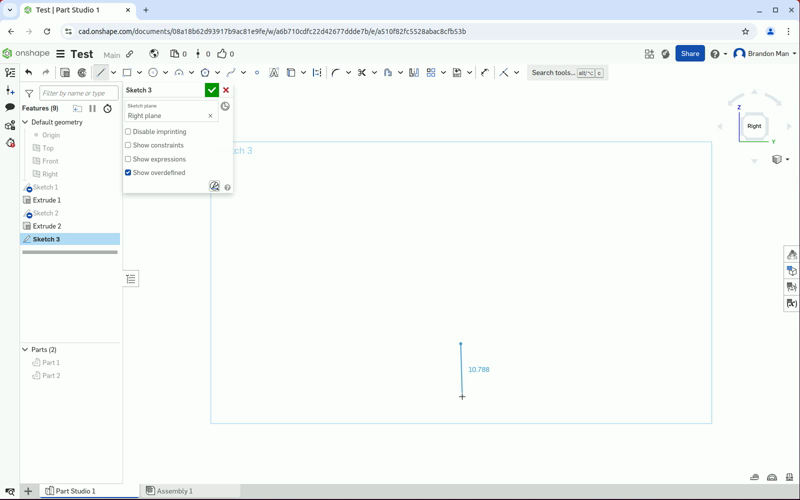
click(462, 396)
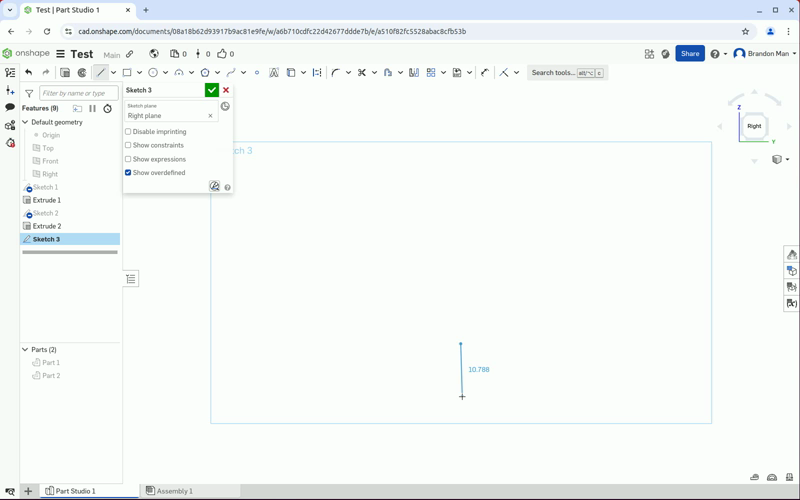
key_up(shift)
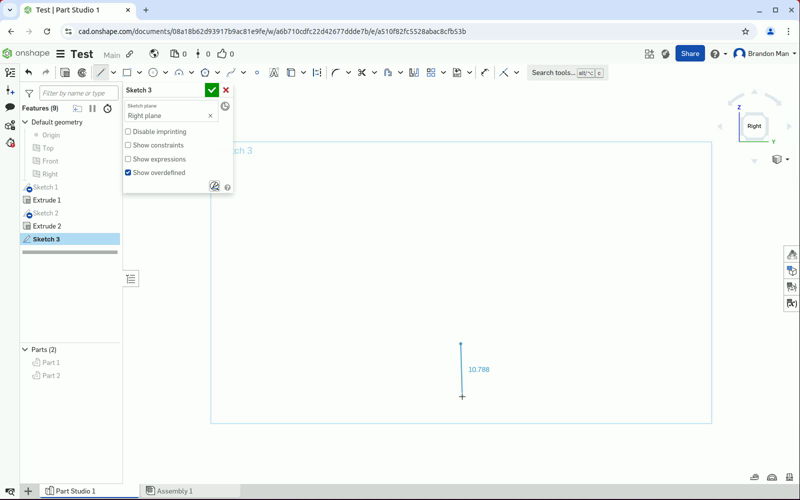
key_down(shift)
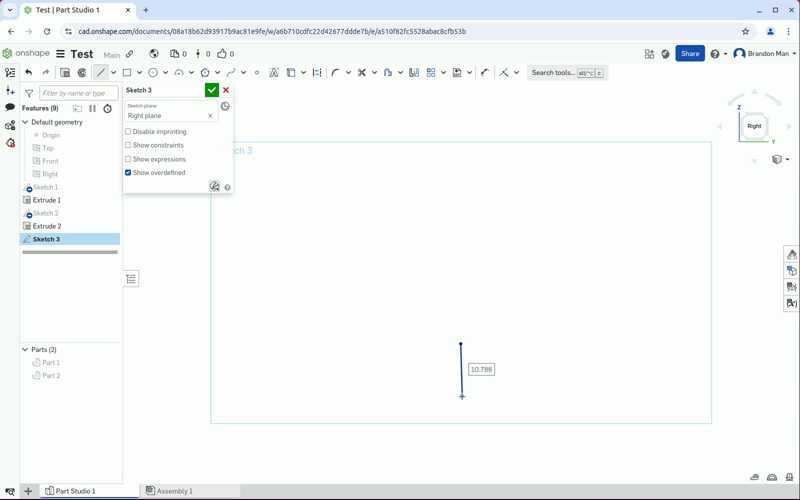
mouse_move(492, 396)
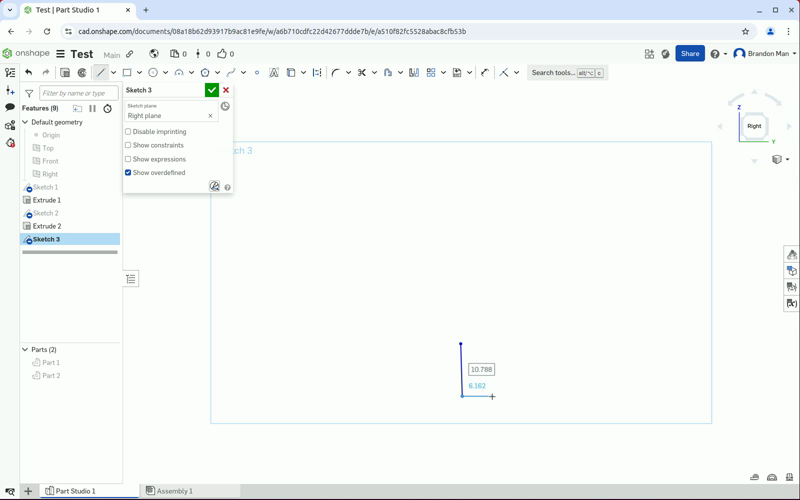
mouse_move(463, 343)
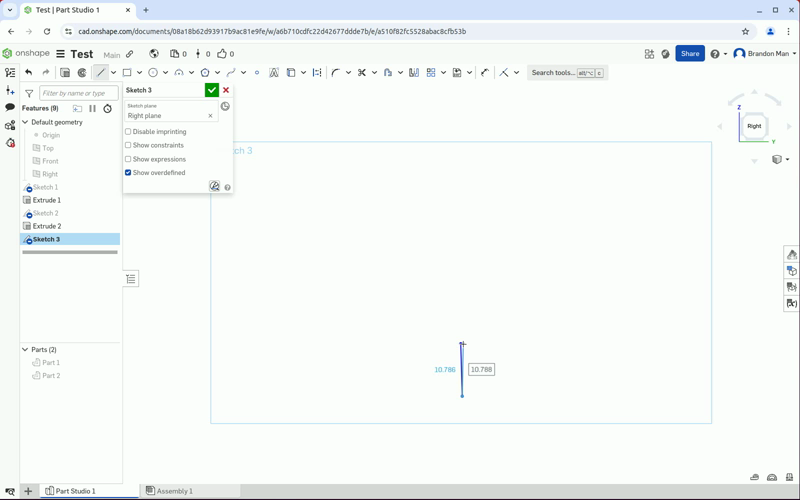
scroll(6)
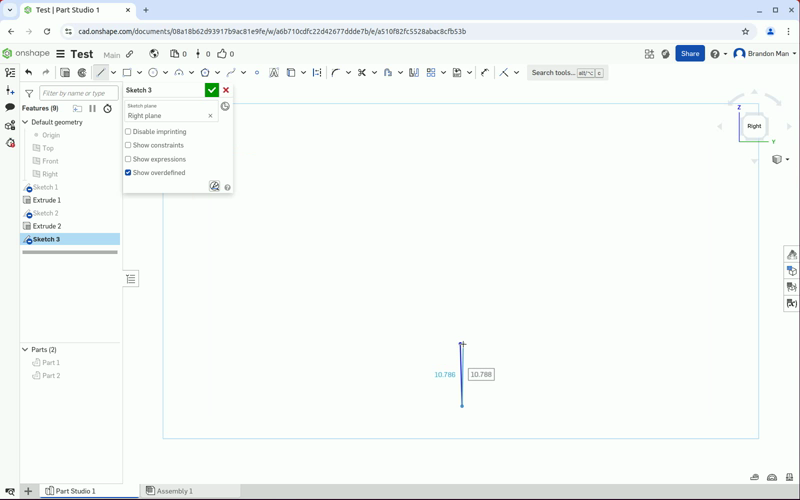
scroll(6)
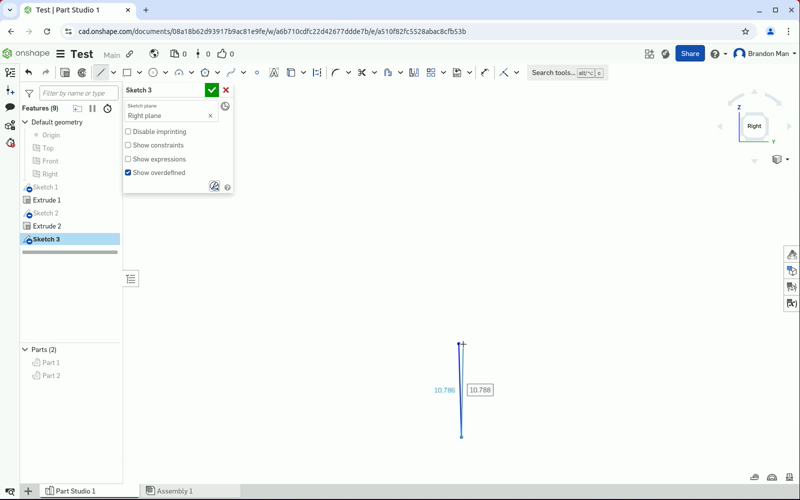
scroll(6)
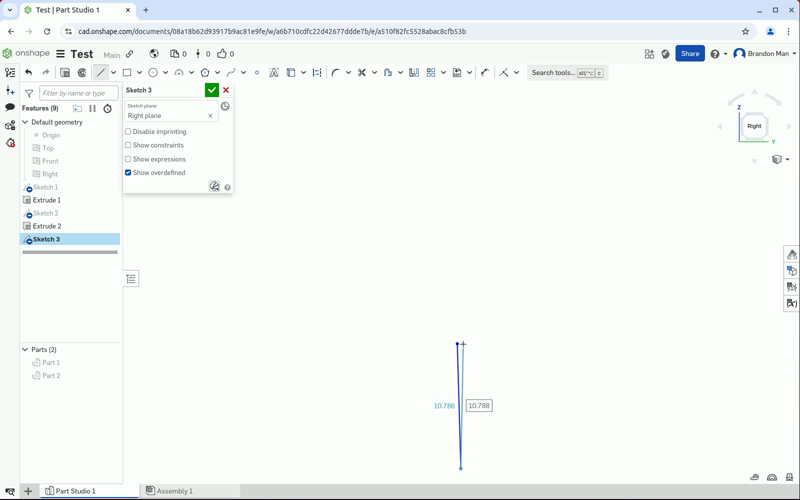
scroll(6)
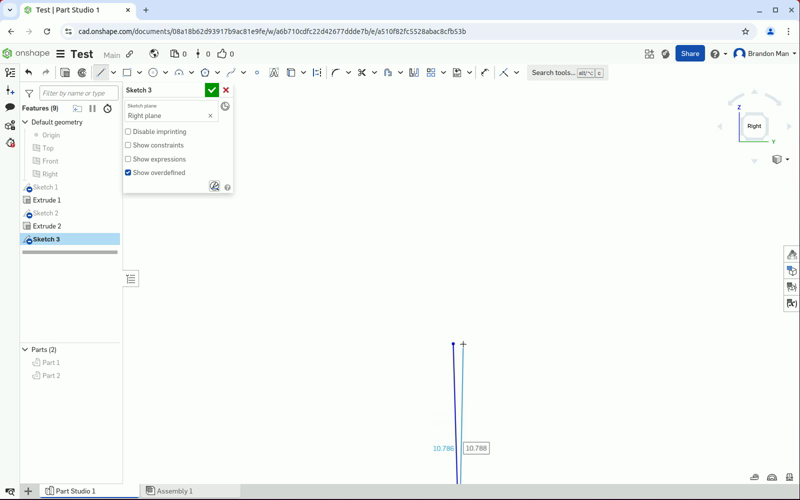
scroll(6)
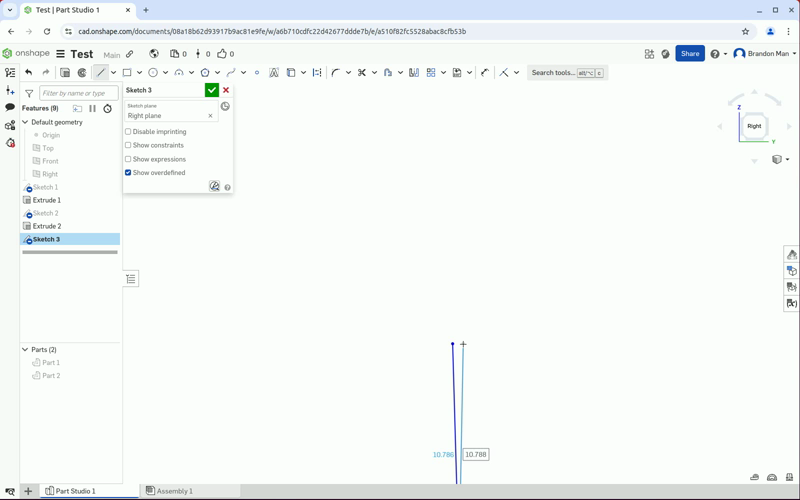
scroll(6)
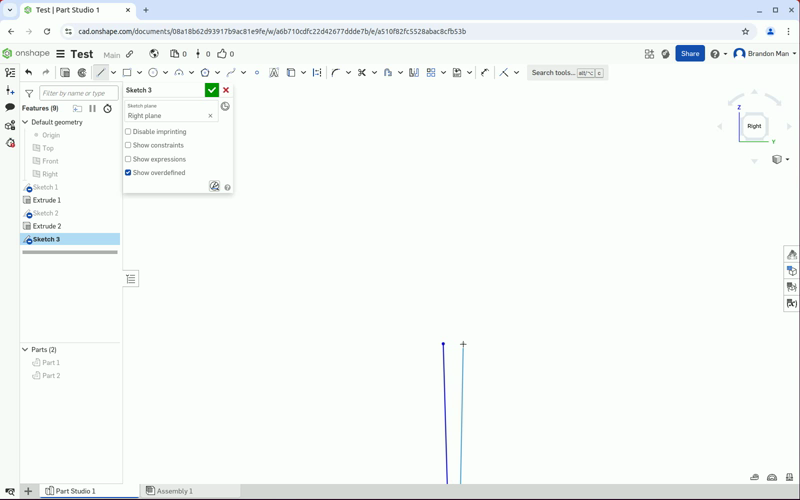
scroll(6)
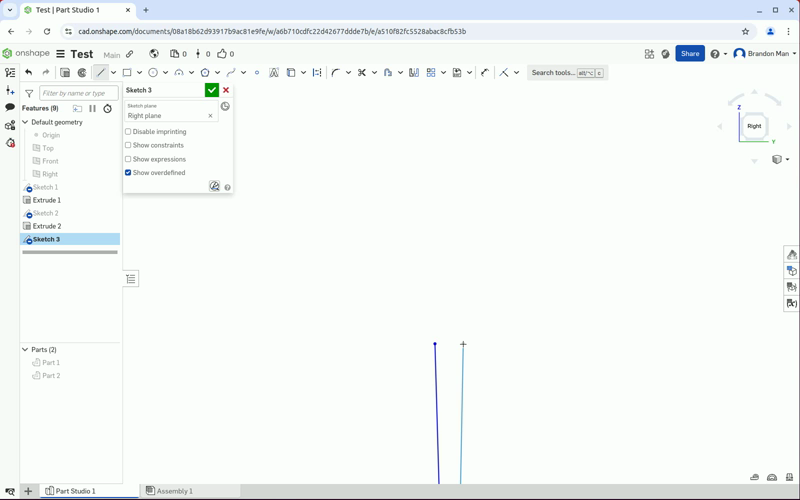
click(463, 343)
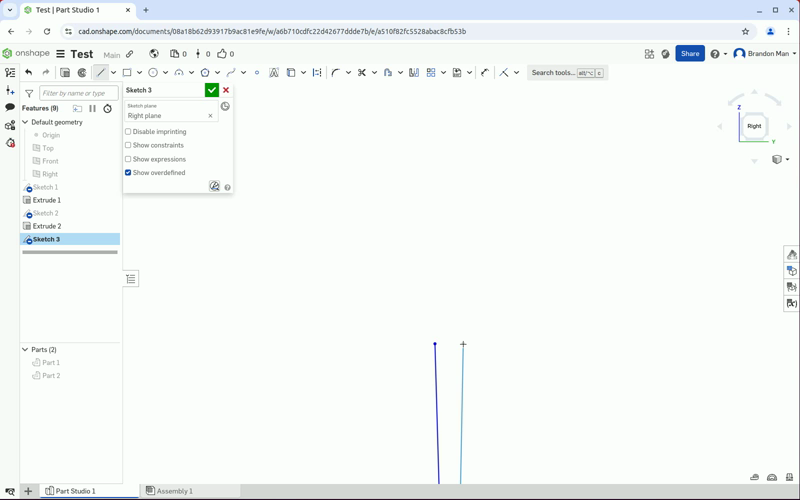
scroll(-6)
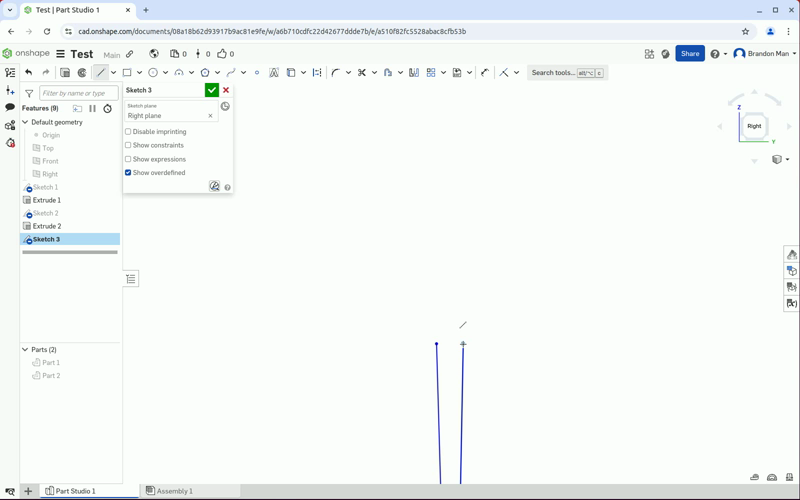
scroll(-6)
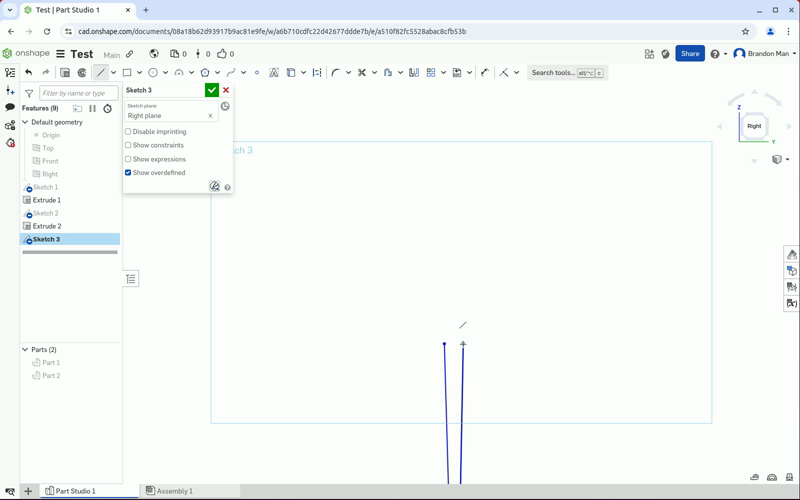
scroll(-6)
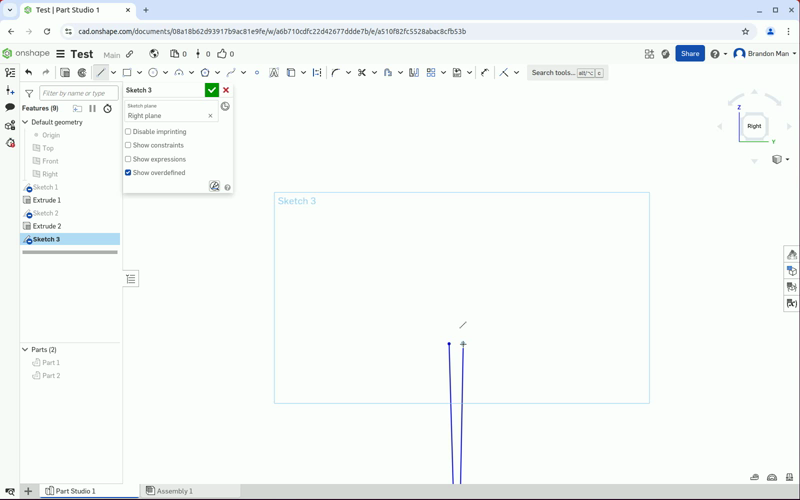
scroll(-6)
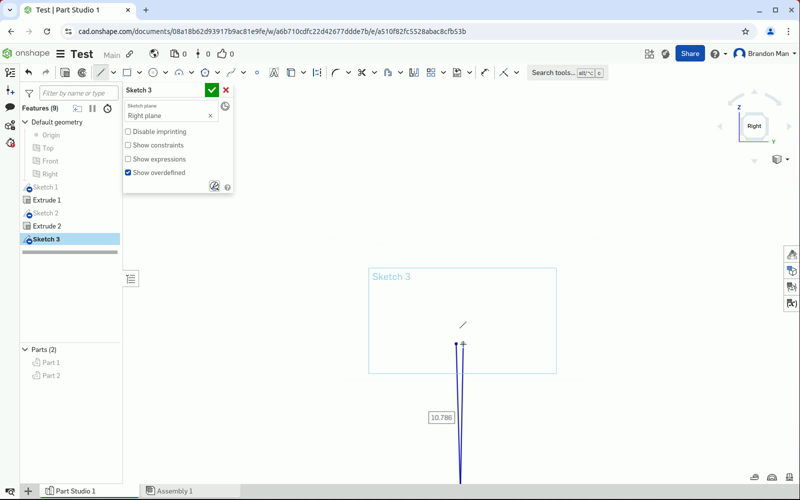
scroll(-6)
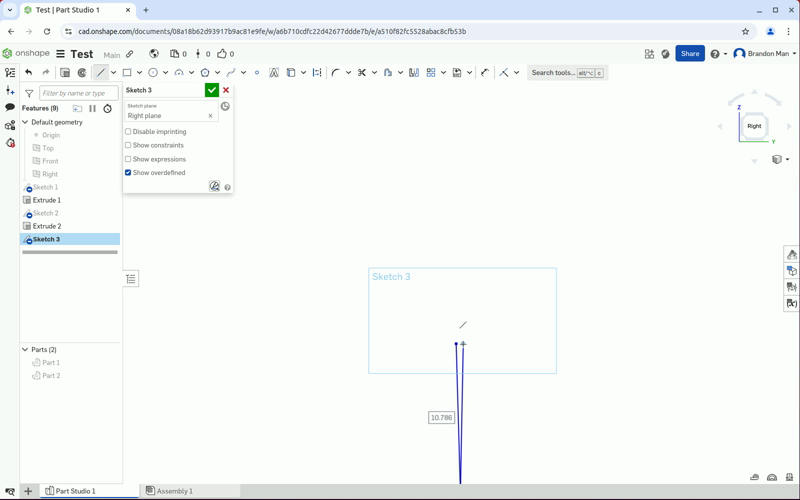
scroll(-6)
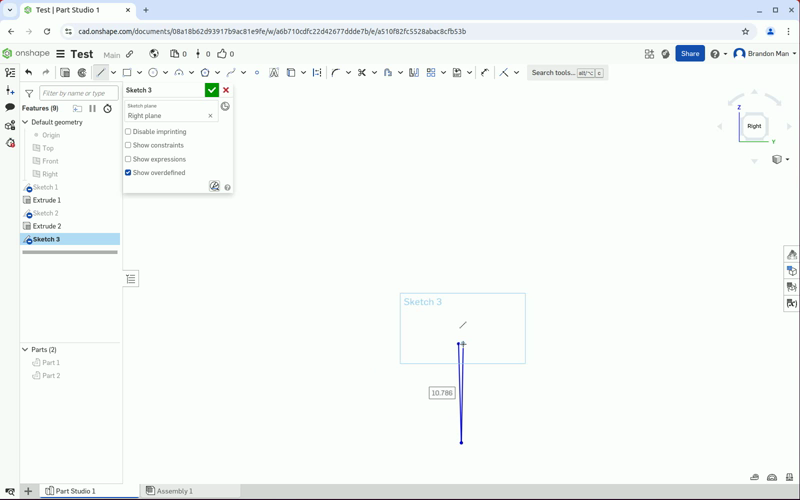
scroll(-6)
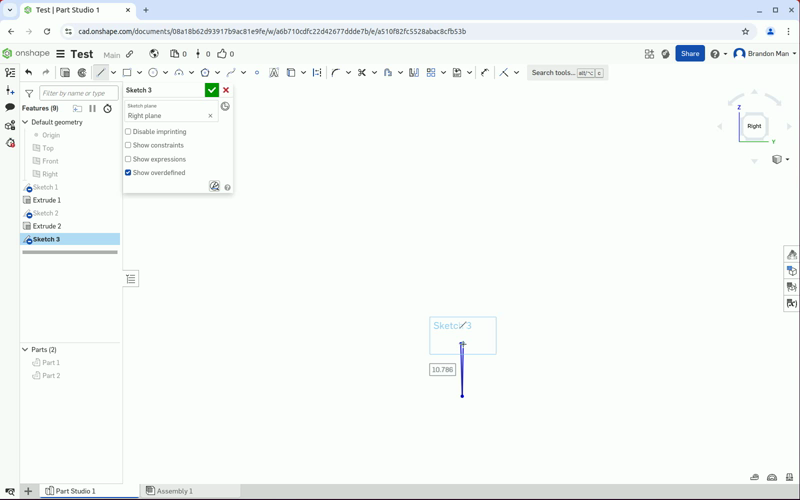
key_up(shift)
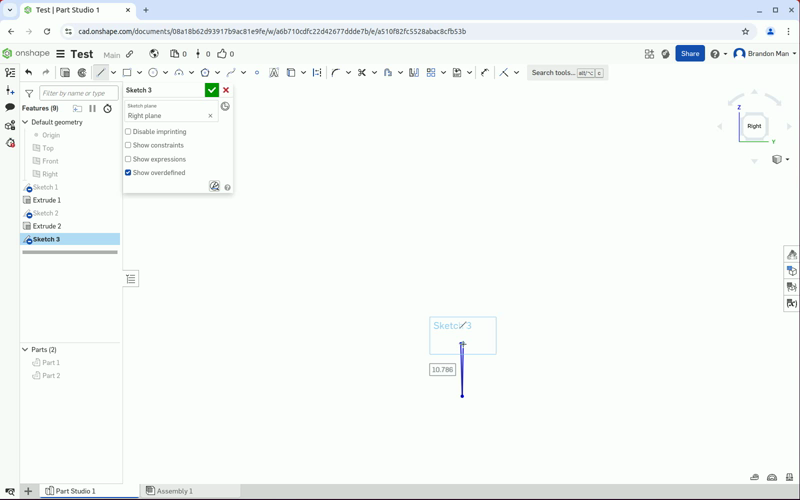
mouse_move(493, 343)
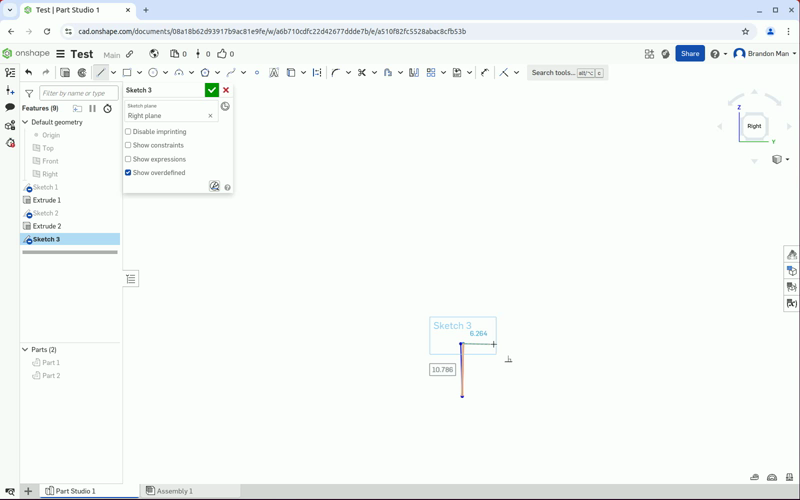
key_down(shift)
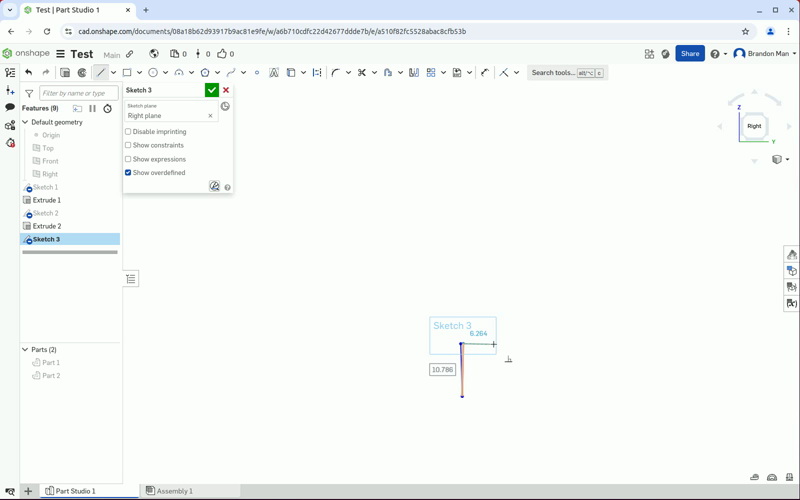
mouse_move(460, 343)
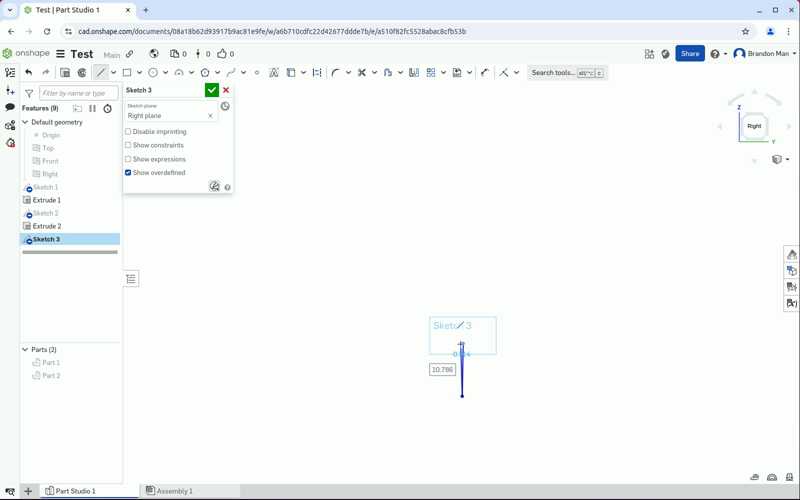
scroll(6)
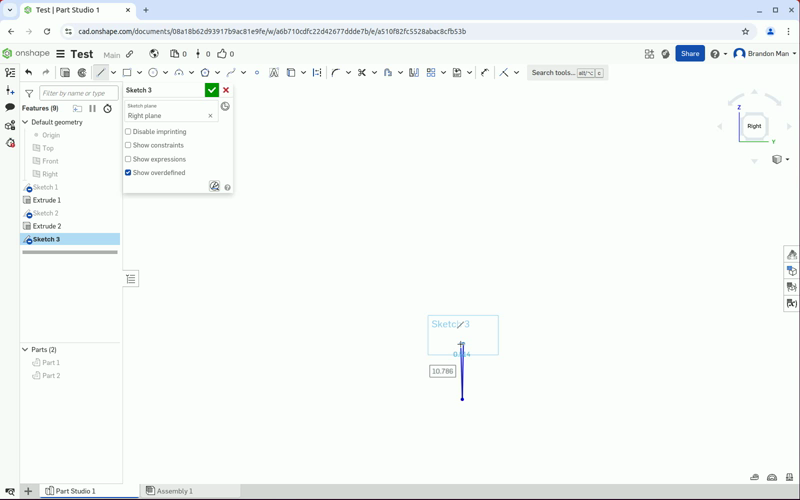
scroll(6)
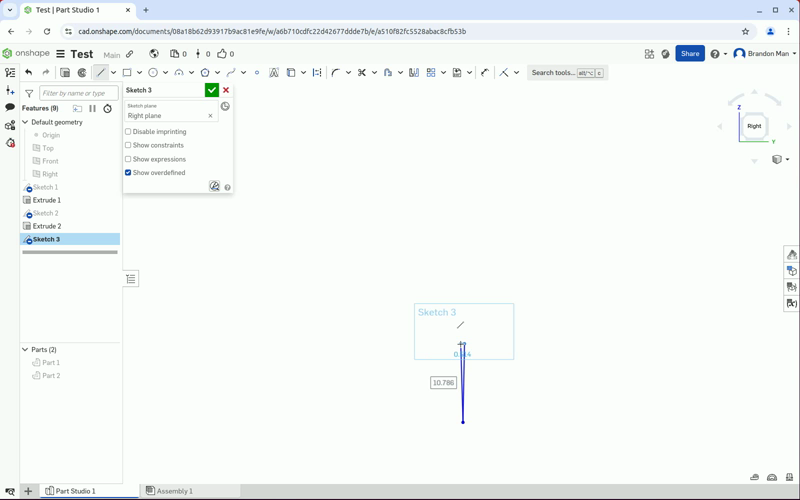
scroll(6)
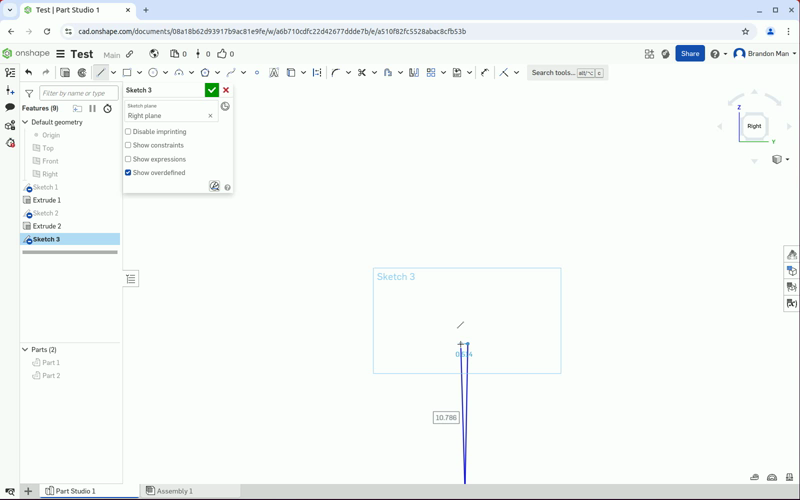
scroll(6)
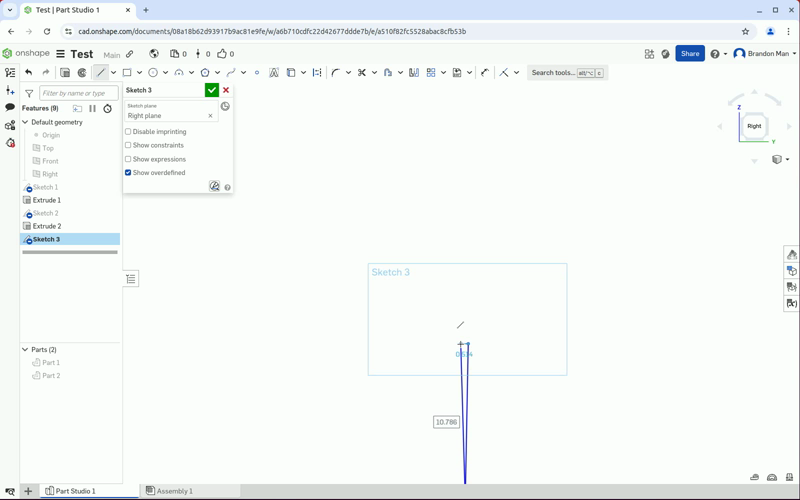
scroll(6)
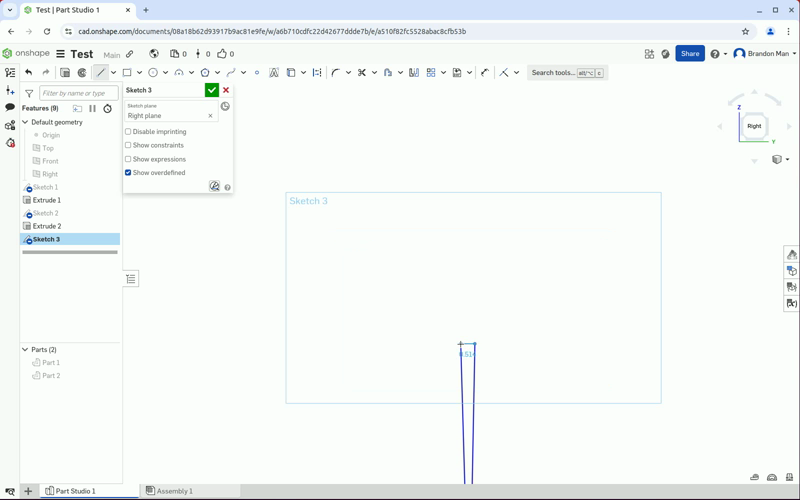
scroll(6)
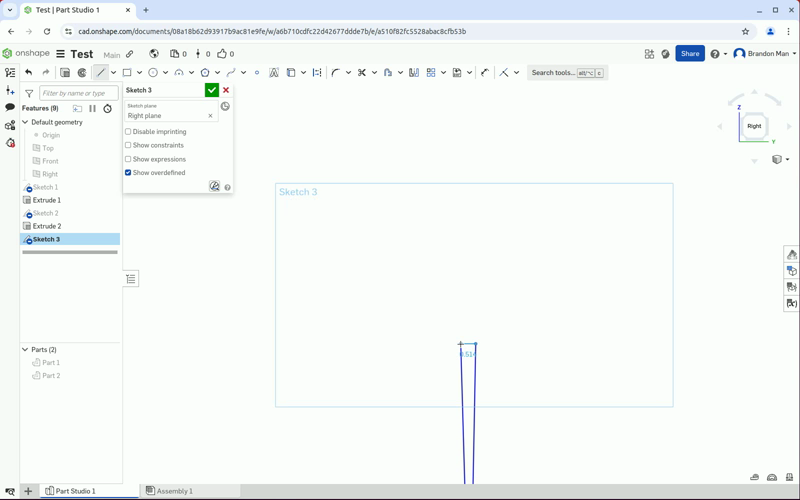
scroll(6)
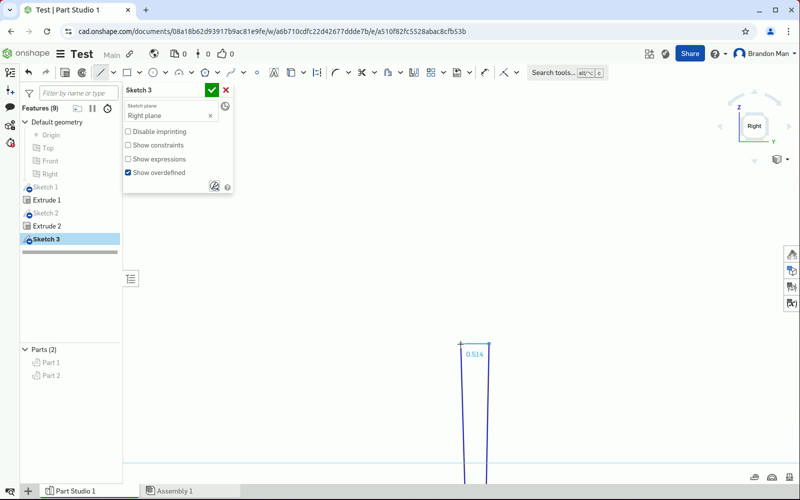
key_up(shift)
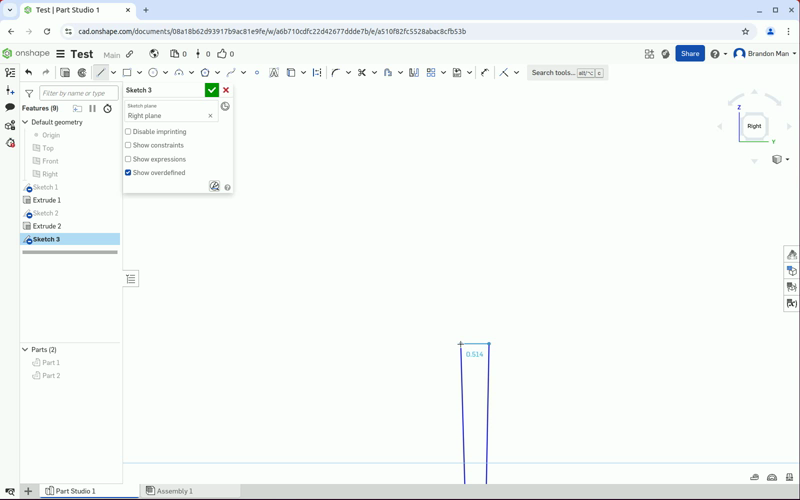
click(460, 343)
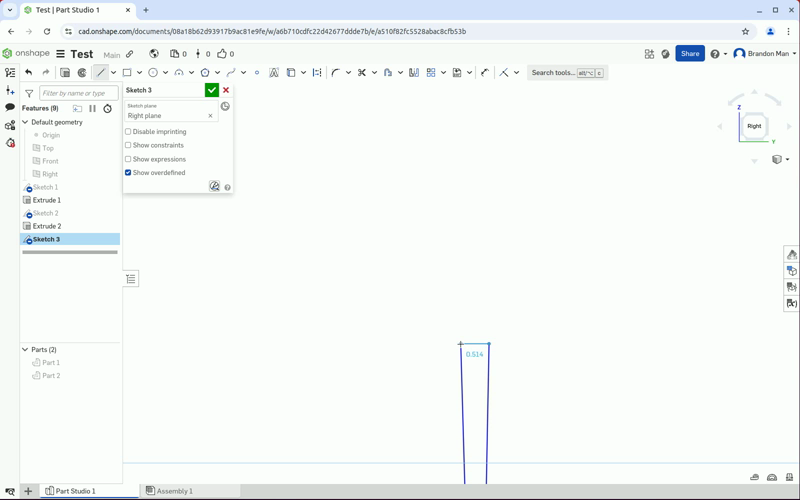
scroll(-6)
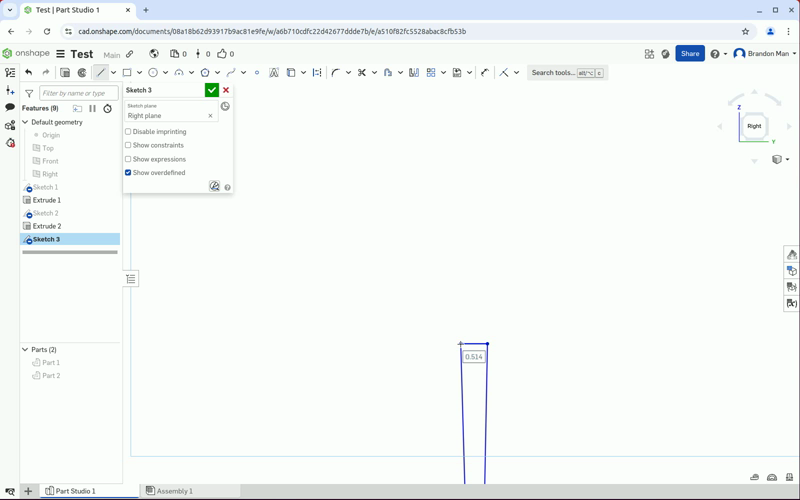
scroll(-6)
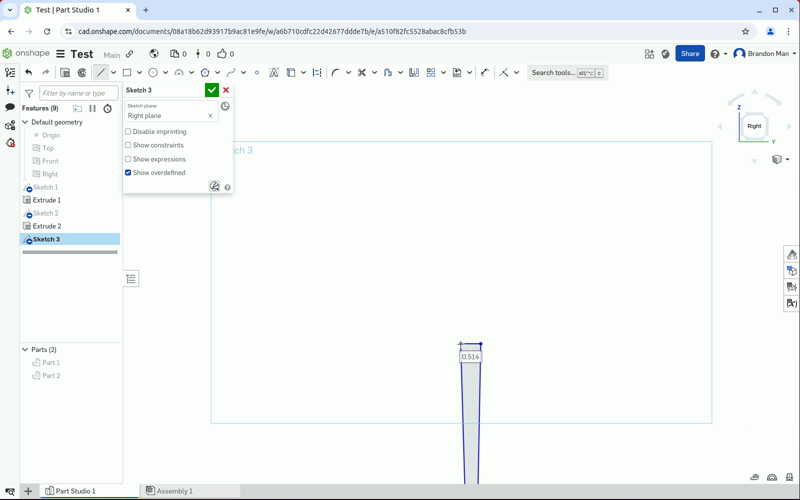
scroll(-6)
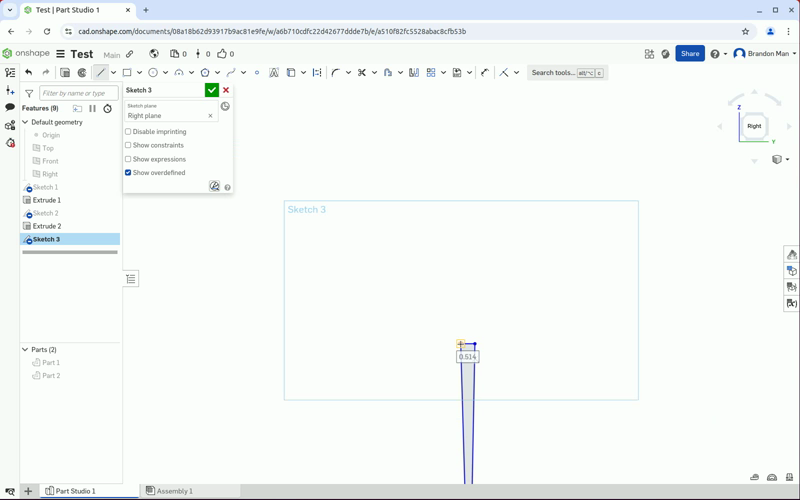
scroll(-6)
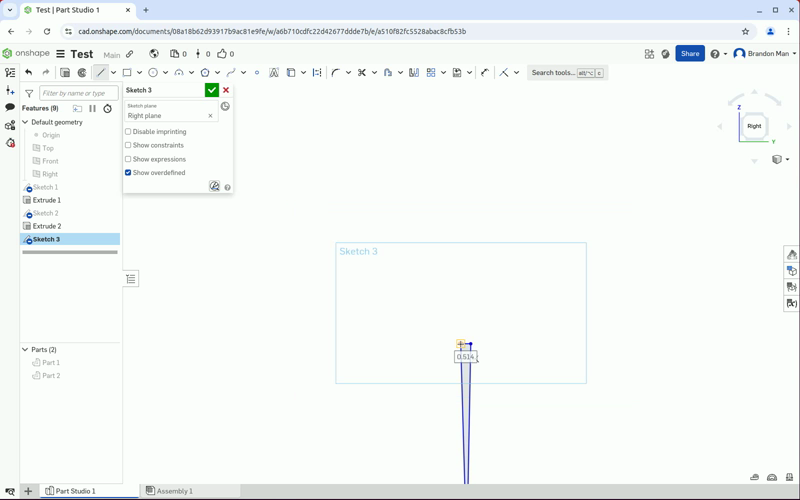
scroll(-6)
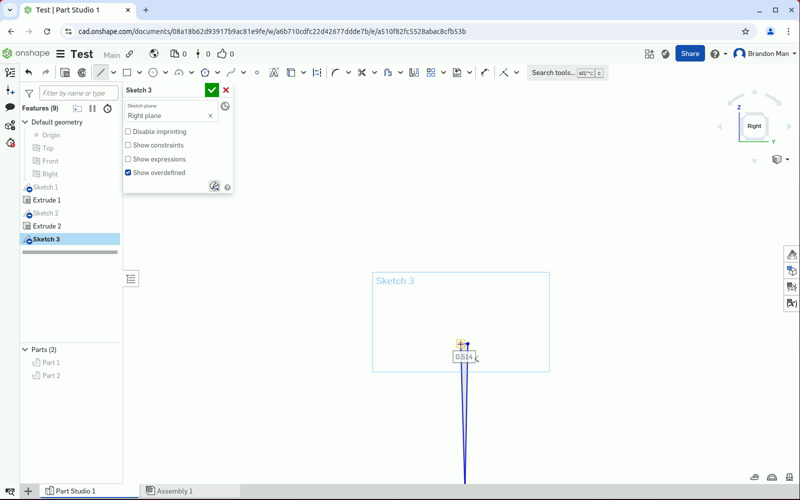
scroll(-6)
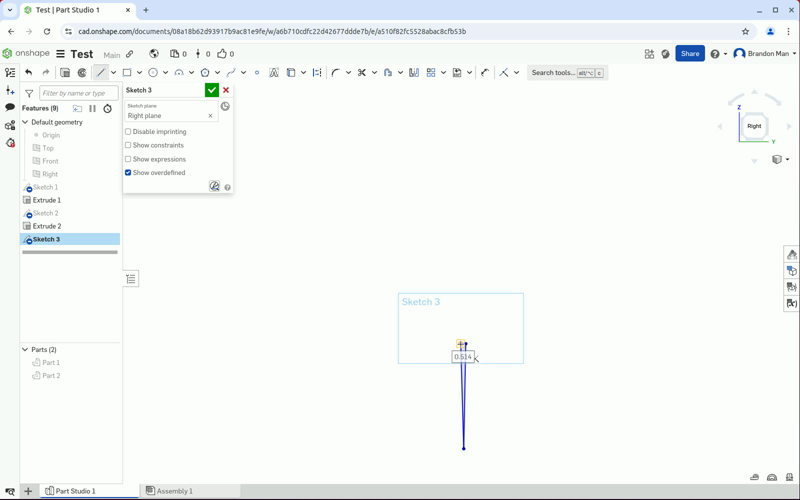
scroll(-6)
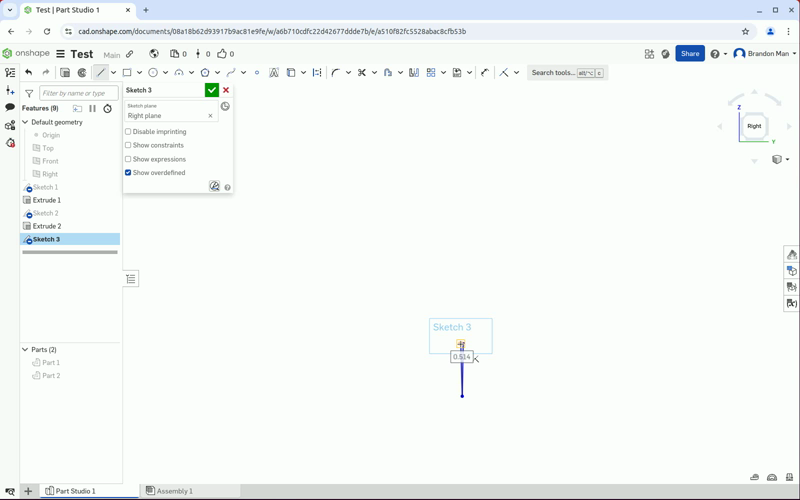
key(esc)
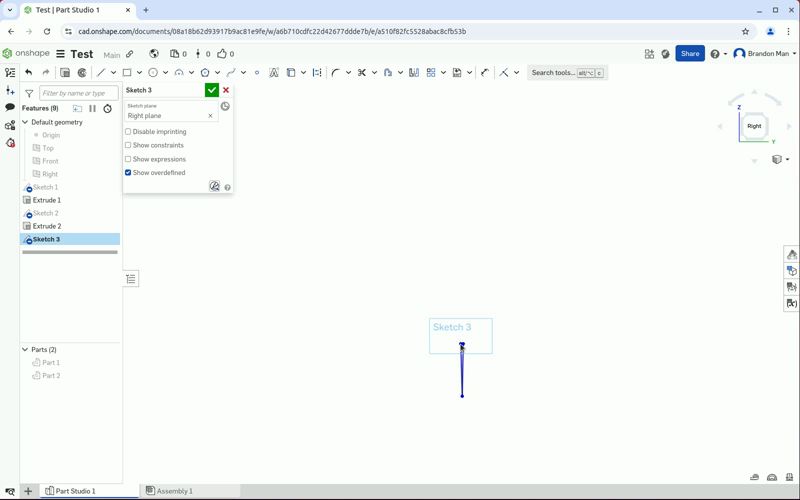
mouse_move(462, 345)
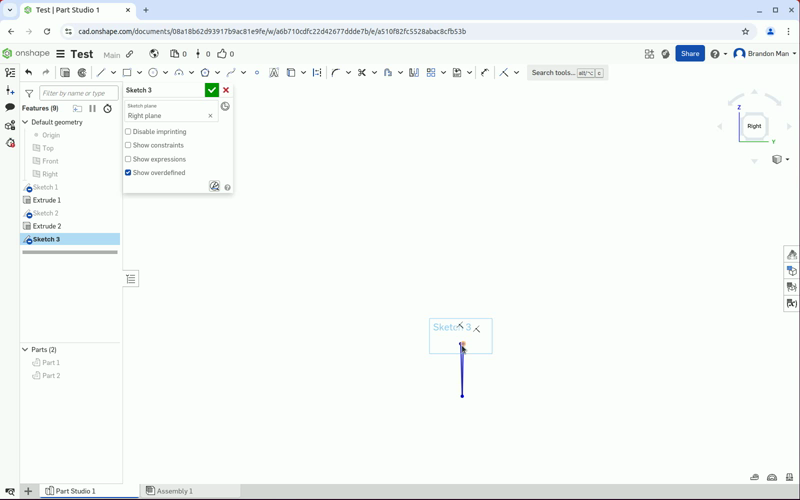
scroll(6)
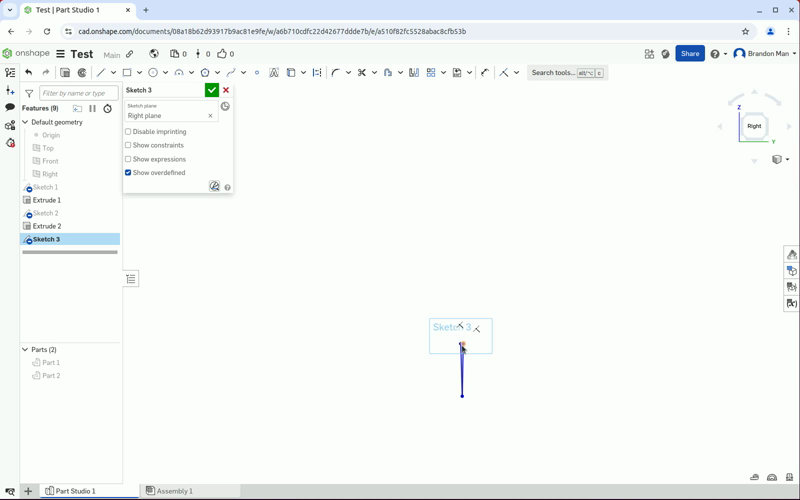
scroll(6)
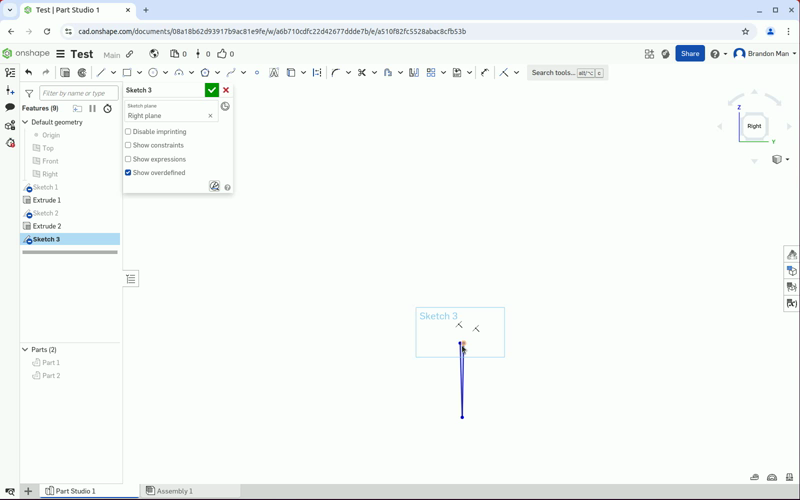
scroll(6)
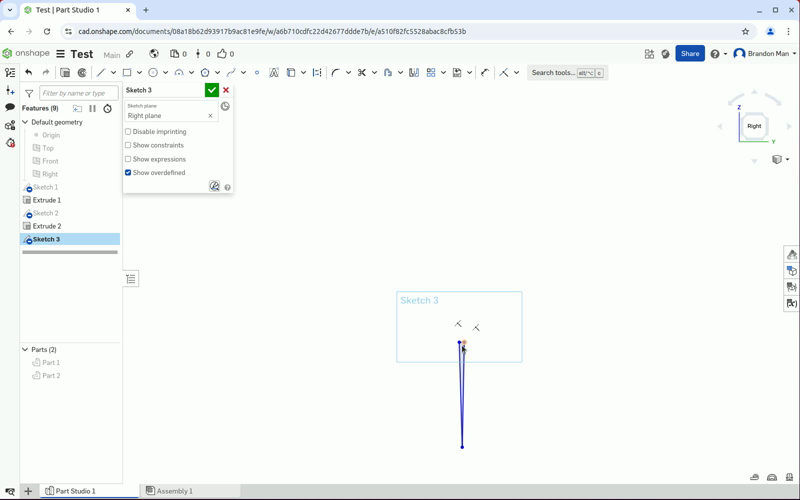
scroll(6)
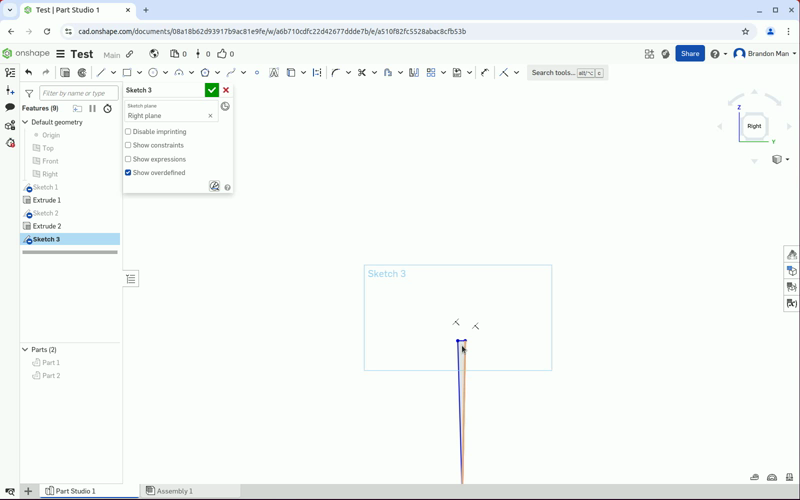
scroll(6)
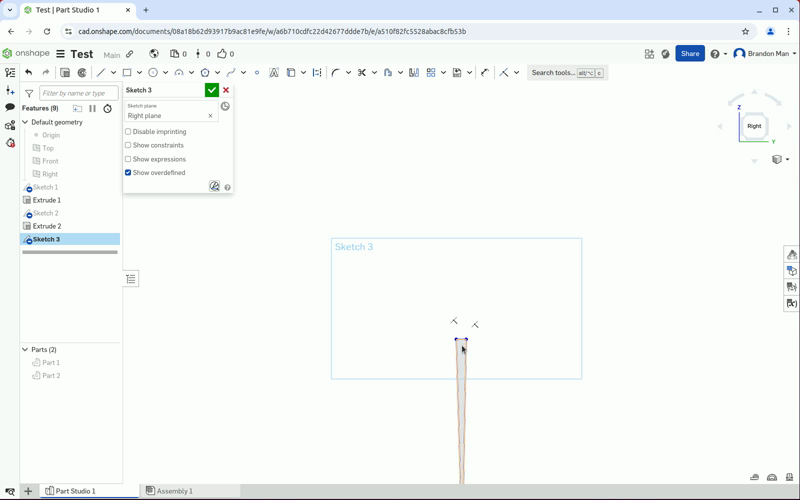
scroll(6)
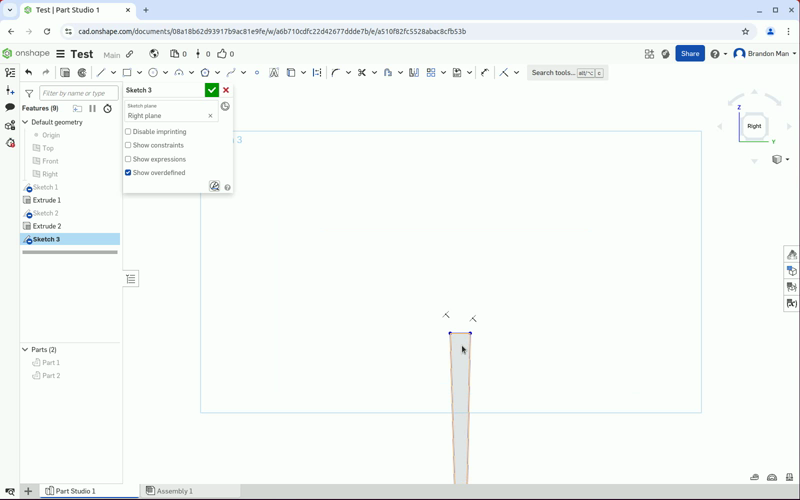
scroll(6)
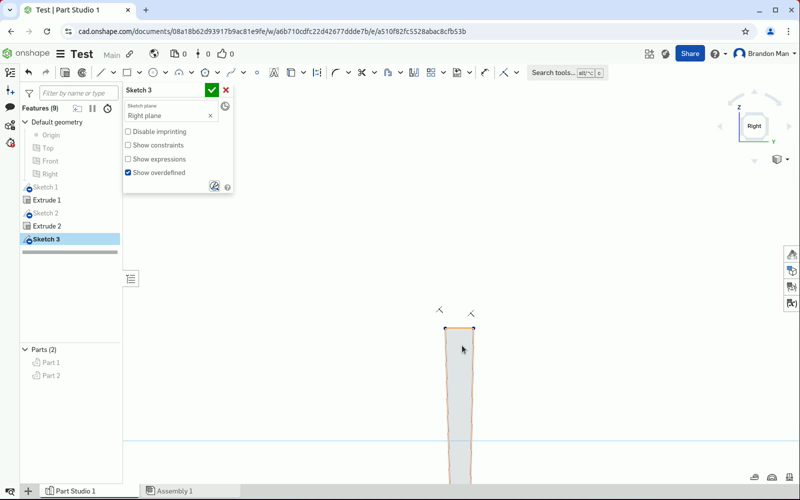
click(462, 345)
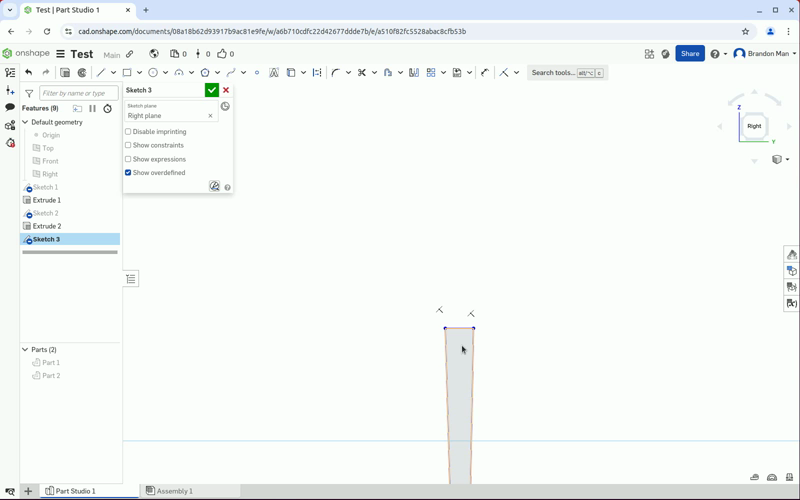
scroll(-6)
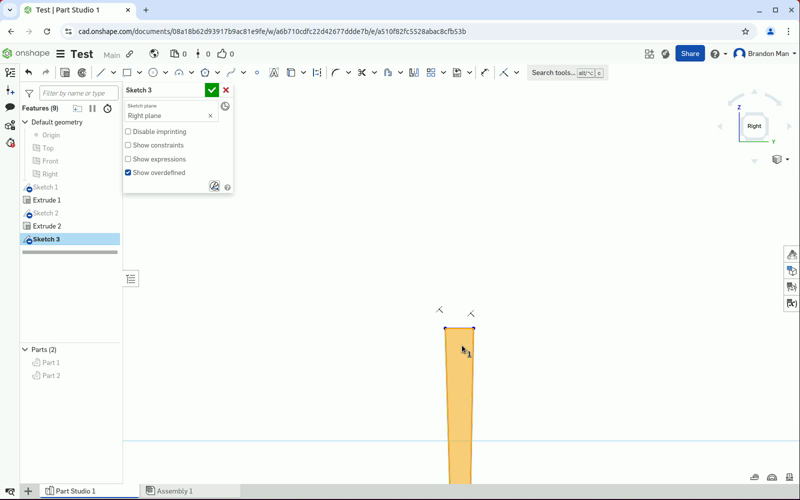
scroll(-6)
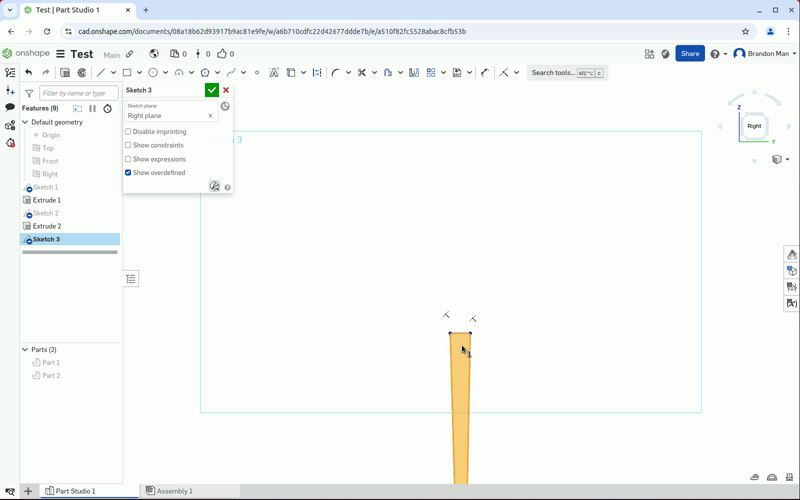
scroll(-6)
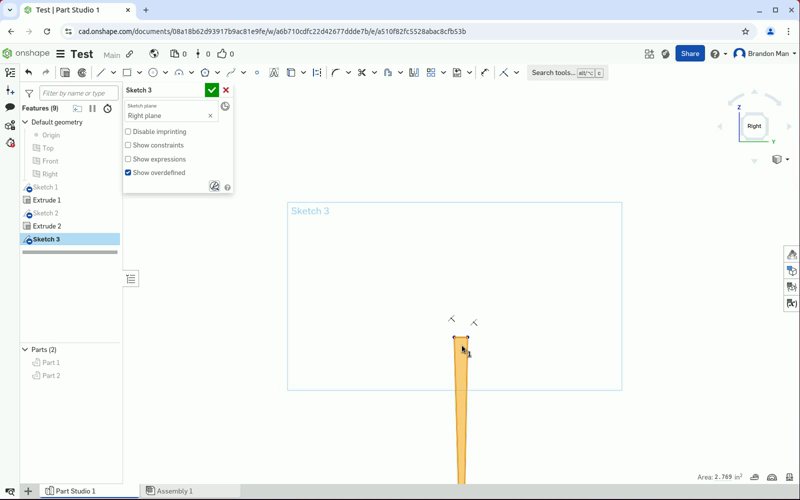
scroll(-6)
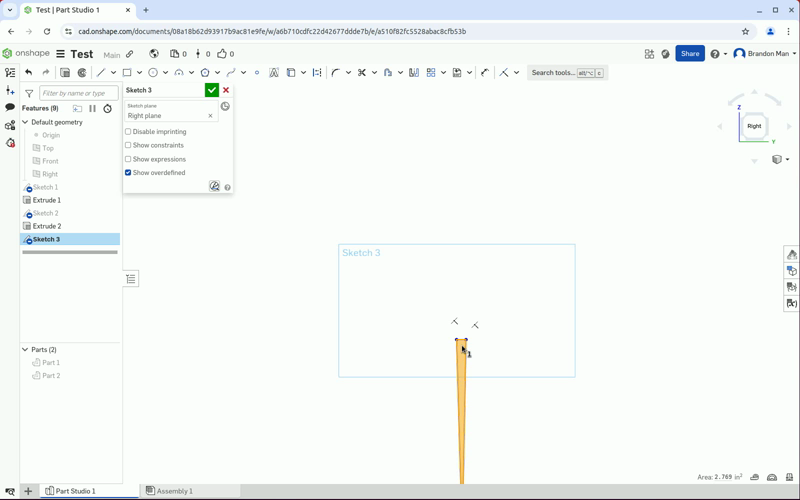
scroll(-6)
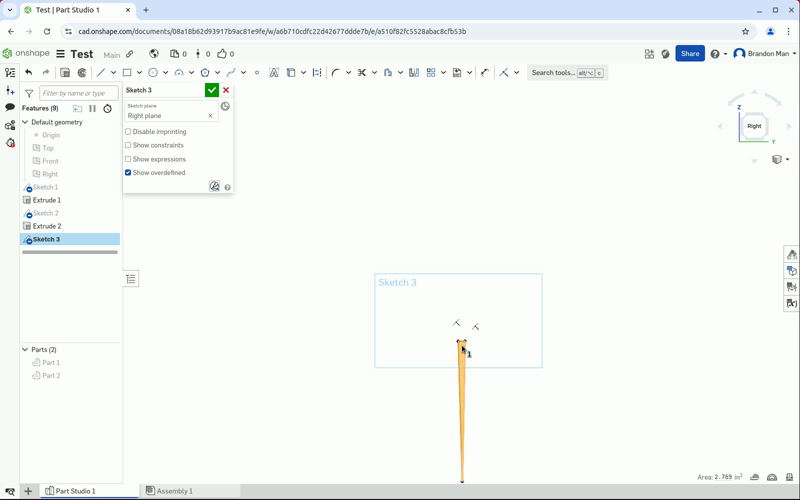
scroll(-6)
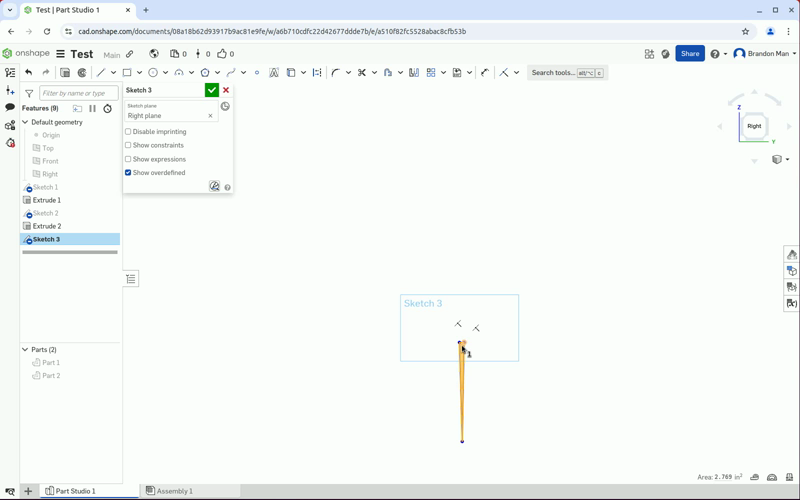
scroll(-6)
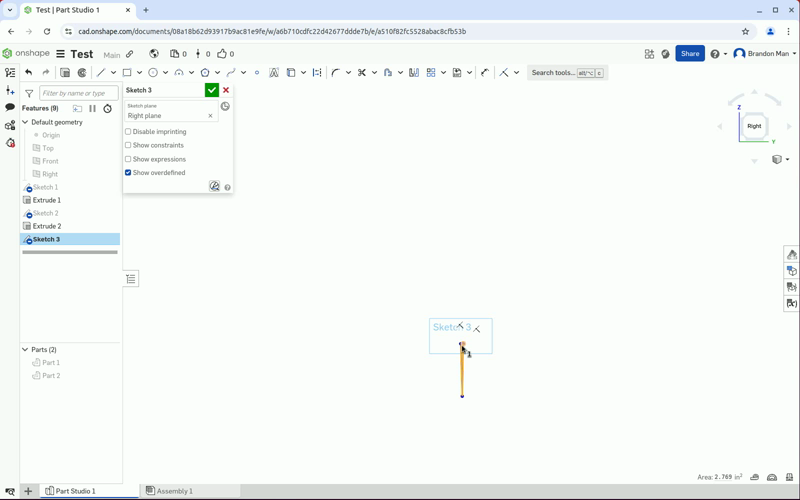
mouse_move(73, 352)
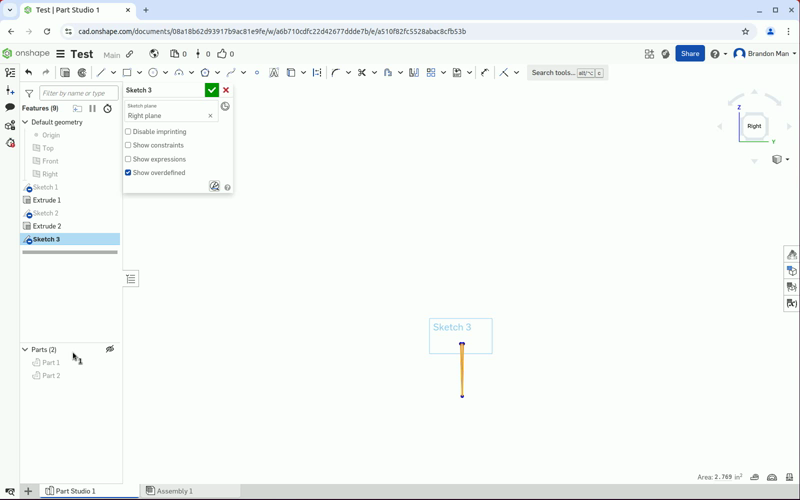
key(shift+y)
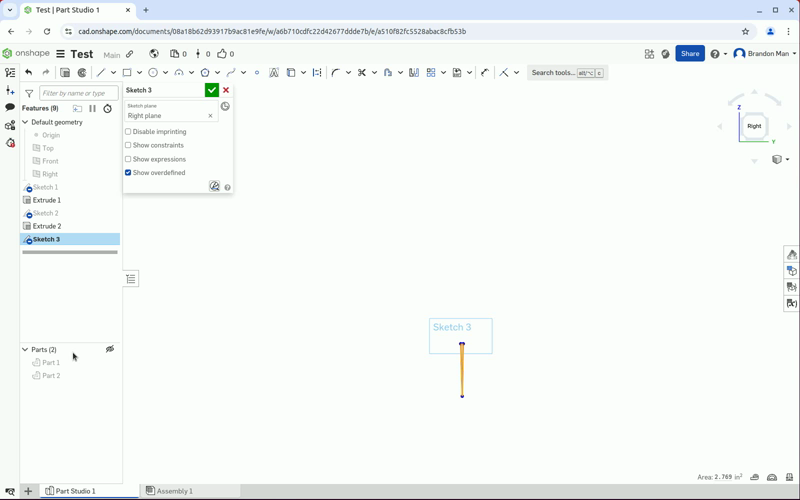
key(shift+e)
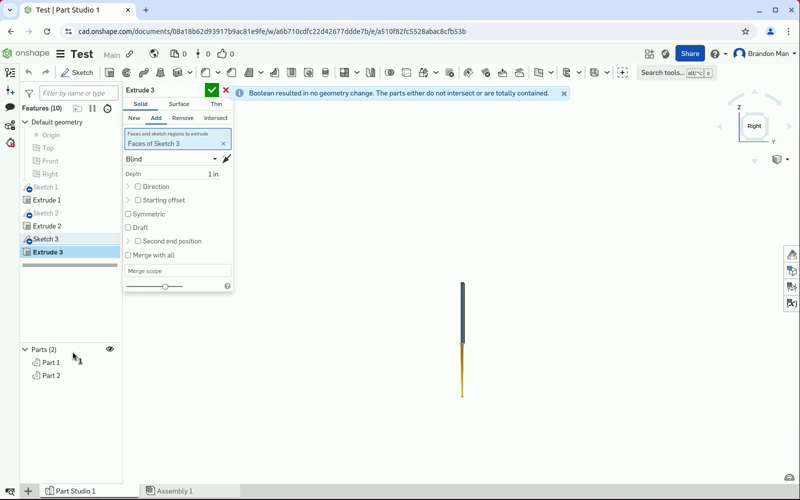
mouse_move(143, 106)
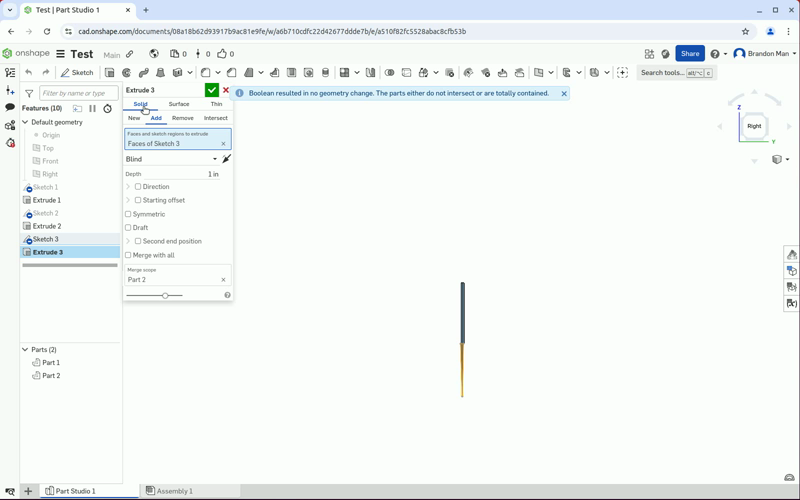
click(143, 106)
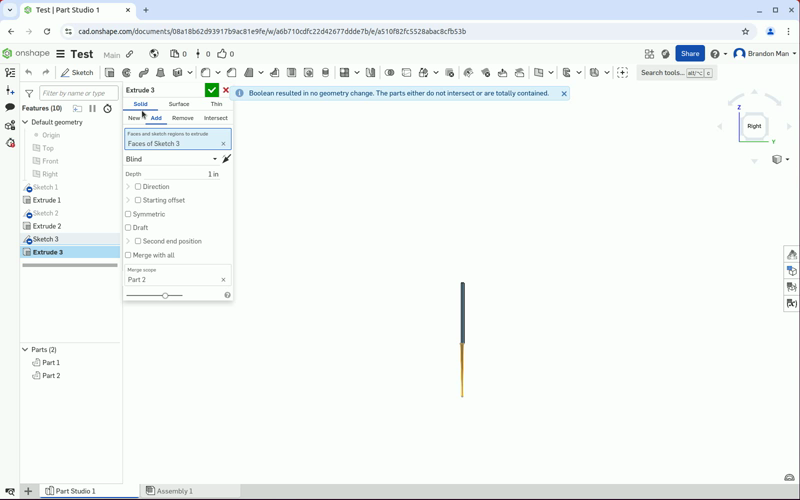
mouse_move(137, 120)
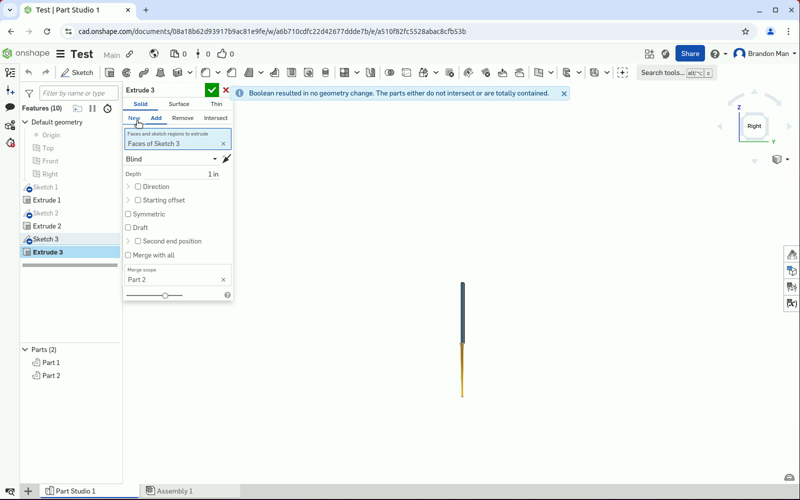
click(137, 120)
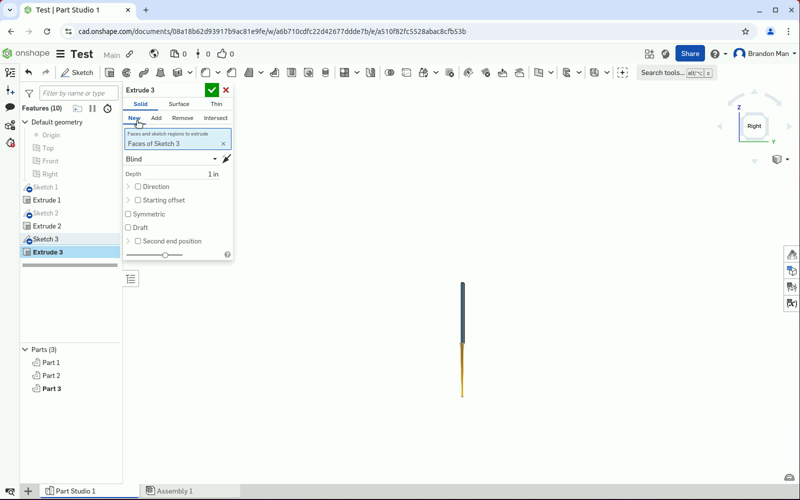
key(tab, 4)
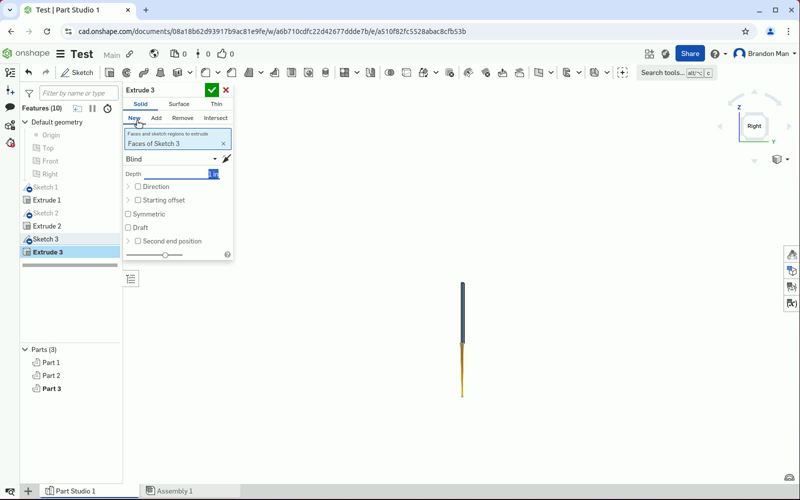
text(20.701)
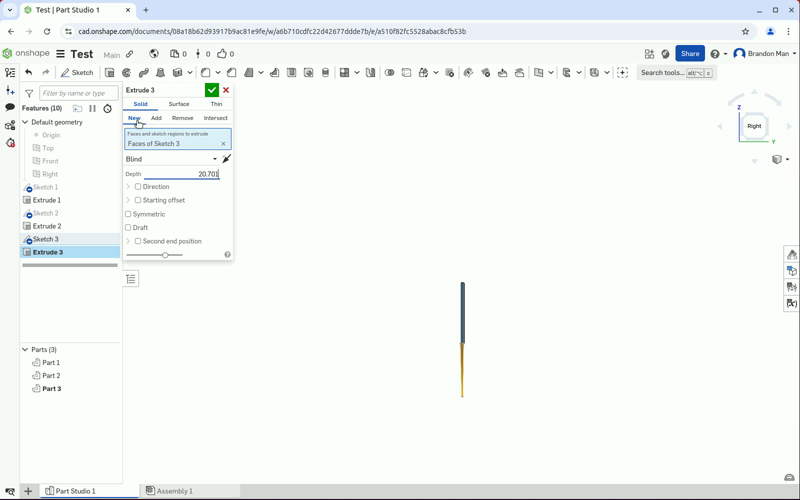
key(enter)
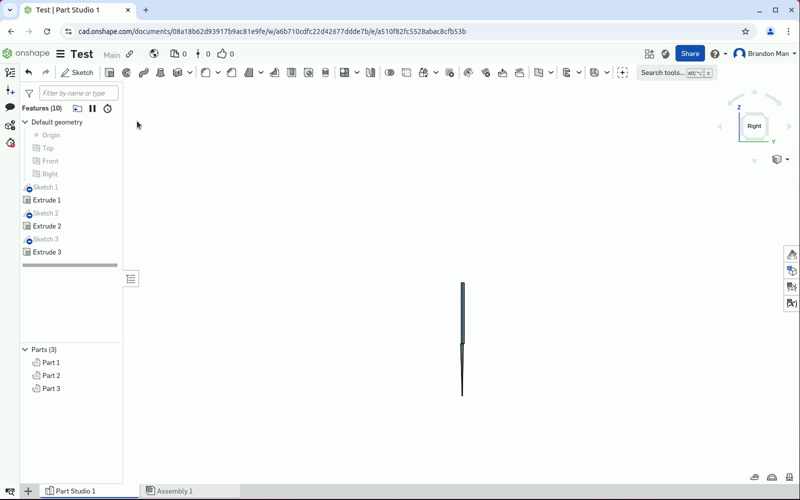
key(shift+h)
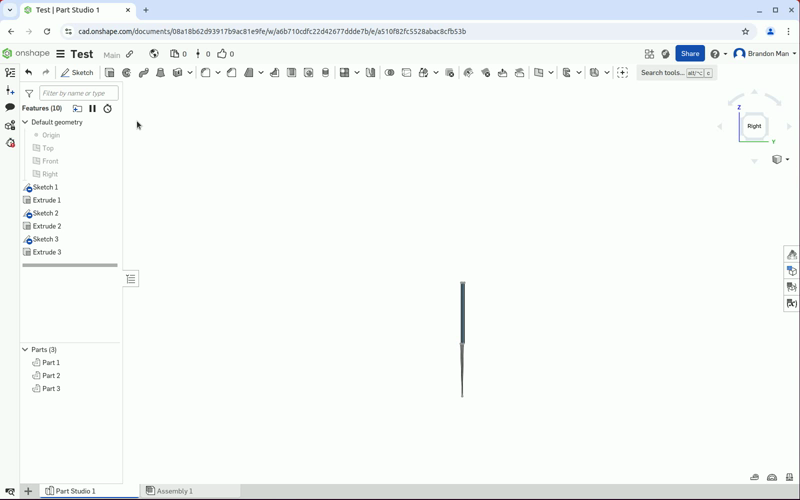
key(shift+h)
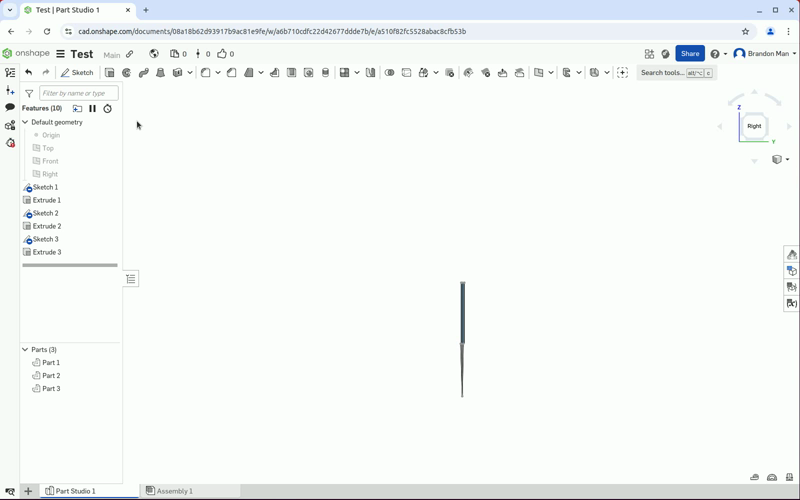
key(shift+7)
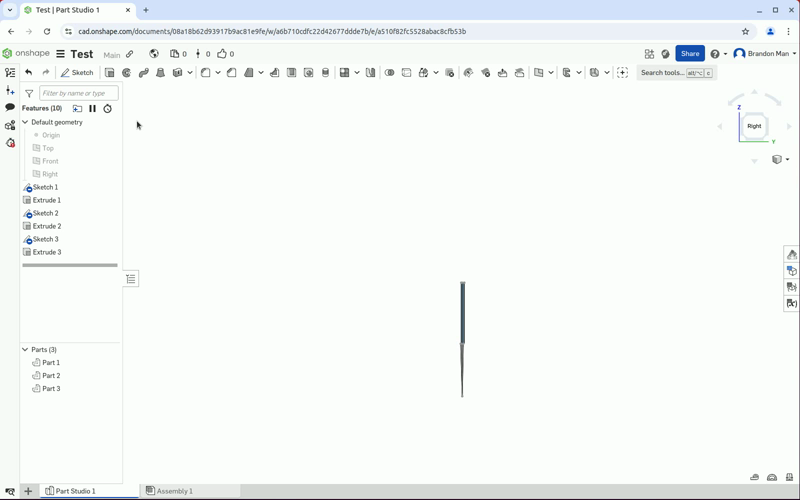
key(right, 2)
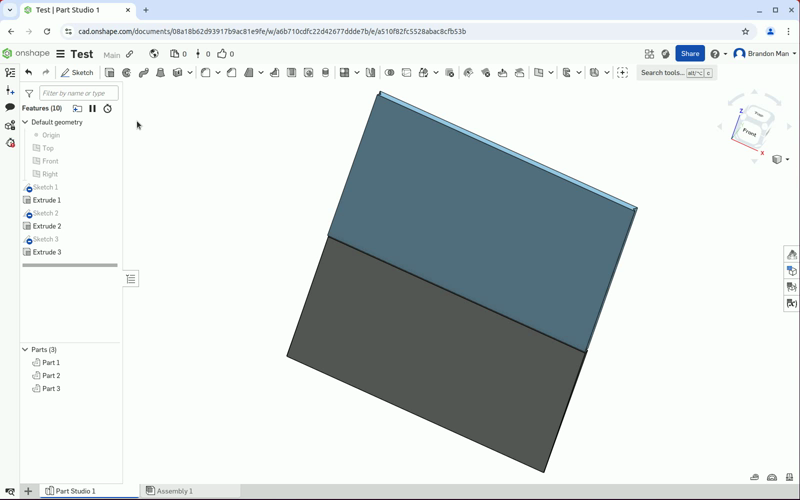
key(down, 2)
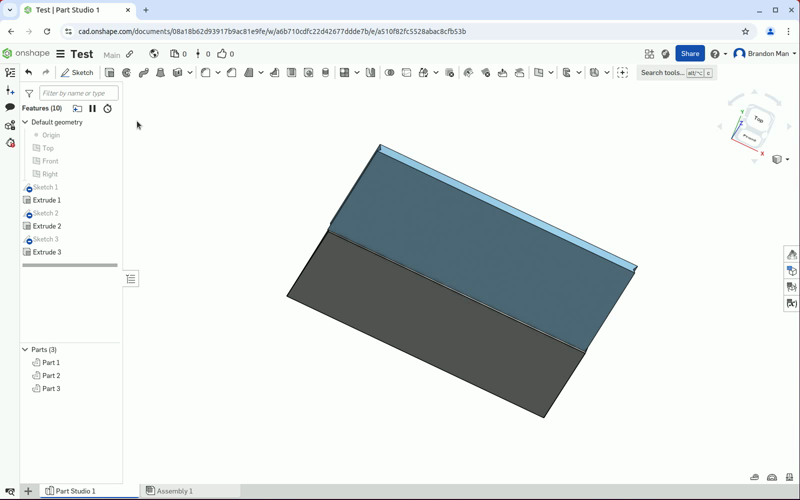
key(up, 2)
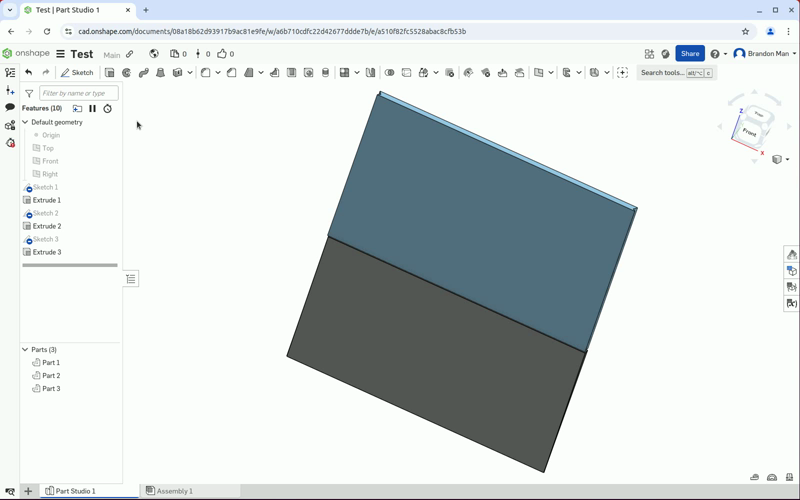
key(left, 2)
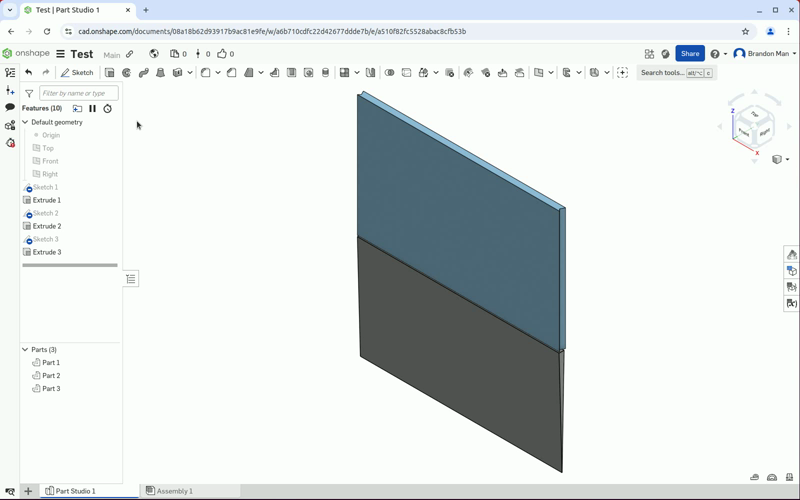
mouse_move(73, 189)
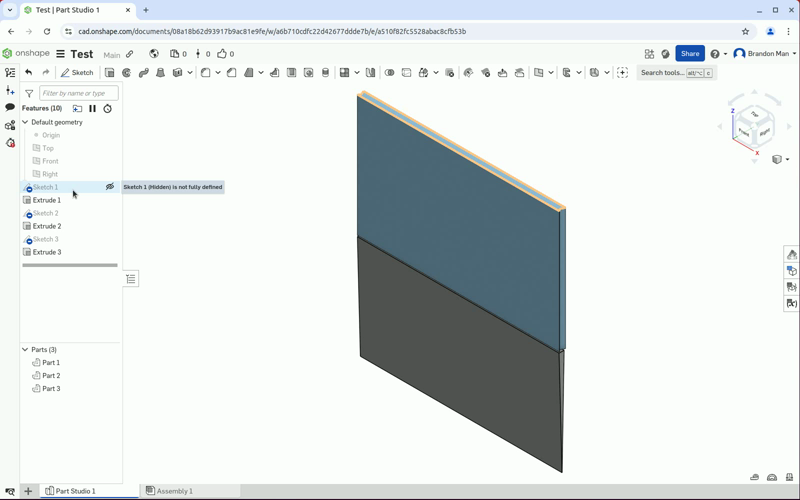
click(73, 189)